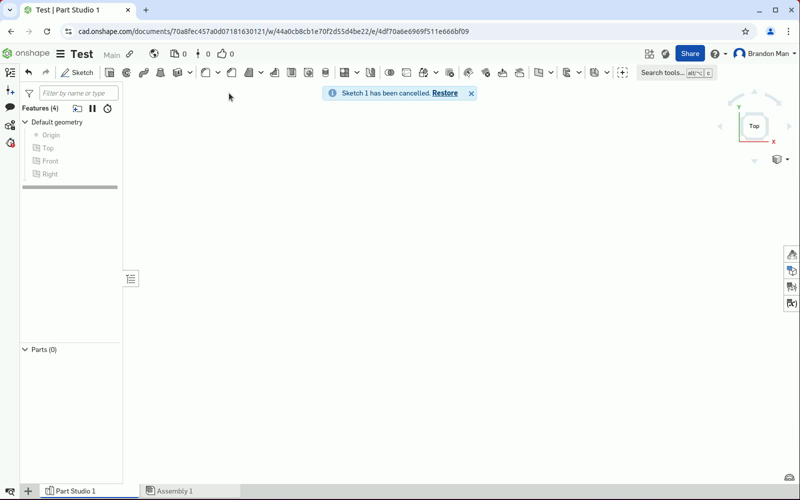
key(shift+h)
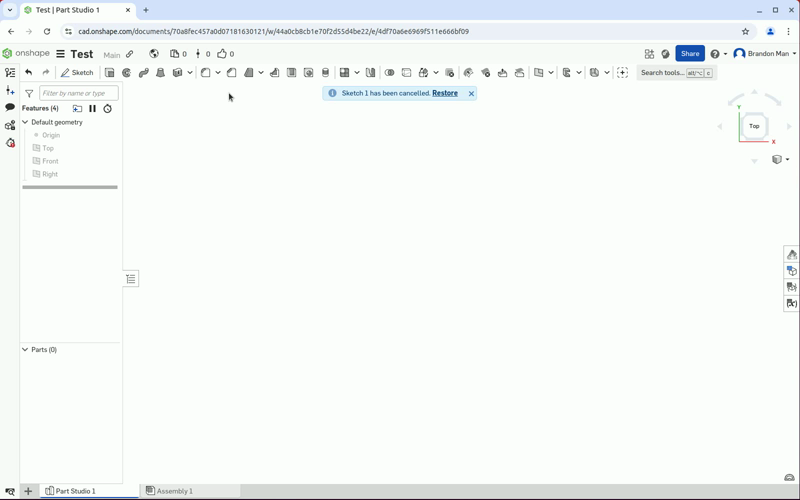
key(shift+s)
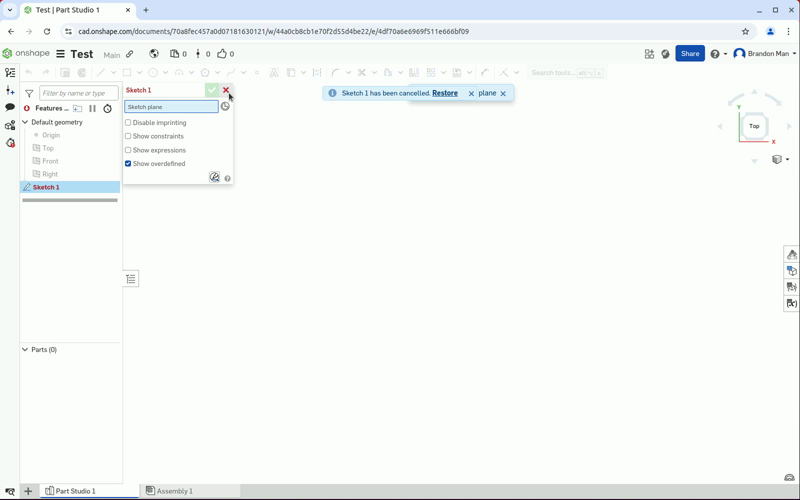
mouse_move(73, 150)
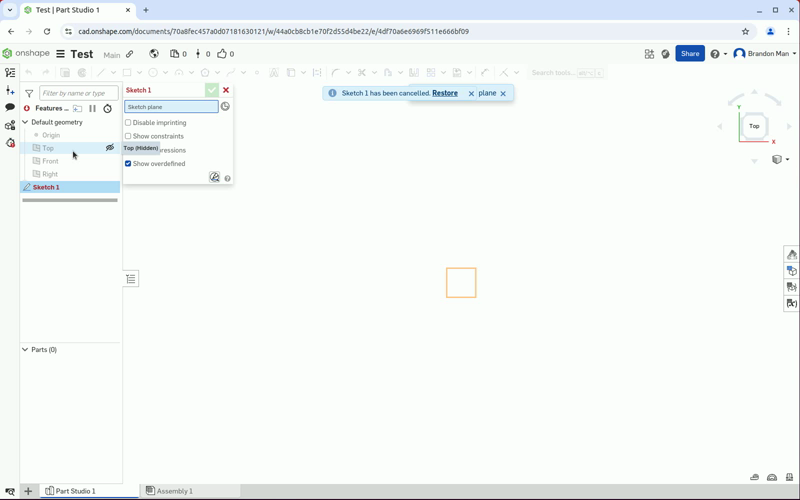
click(73, 150)
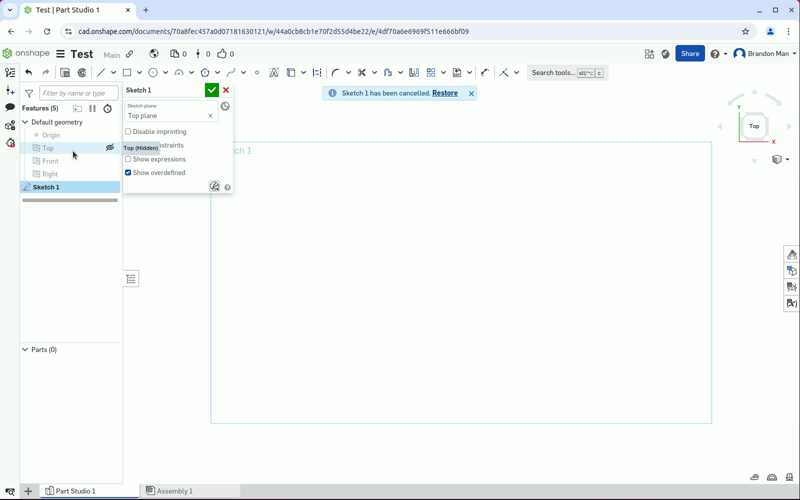
mouse_move(73, 352)
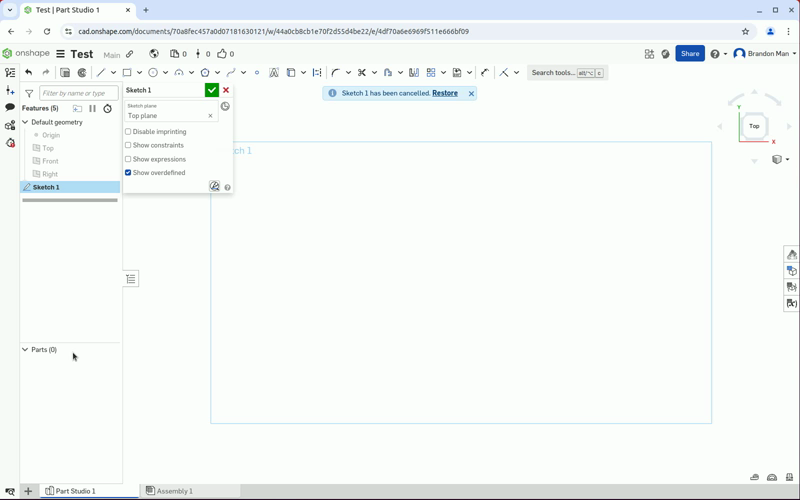
key(y)
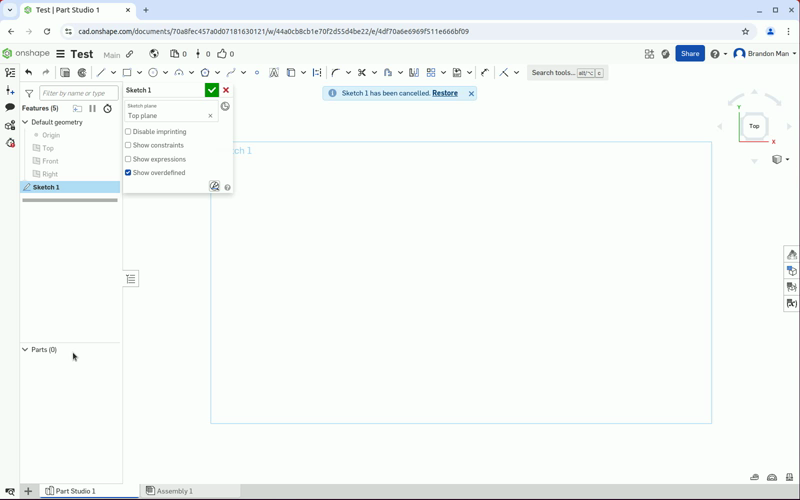
key(l)
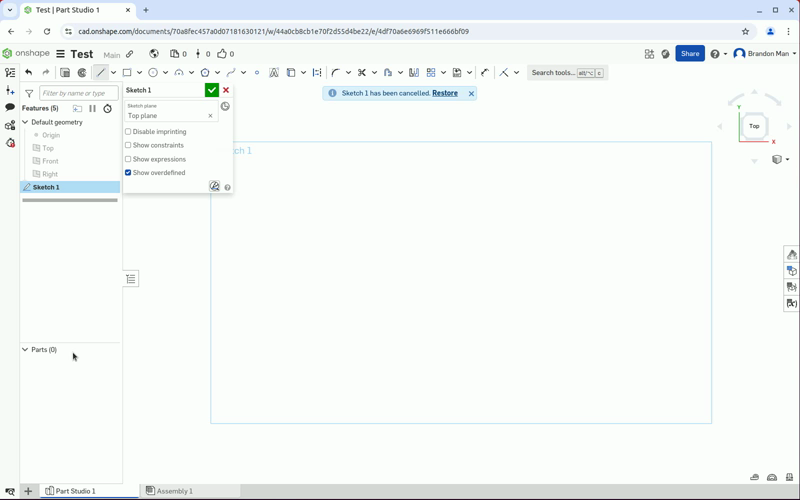
key_down(shift)
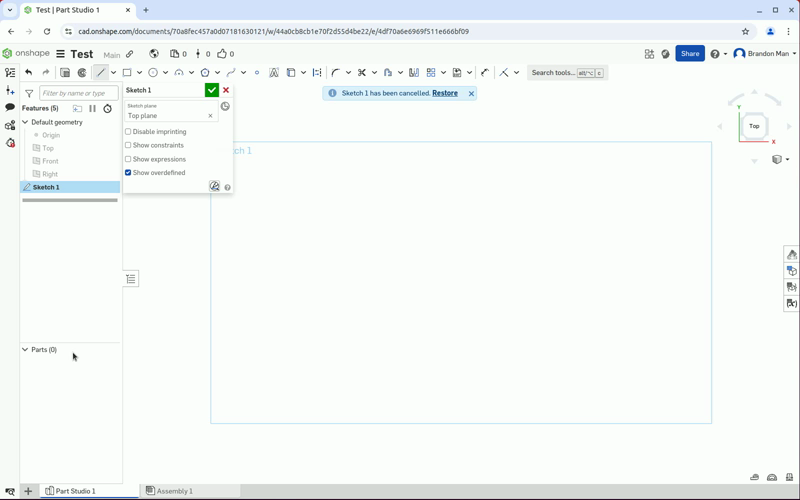
mouse_move(460, 340)
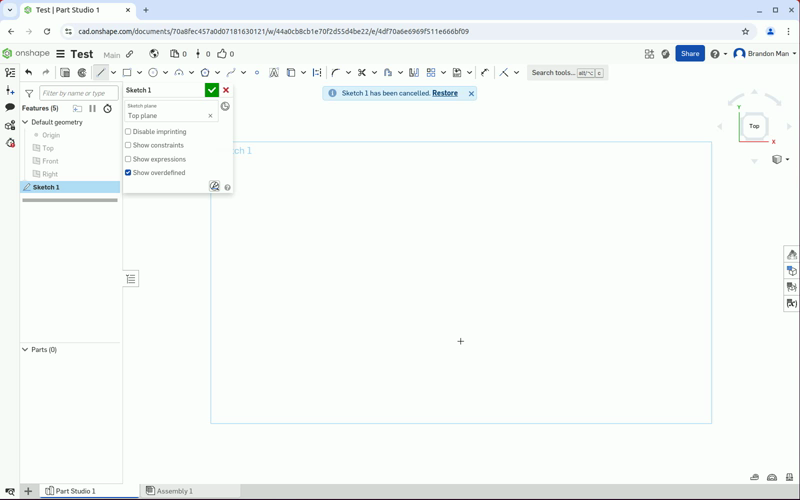
click(460, 340)
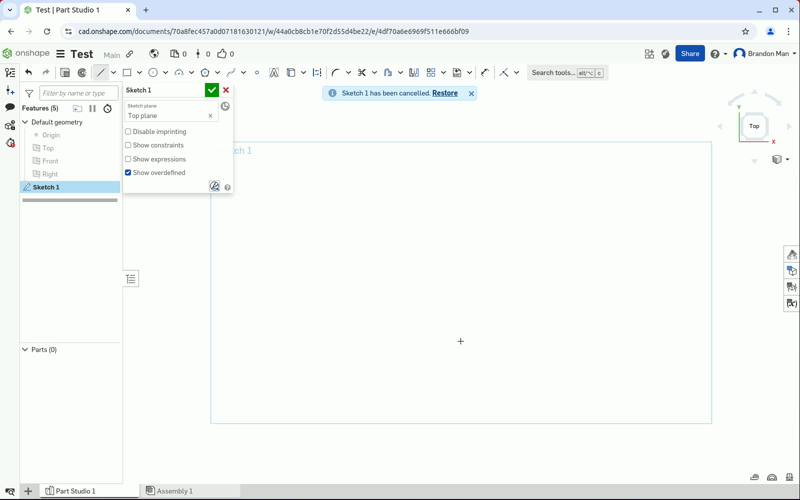
key_up(shift)
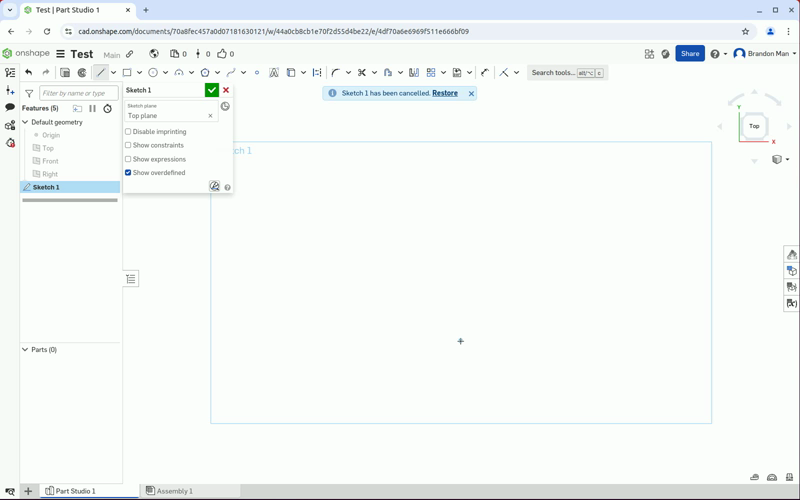
key_down(shift)
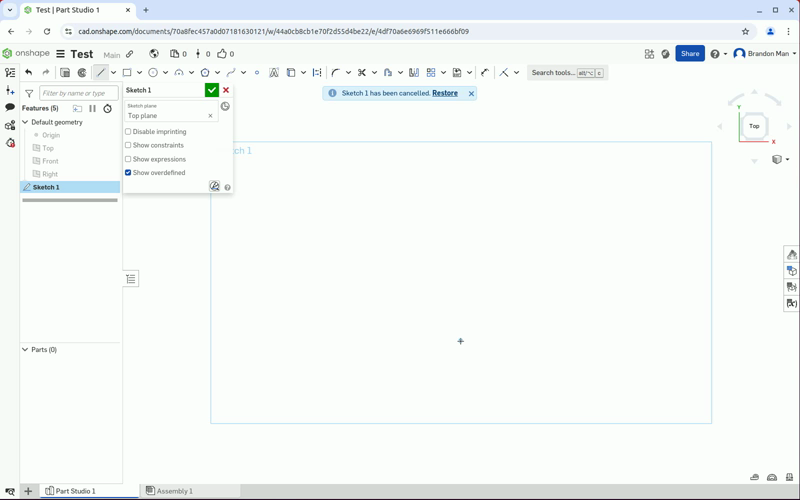
mouse_move(490, 340)
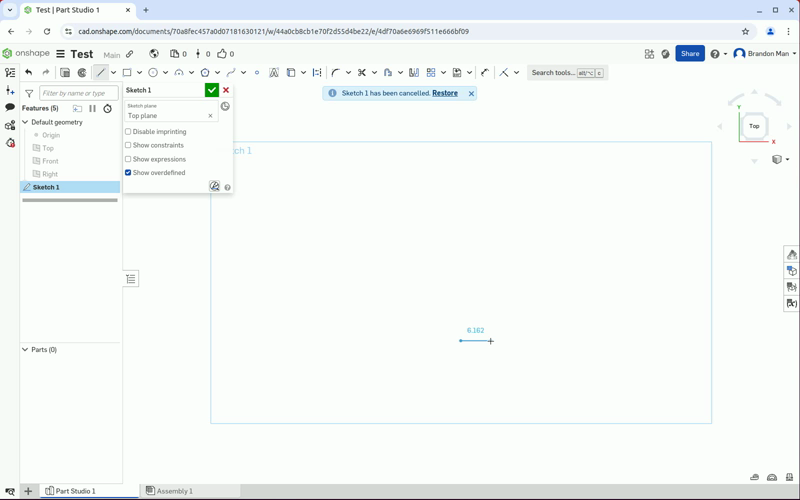
mouse_move(498, 340)
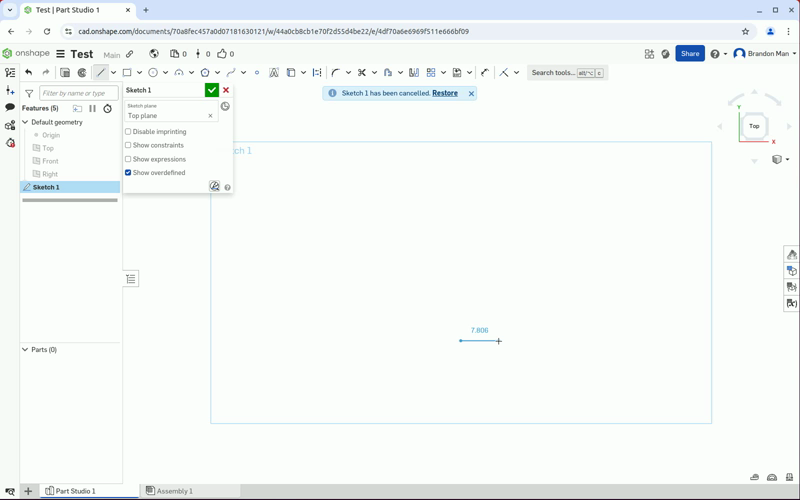
click(498, 340)
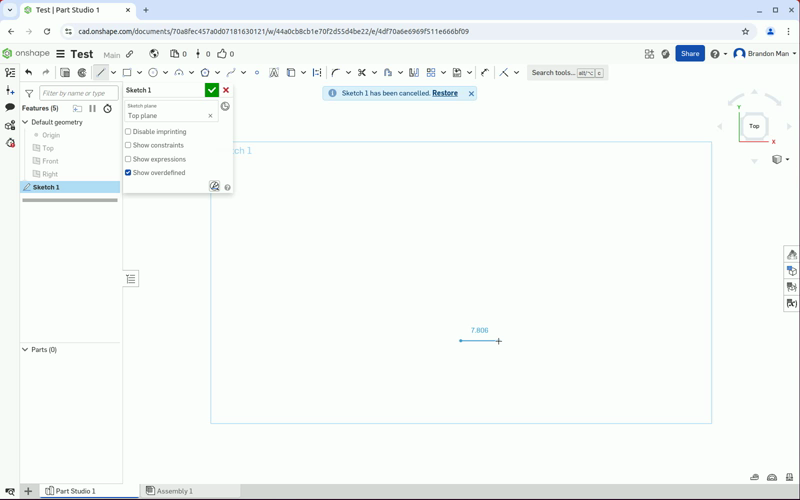
key_up(shift)
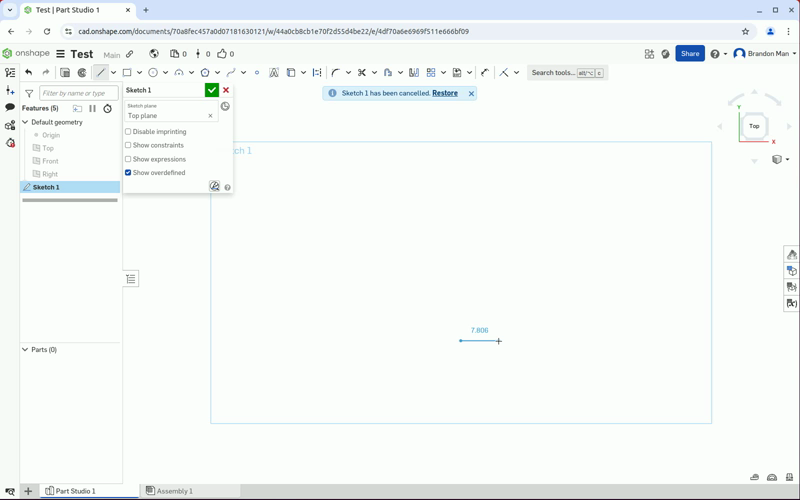
key_down(shift)
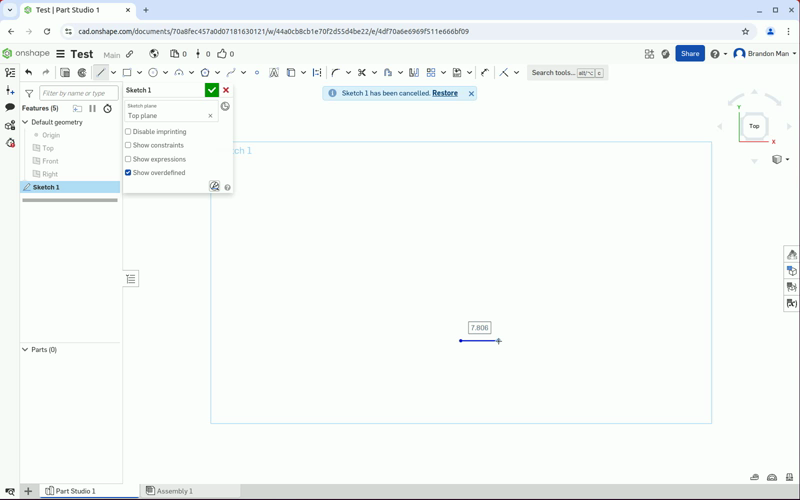
mouse_move(528, 340)
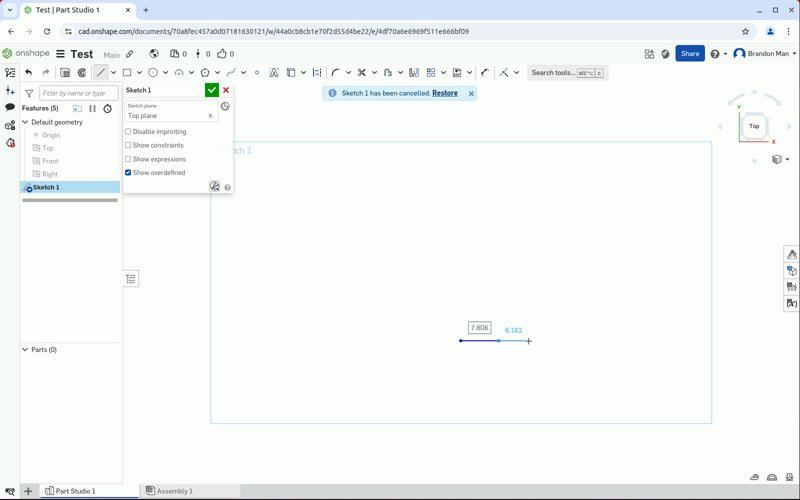
mouse_move(498, 301)
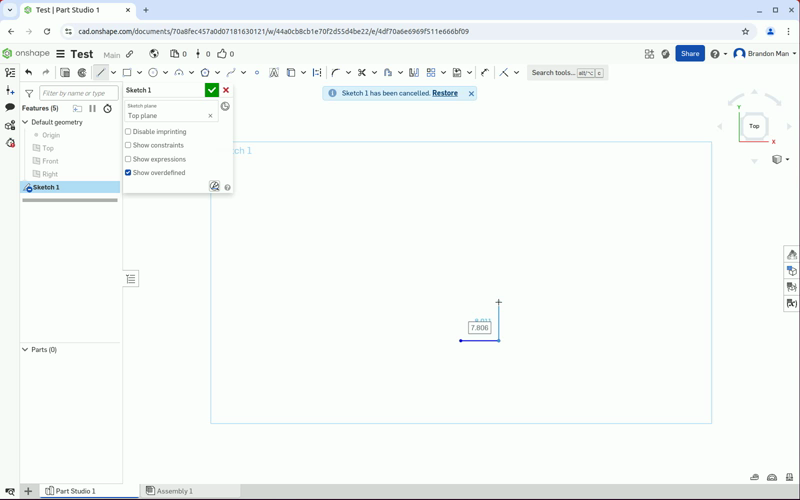
click(498, 301)
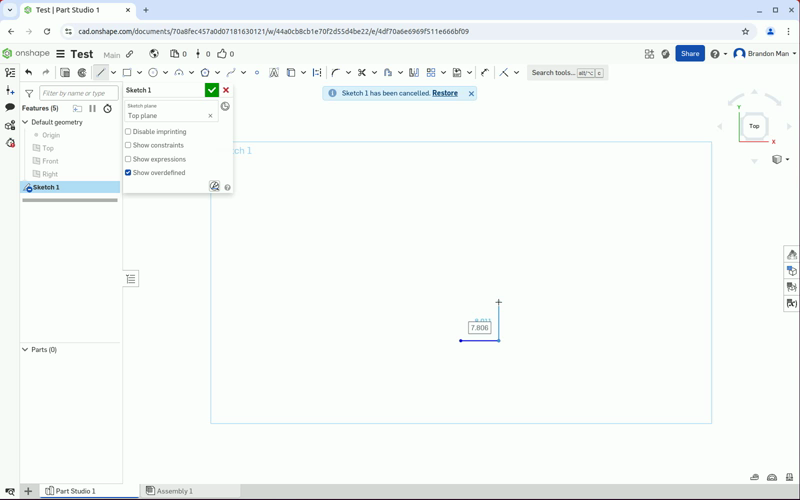
key_up(shift)
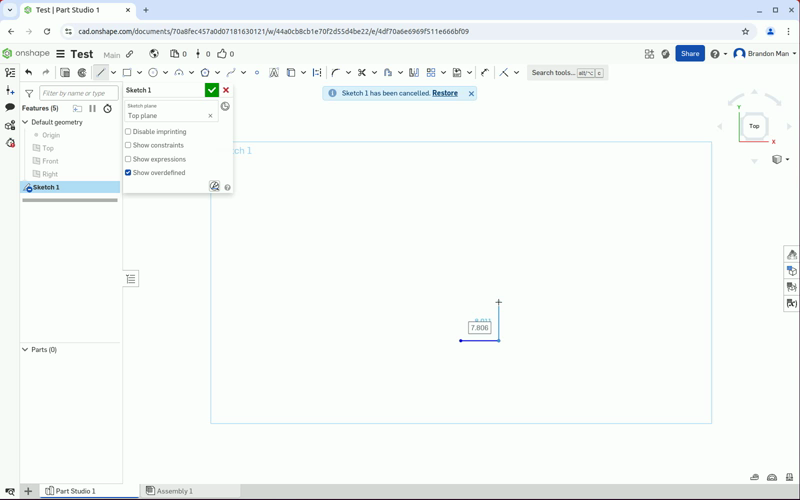
key_down(shift)
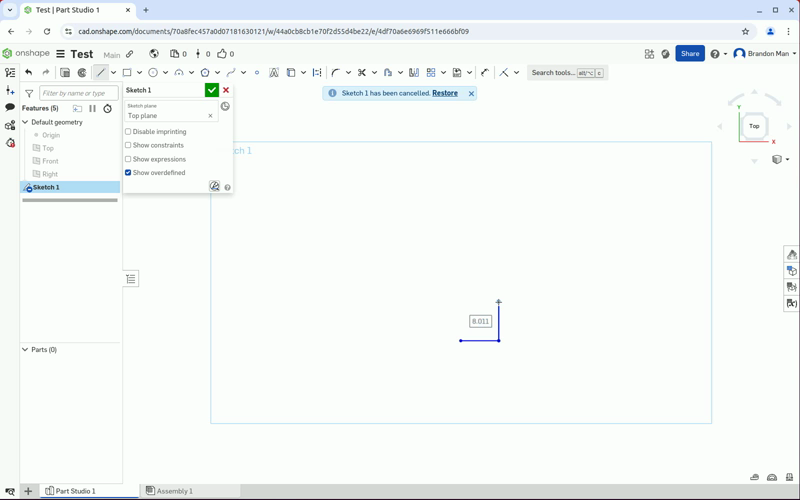
mouse_move(528, 301)
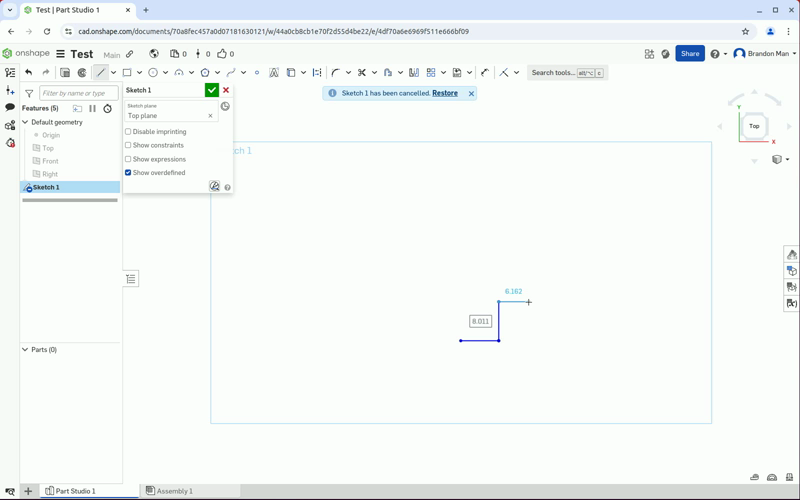
mouse_move(498, 263)
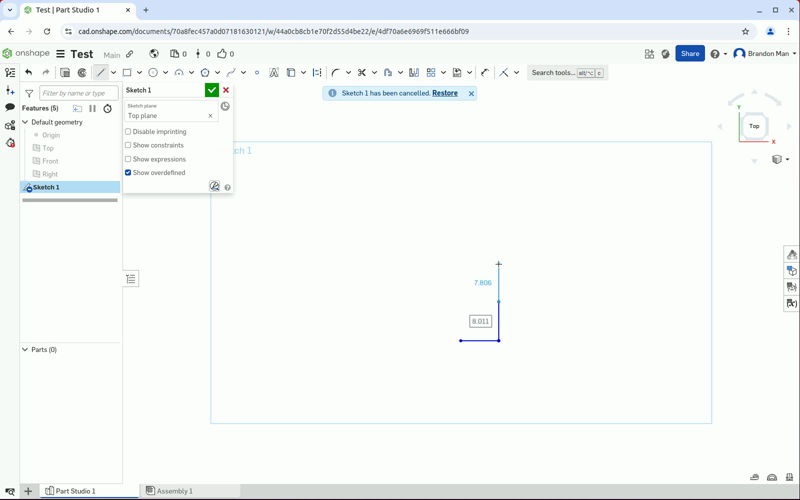
click(498, 263)
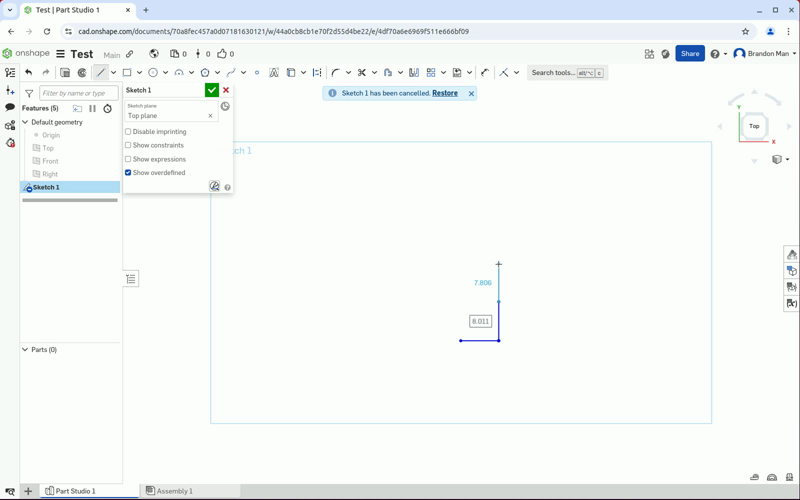
key_up(shift)
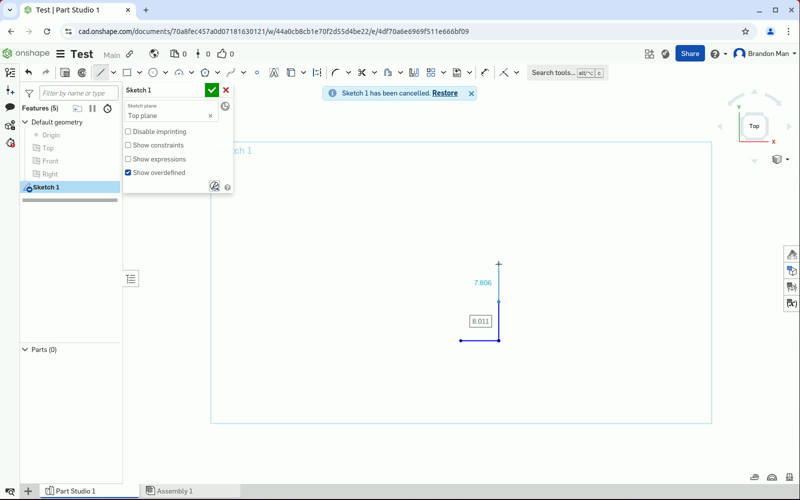
key_down(shift)
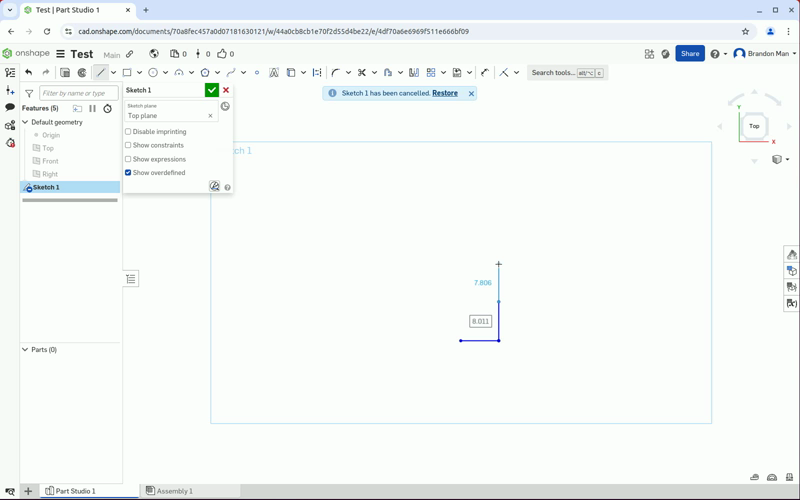
mouse_move(528, 263)
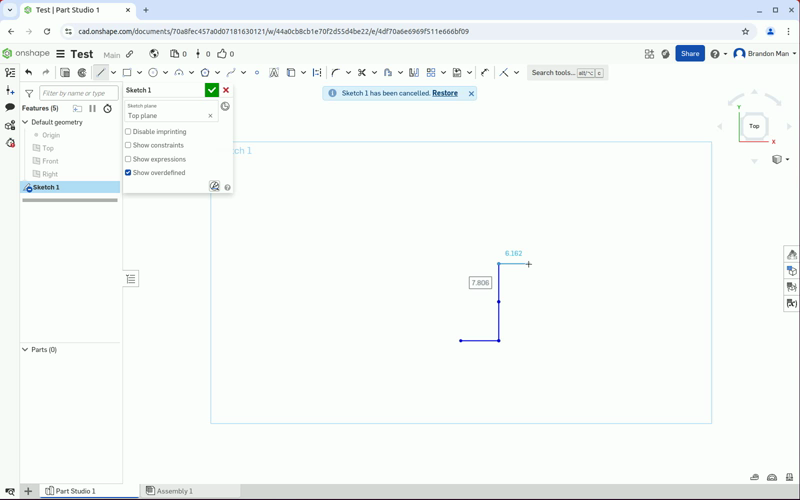
mouse_move(460, 263)
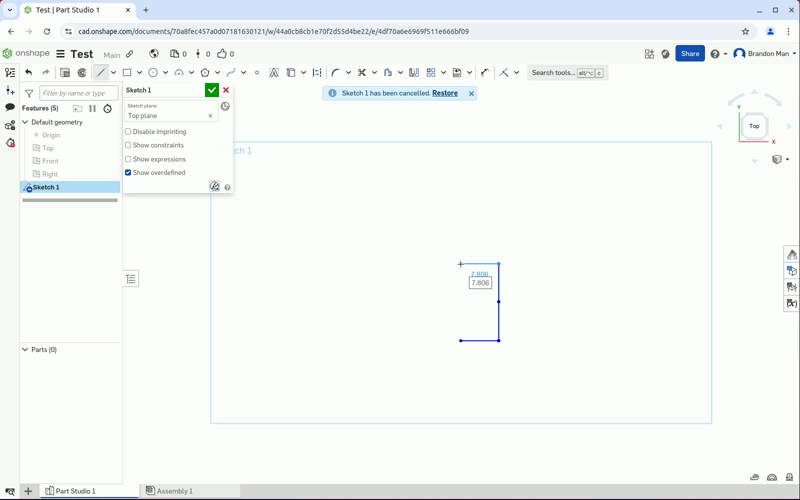
click(460, 263)
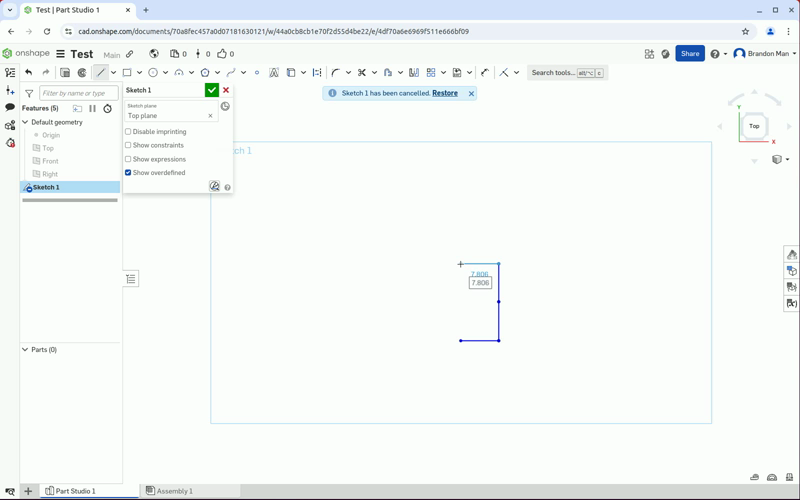
key_up(shift)
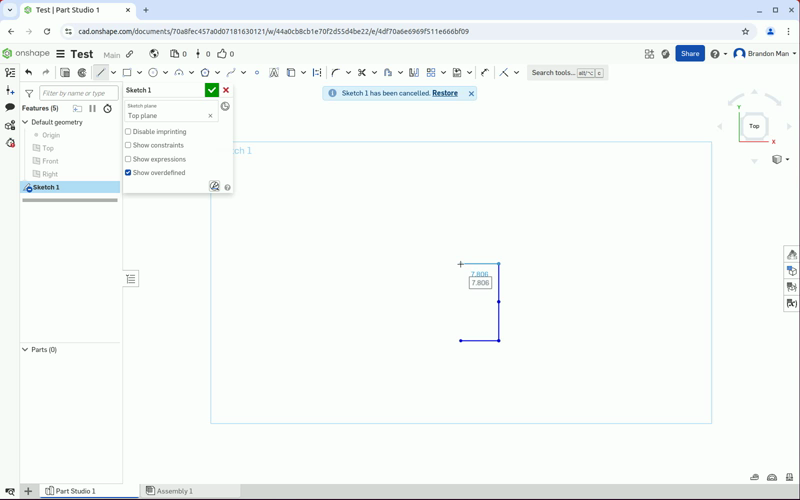
key_down(shift)
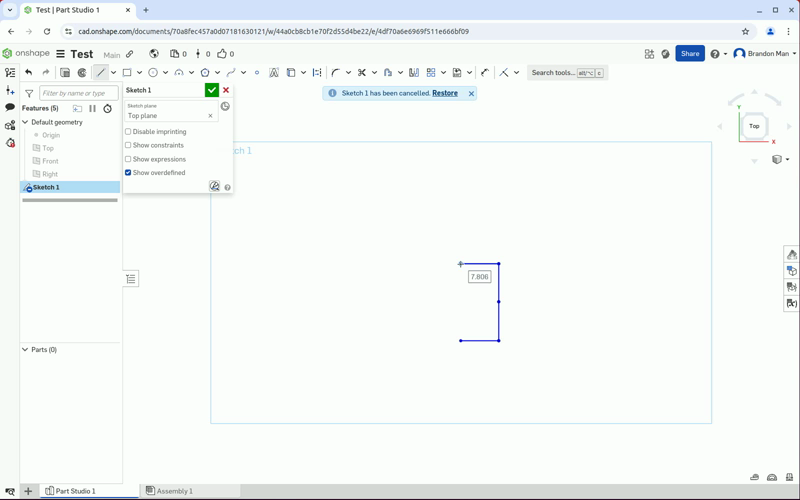
mouse_move(490, 263)
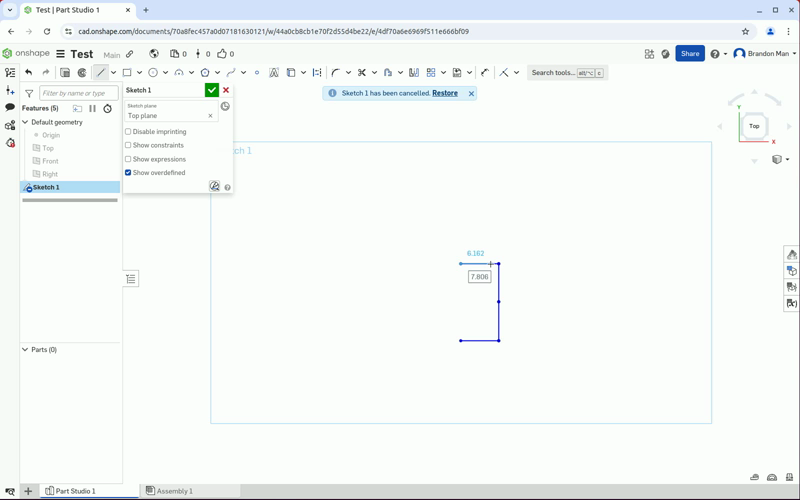
mouse_move(460, 301)
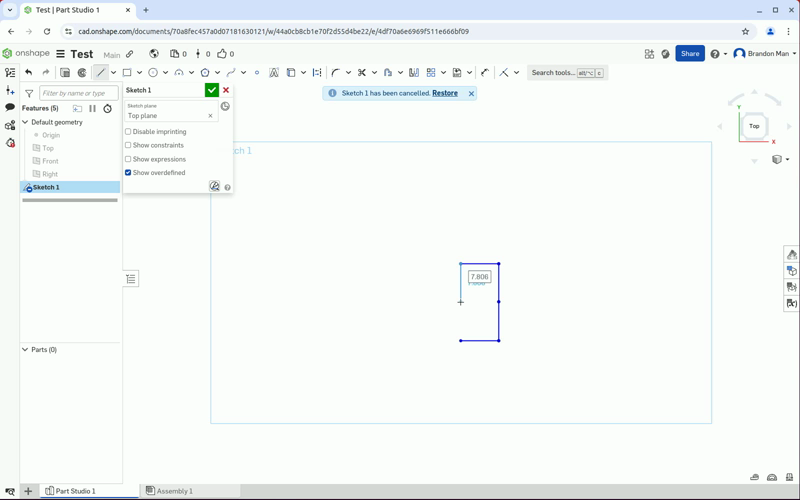
click(460, 301)
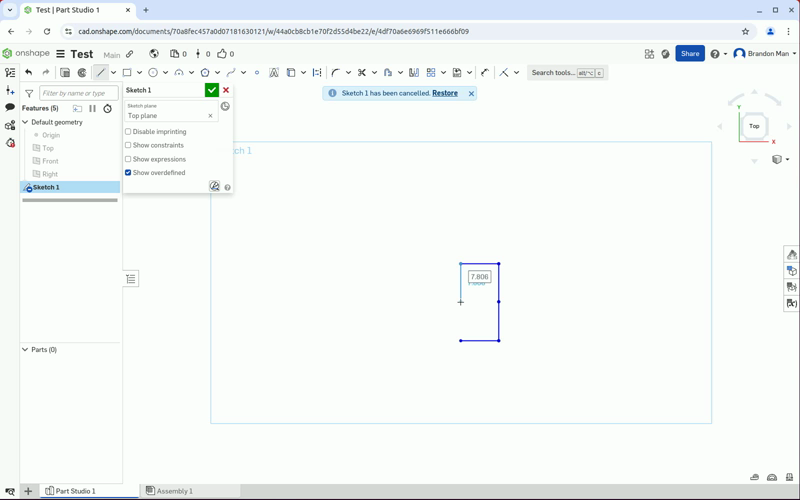
key_up(shift)
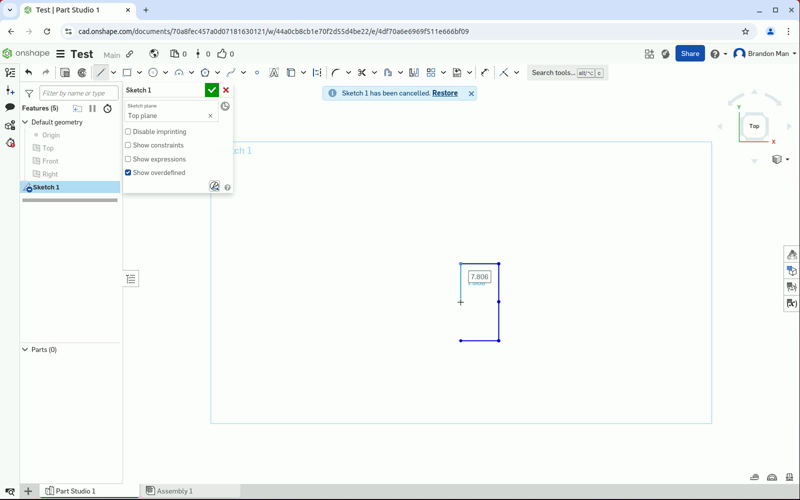
mouse_move(490, 301)
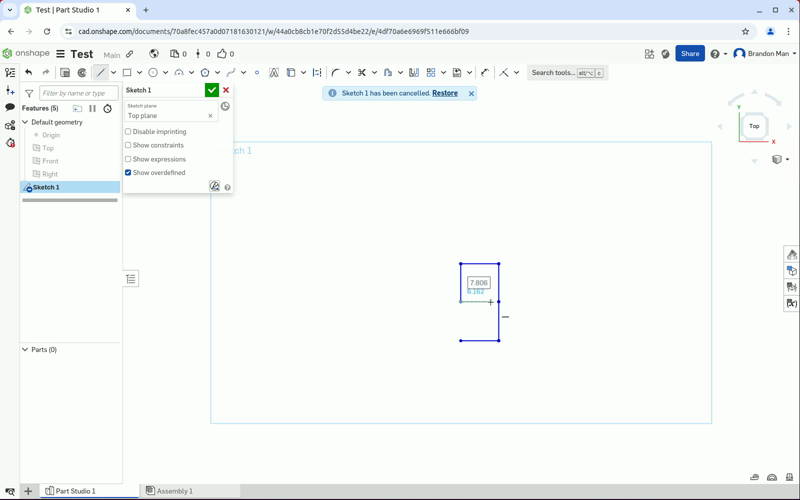
key_down(shift)
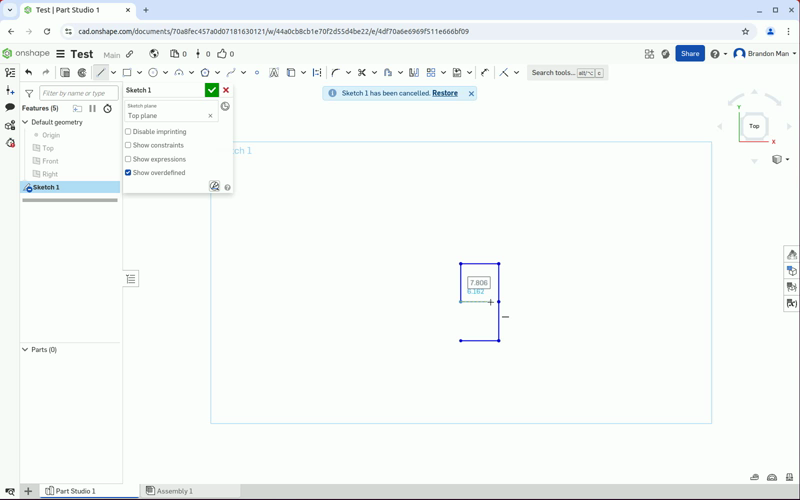
mouse_move(460, 340)
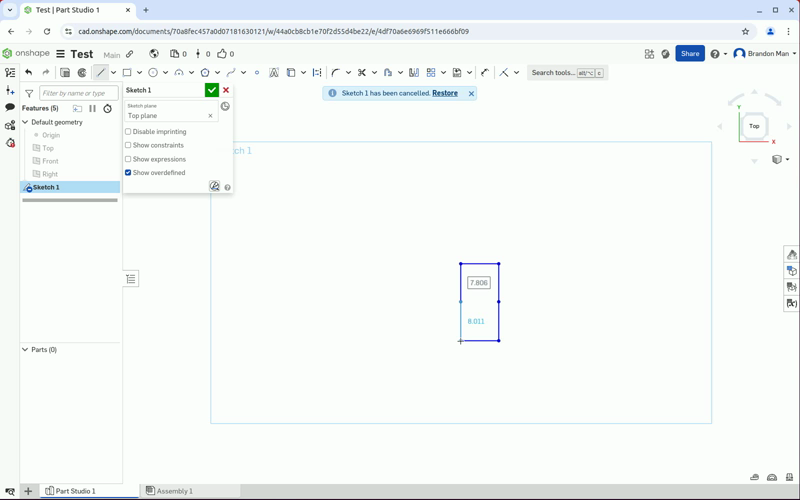
key_up(shift)
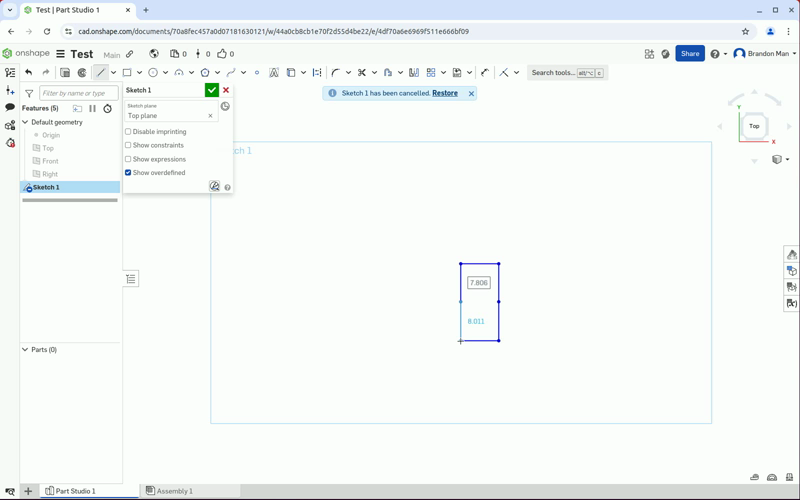
click(460, 340)
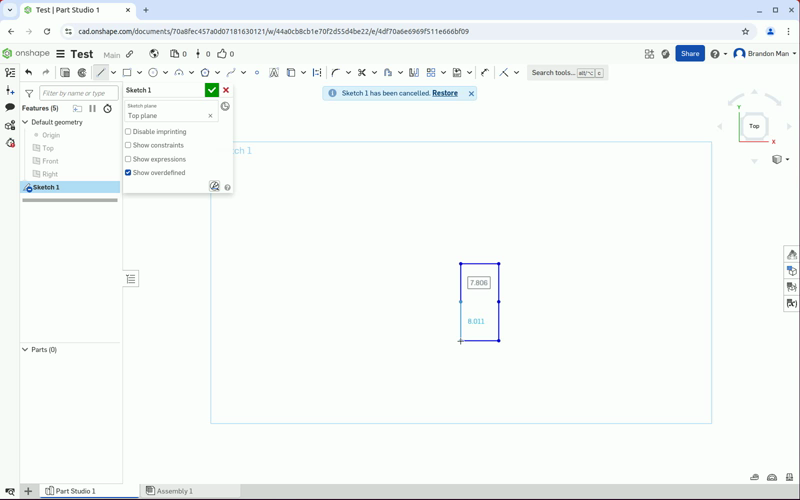
key(esc)
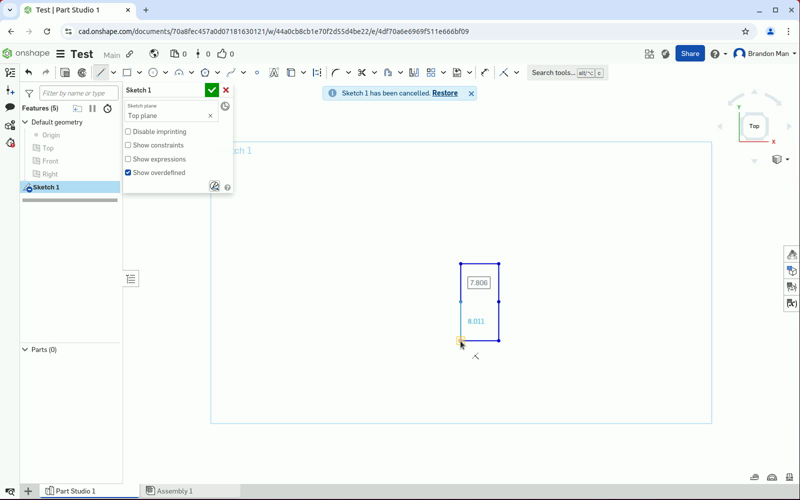
mouse_move(468, 318)
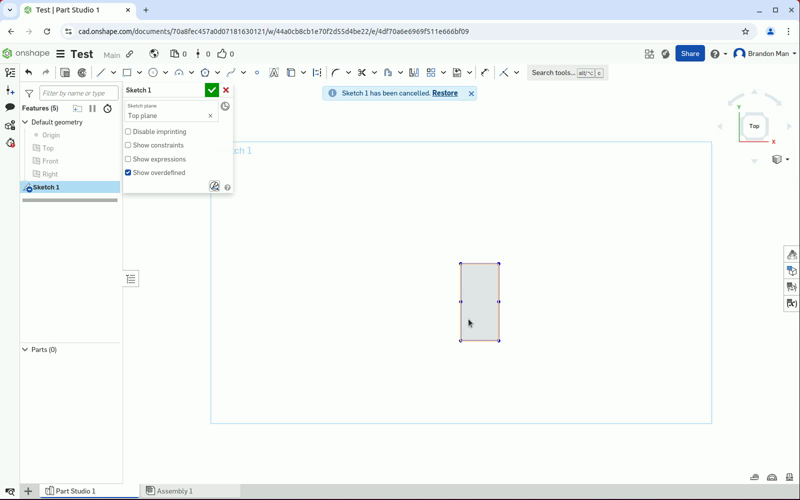
click(468, 318)
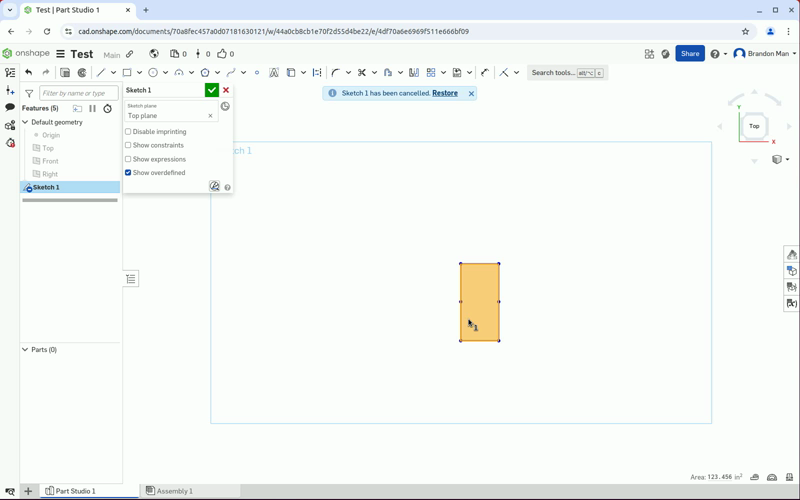
mouse_move(73, 352)
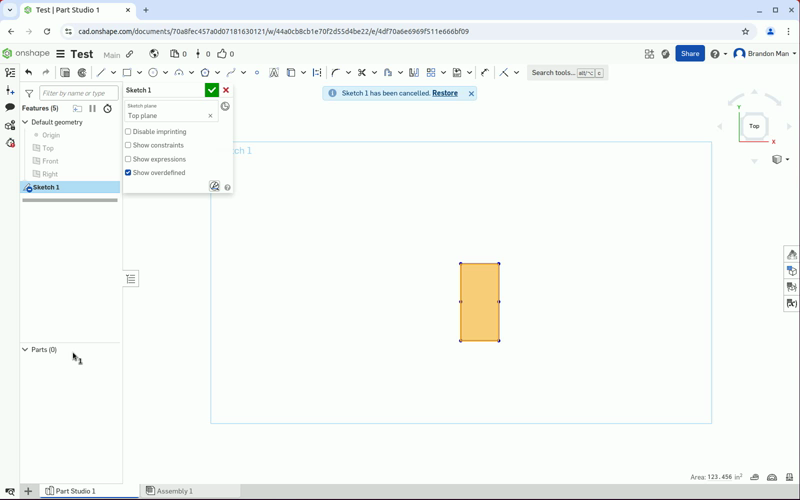
key(shift+y)
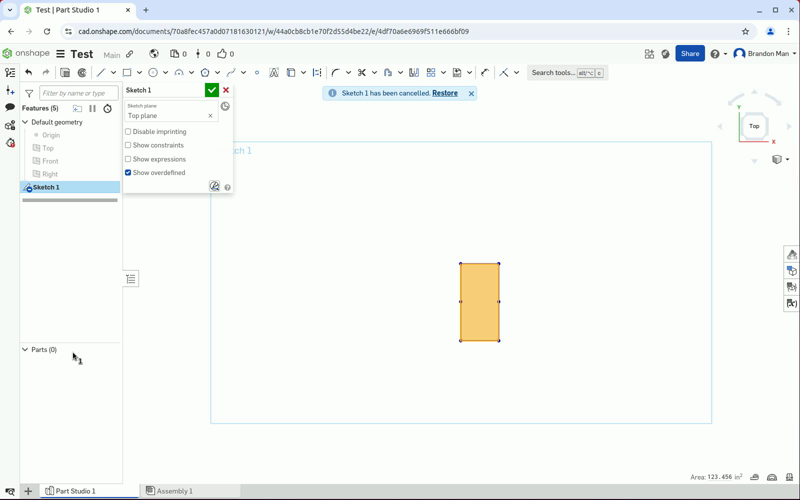
key(shift+e)
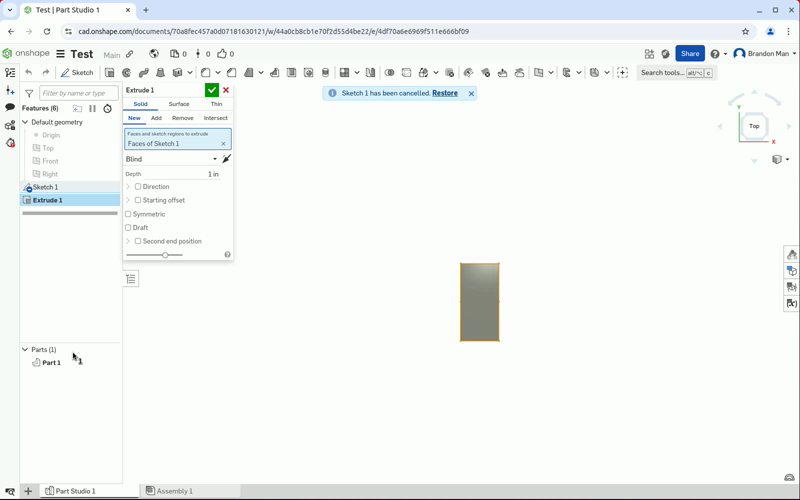
mouse_move(143, 106)
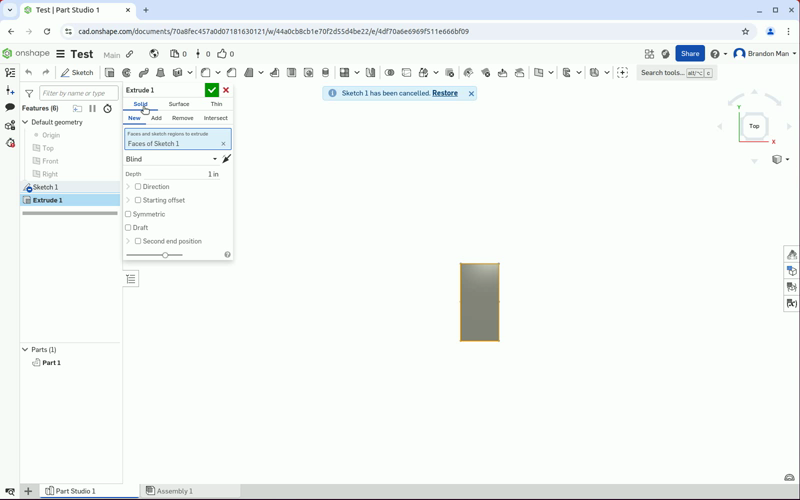
click(143, 106)
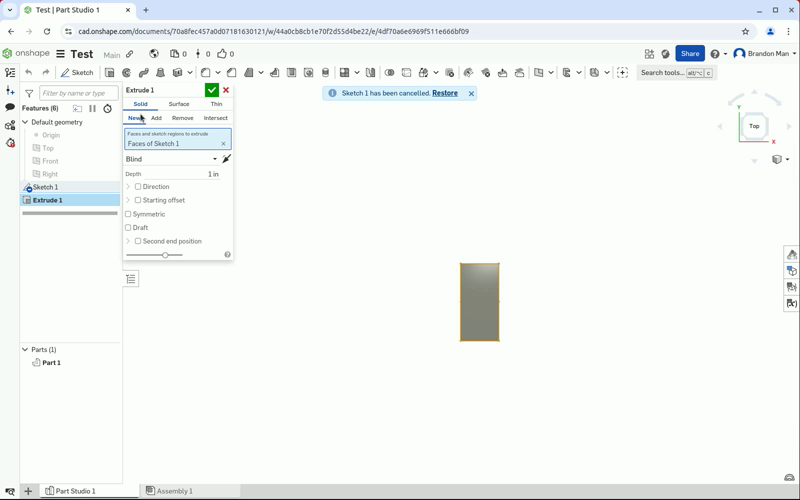
mouse_move(137, 120)
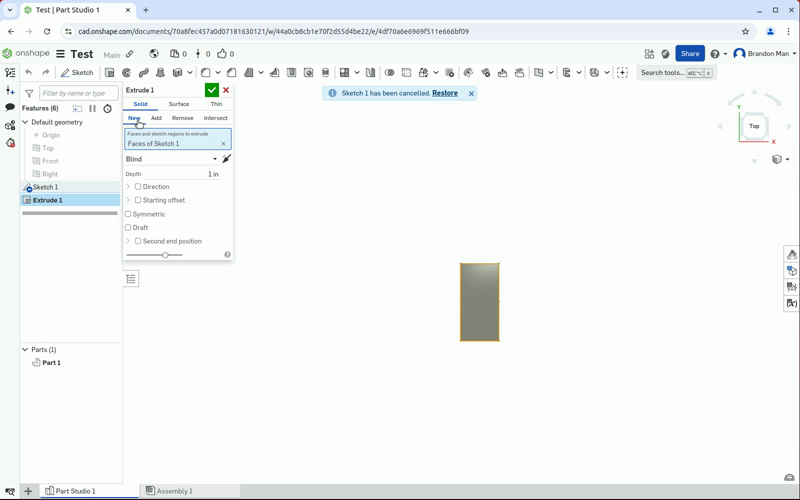
click(137, 120)
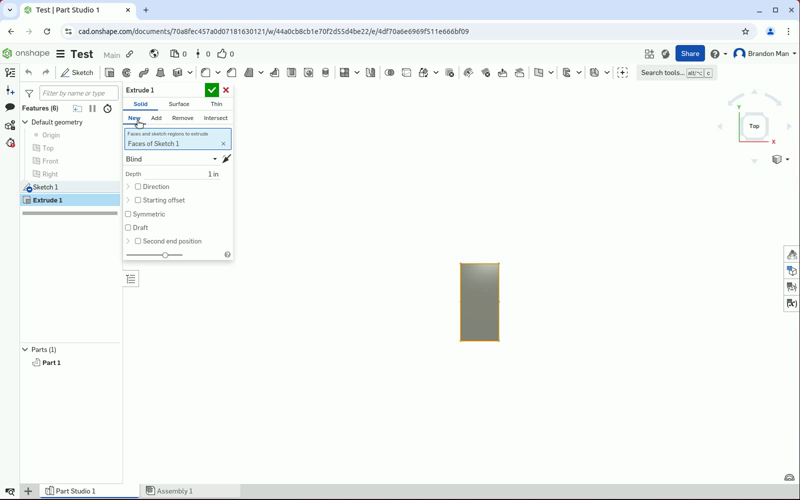
key(tab, 4)
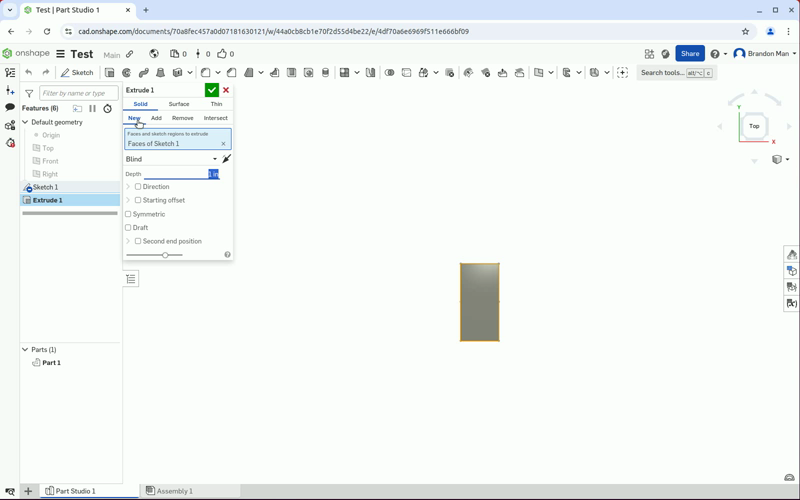
text(0.241)
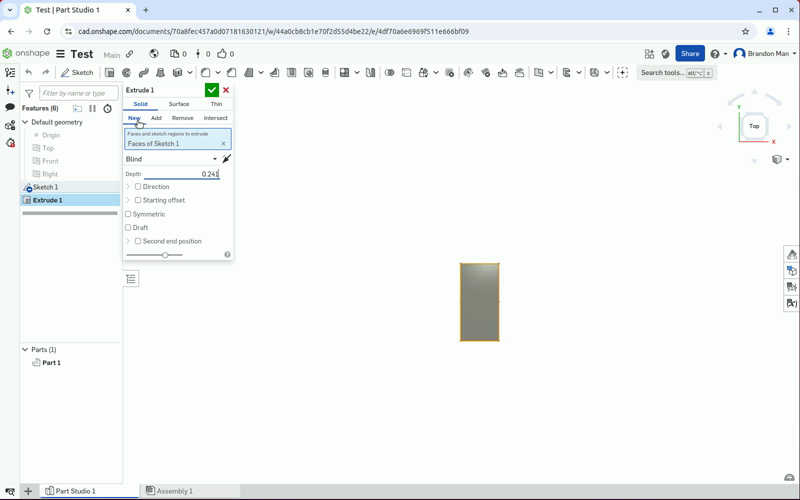
key(enter)
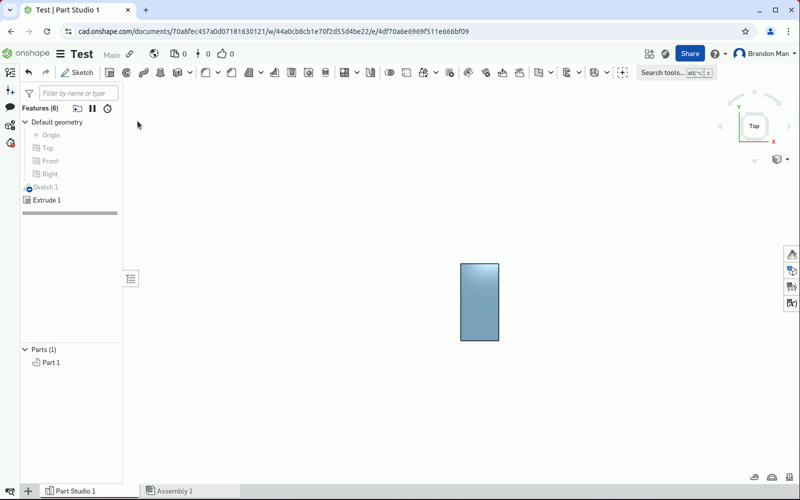
key(shift+h)
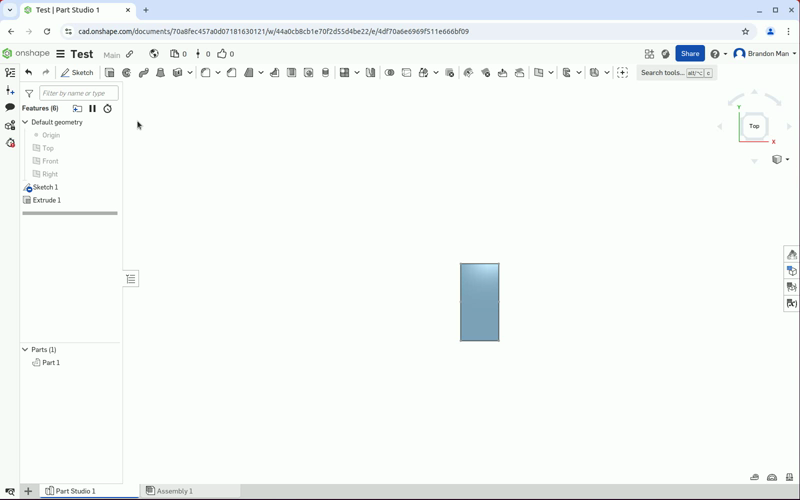
key(shift+h)
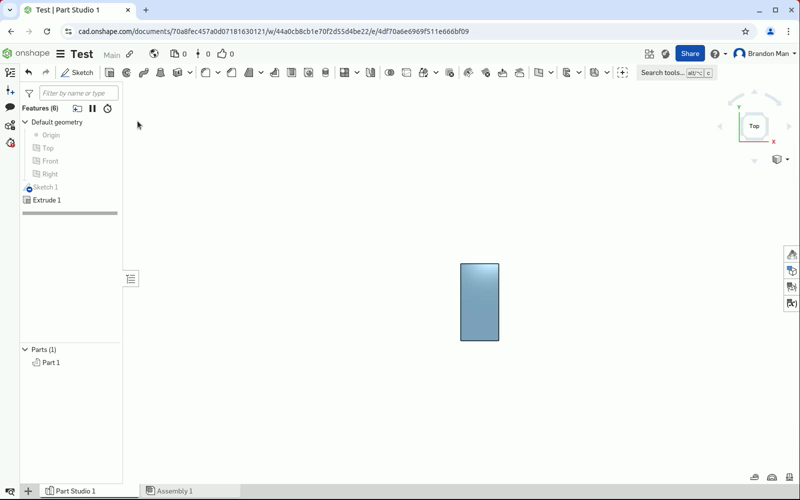
mouse_move(73, 189)
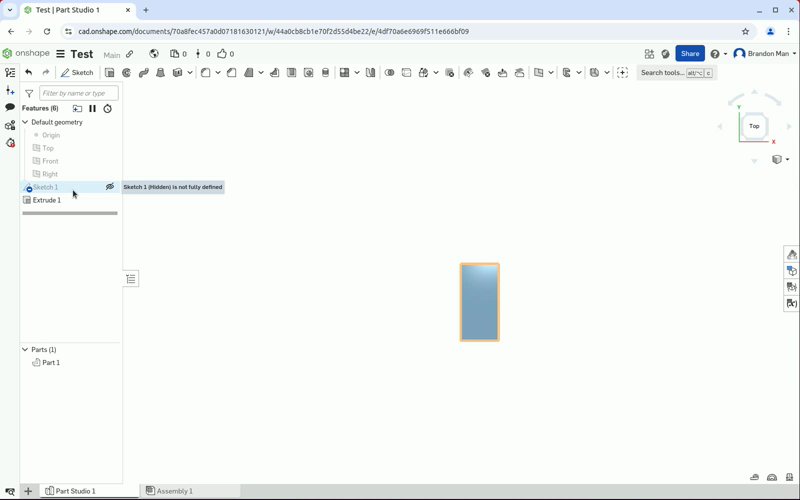
click(73, 189)
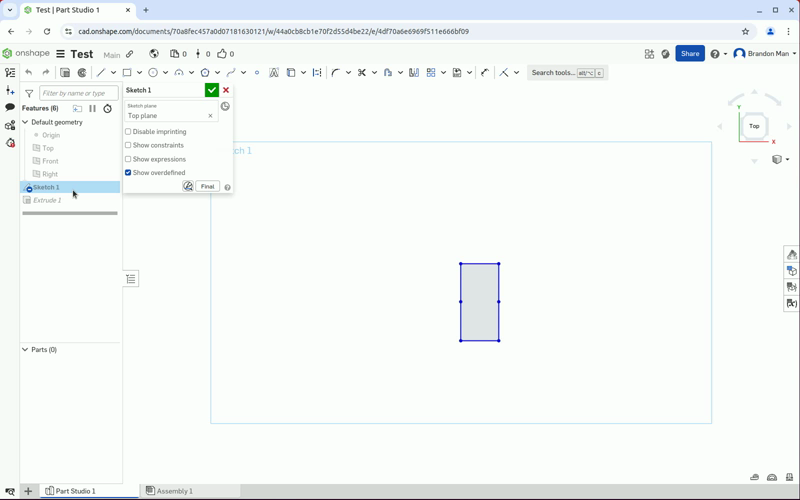
mouse_move(229, 92)
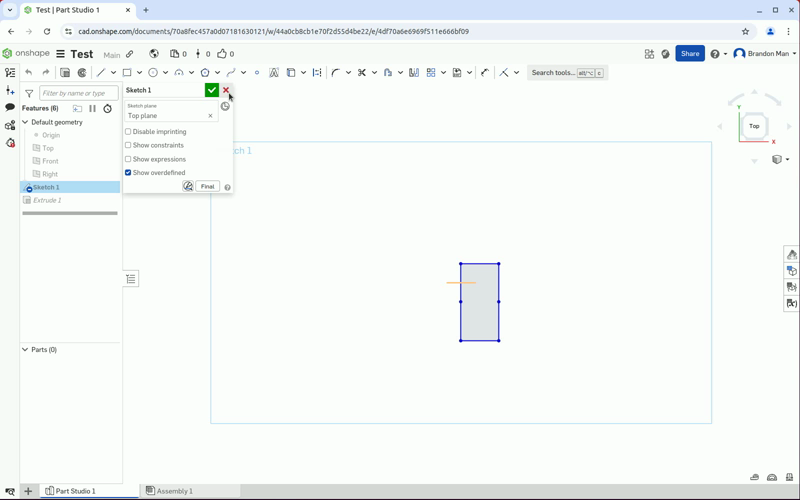
click(229, 92)
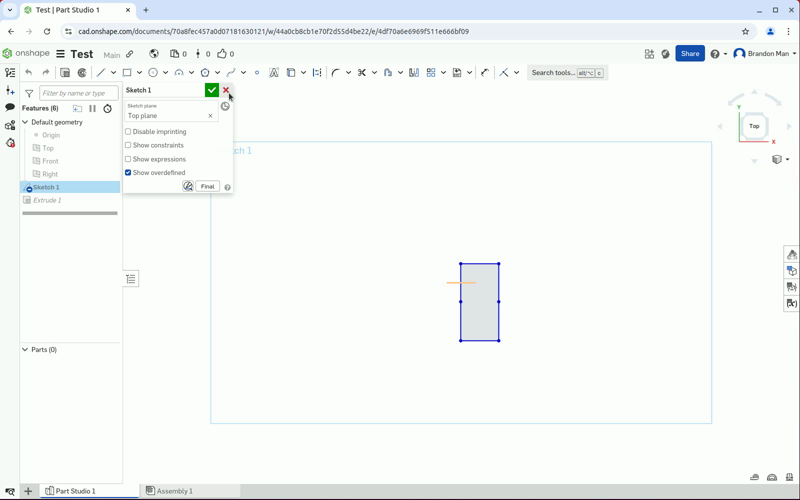
key(shift+s)
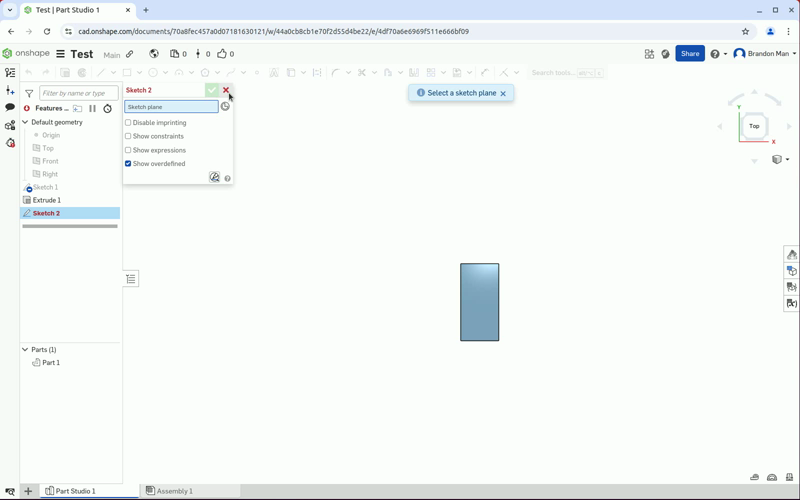
mouse_move(73, 150)
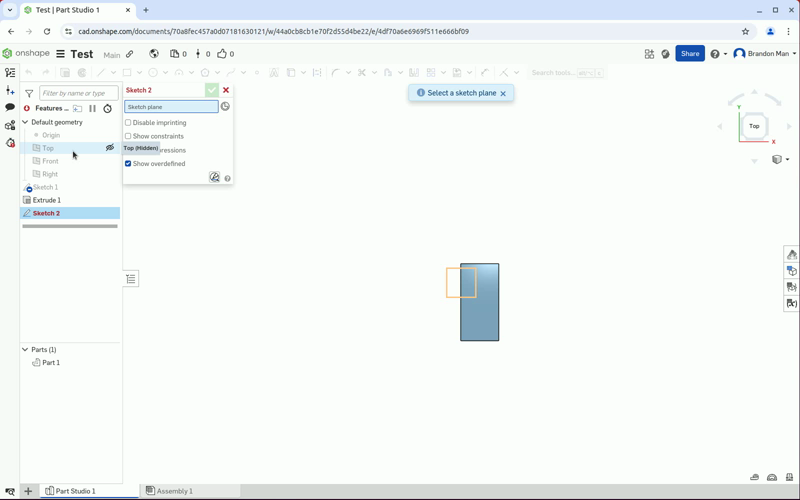
click(73, 150)
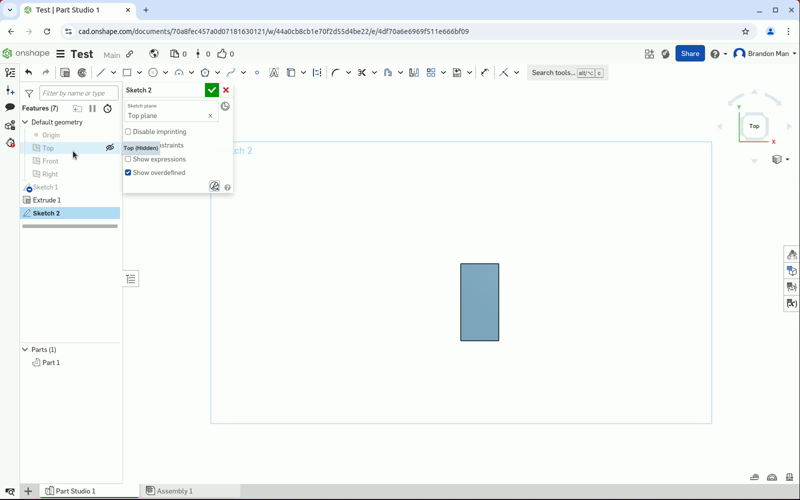
mouse_move(73, 352)
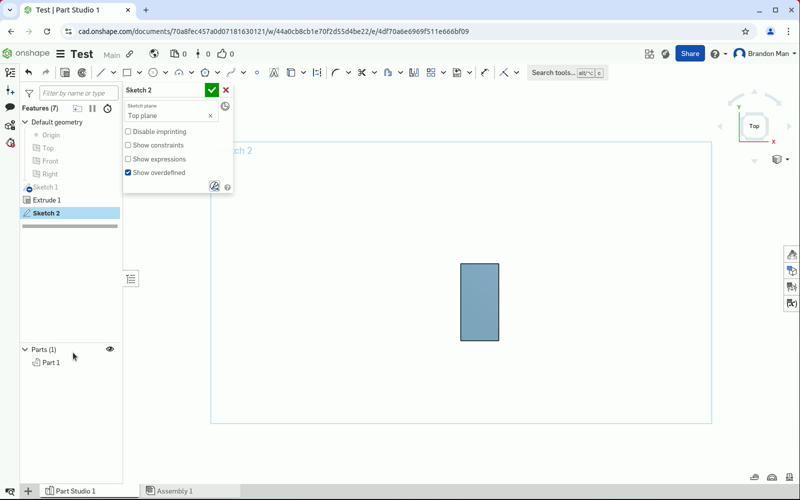
key(y)
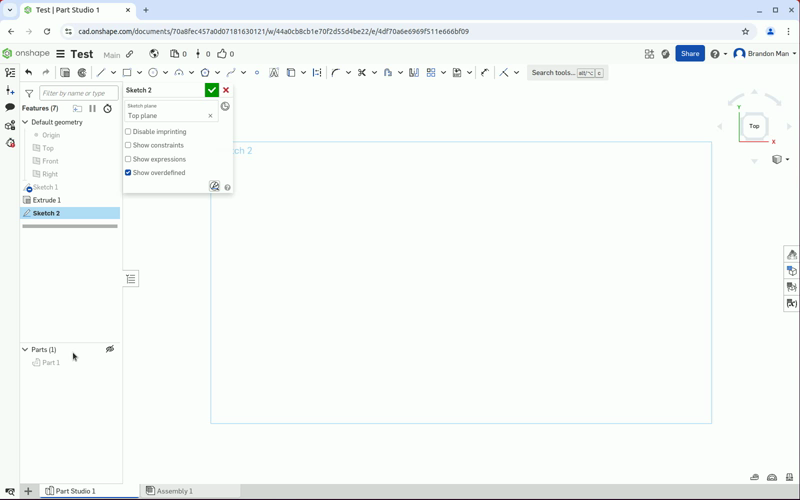
key(l)
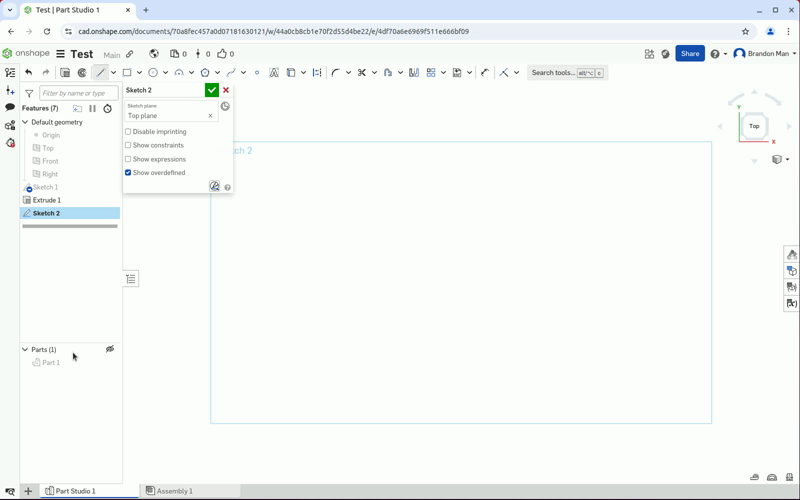
key_down(shift)
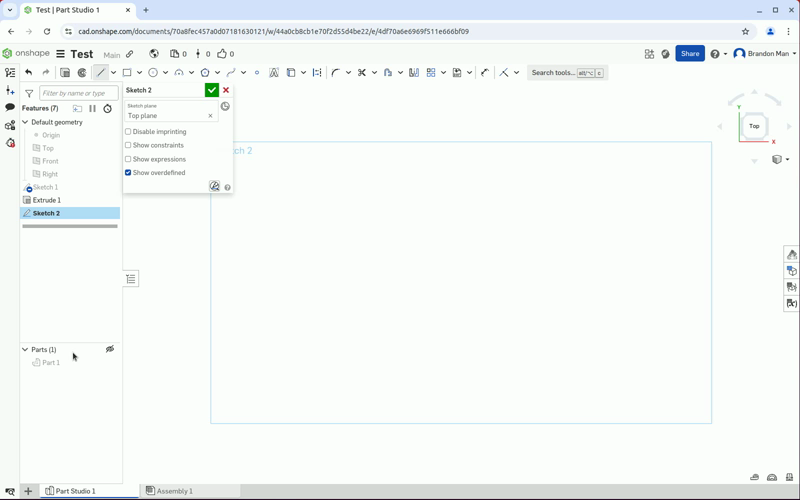
mouse_move(498, 301)
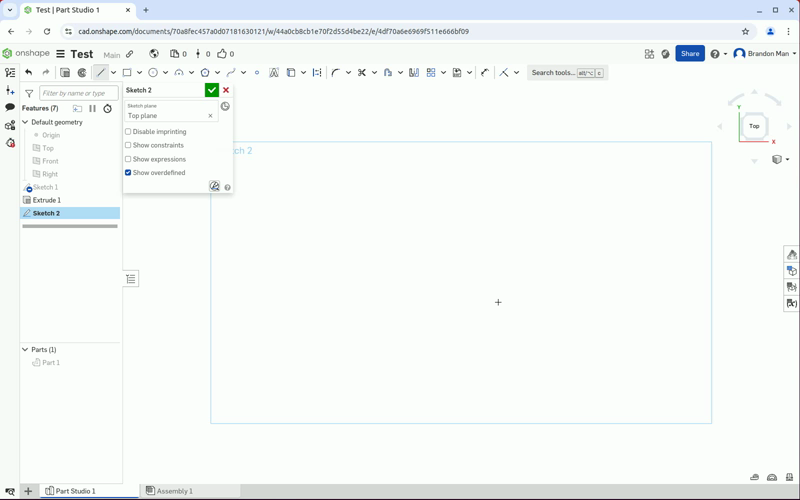
click(498, 301)
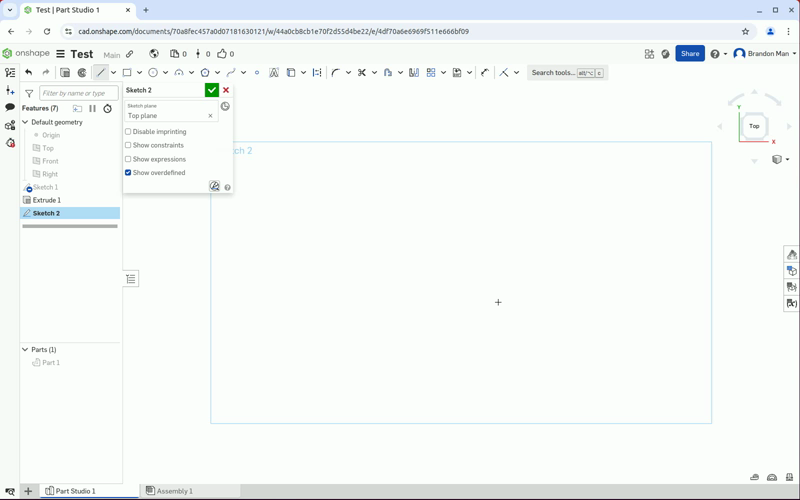
key_up(shift)
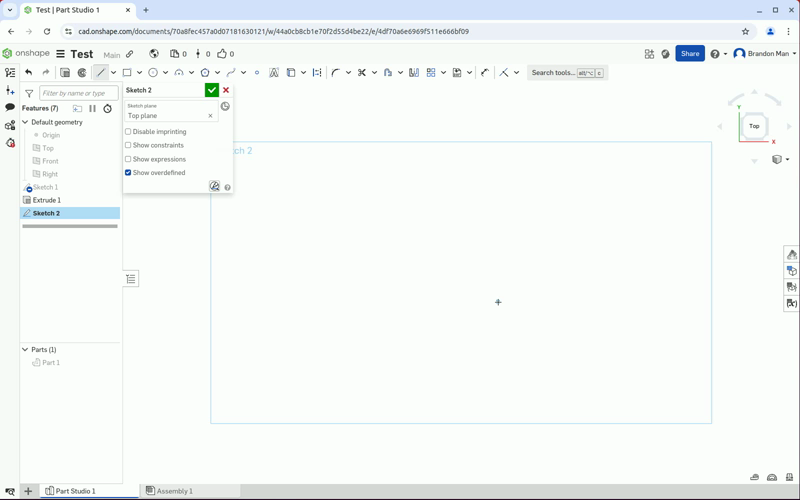
key_down(shift)
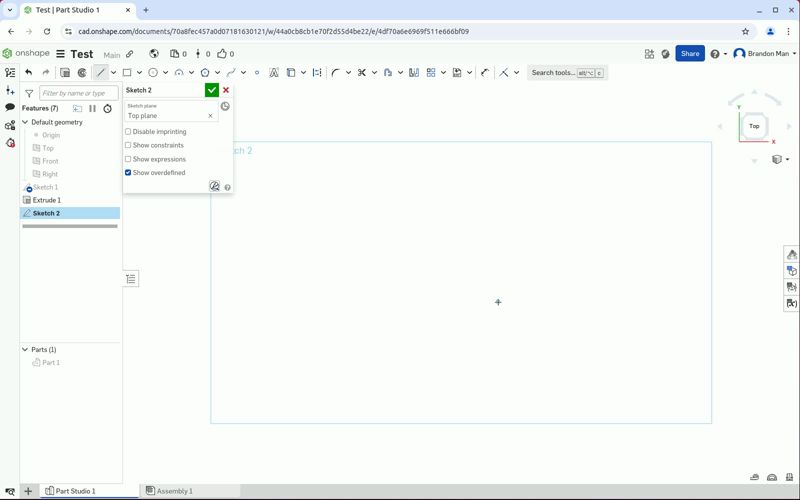
mouse_move(528, 301)
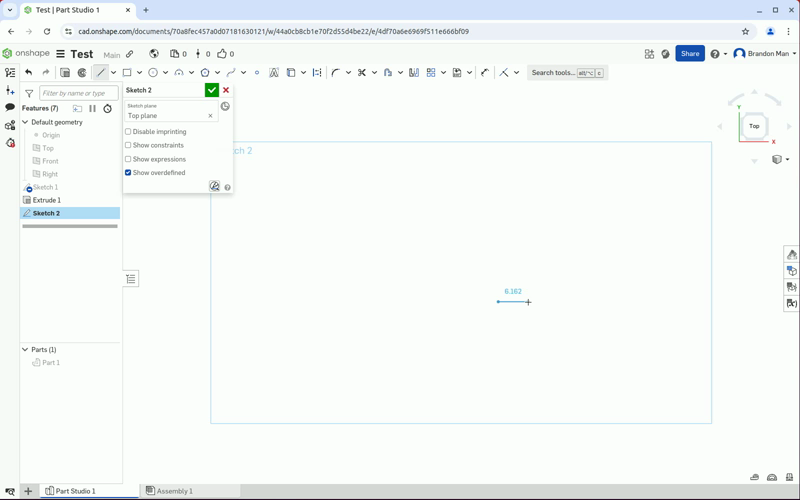
mouse_move(536, 301)
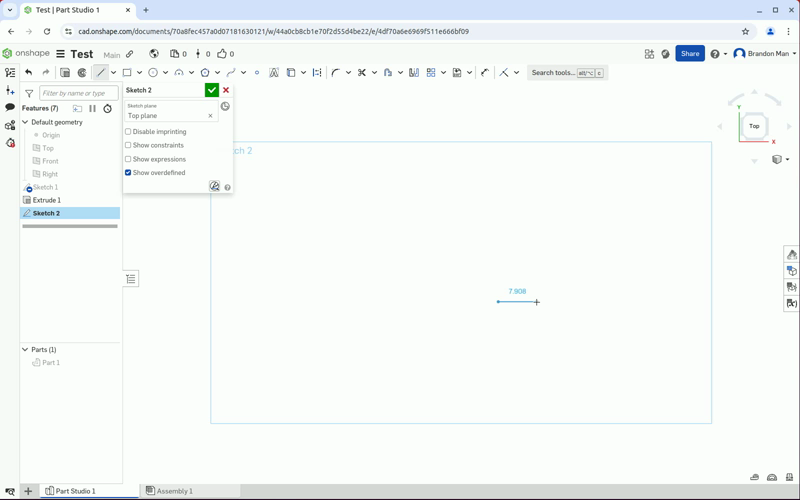
click(536, 301)
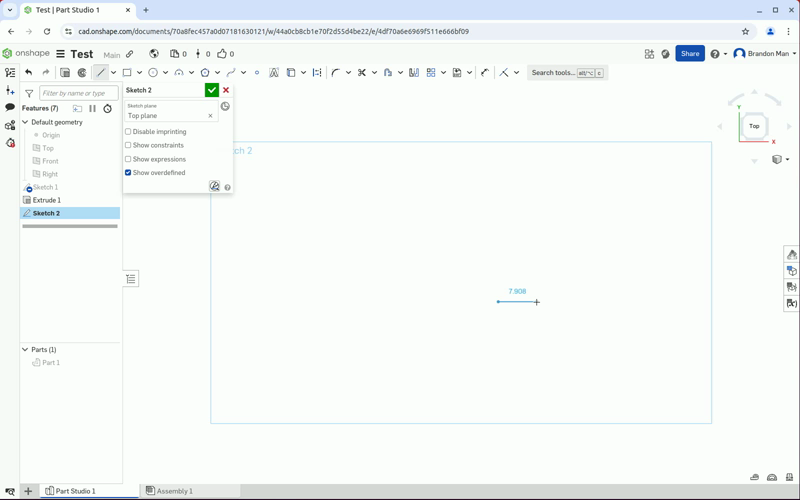
key_up(shift)
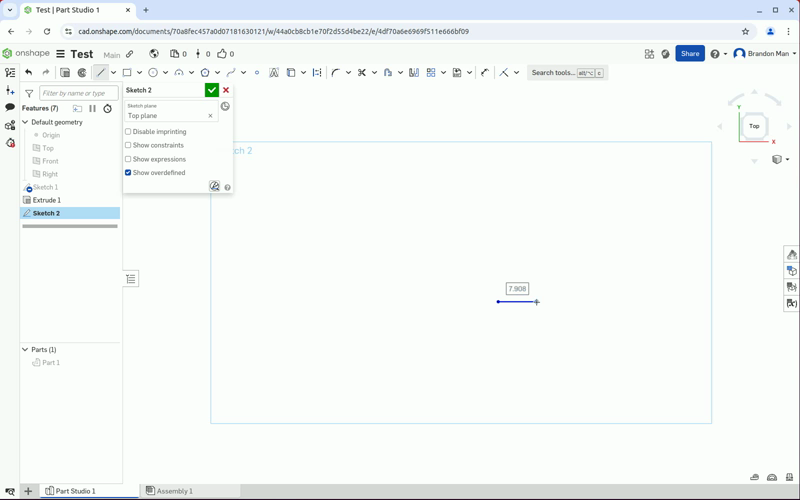
key_down(shift)
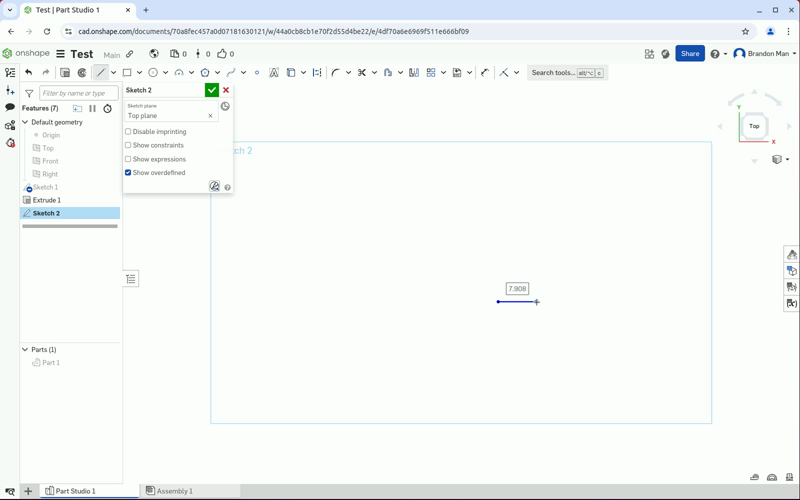
mouse_move(566, 301)
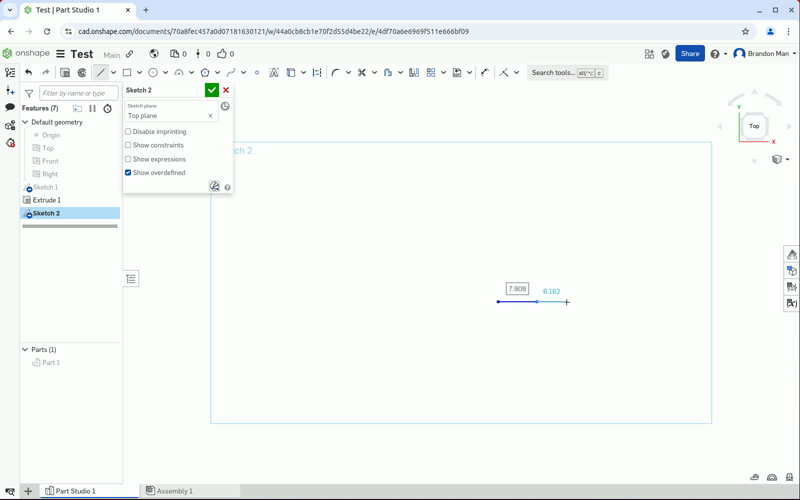
mouse_move(536, 263)
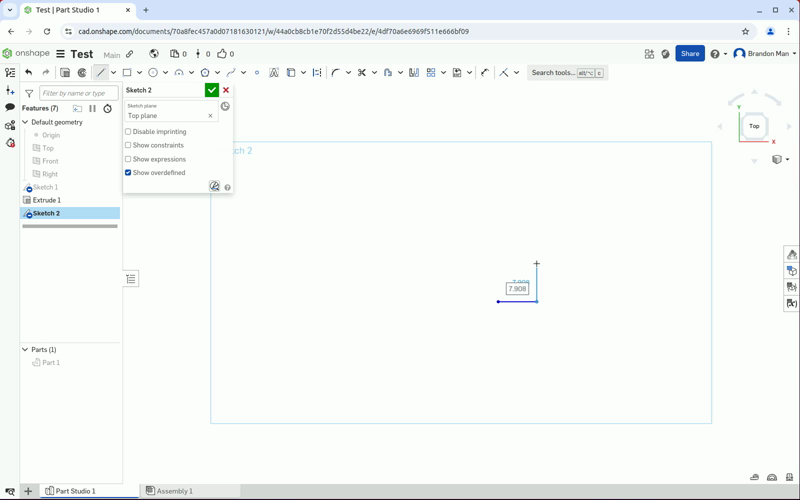
click(536, 263)
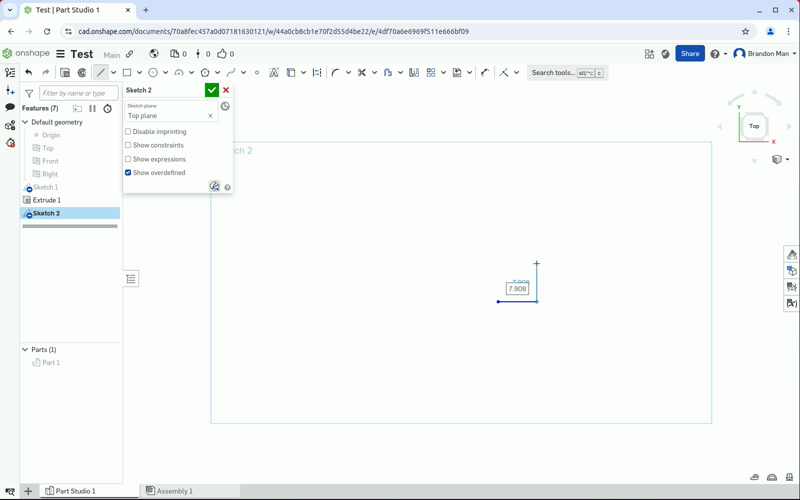
key_up(shift)
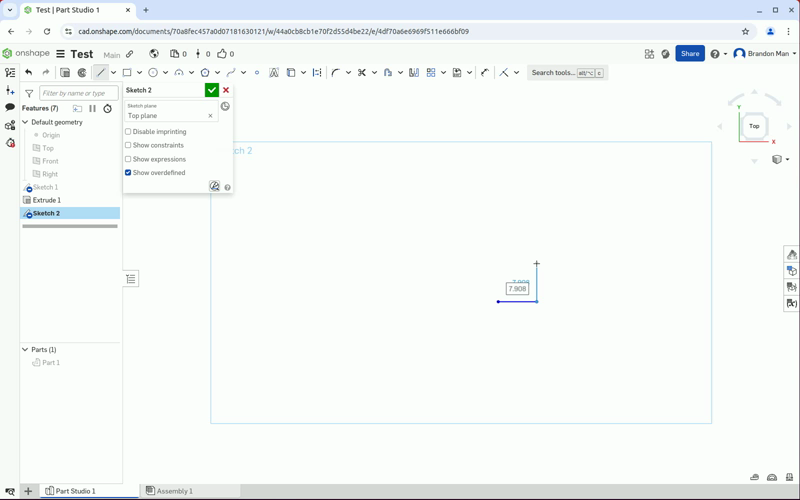
key_down(shift)
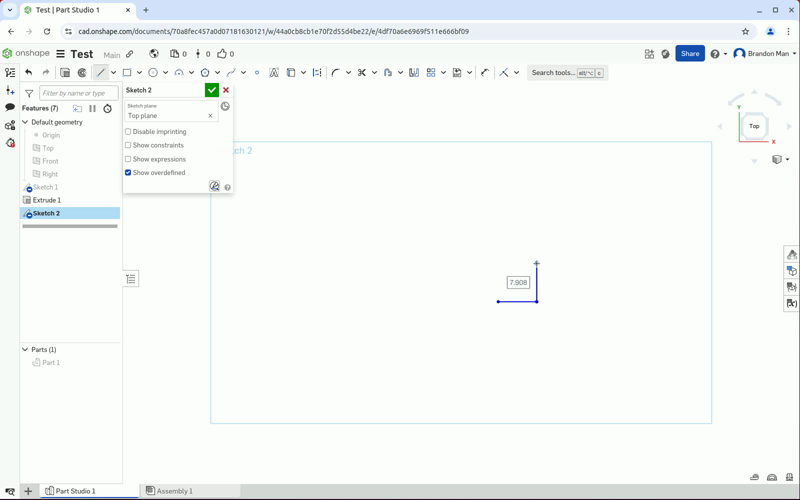
mouse_move(566, 263)
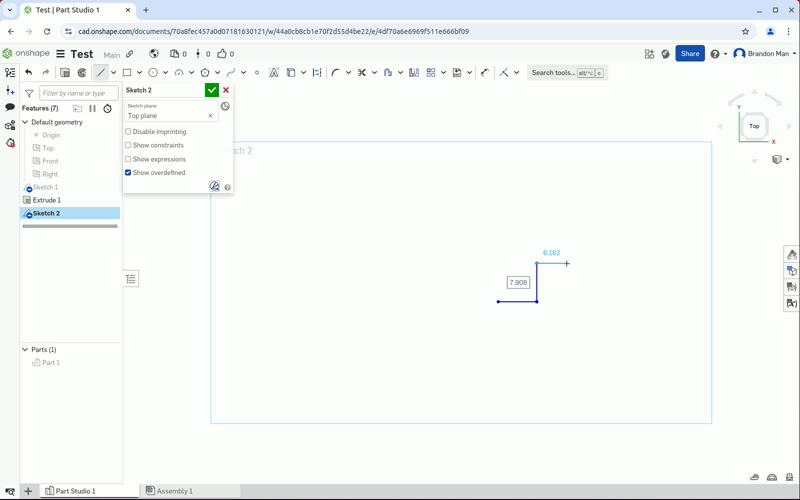
mouse_move(498, 263)
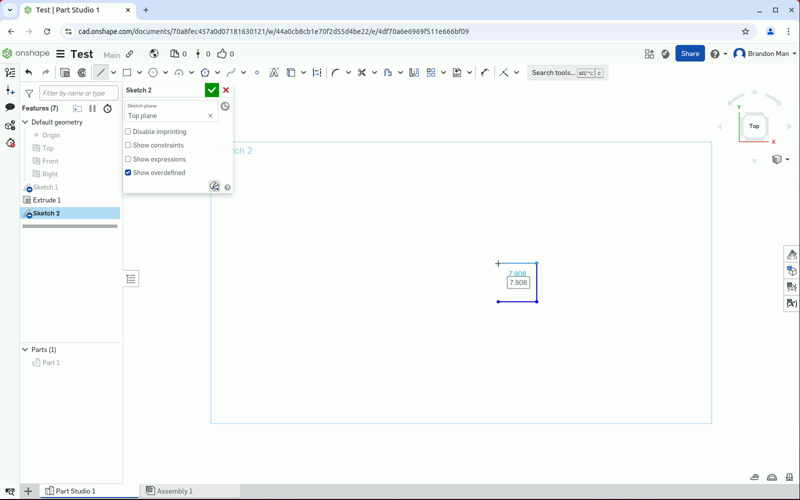
click(498, 263)
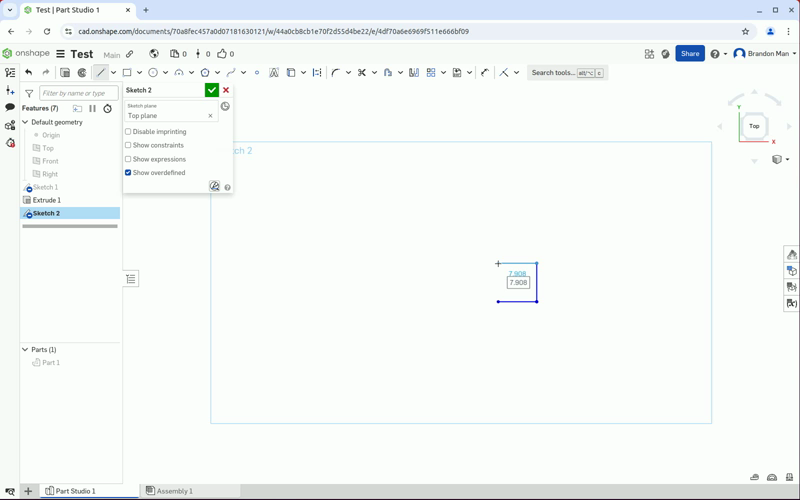
key_up(shift)
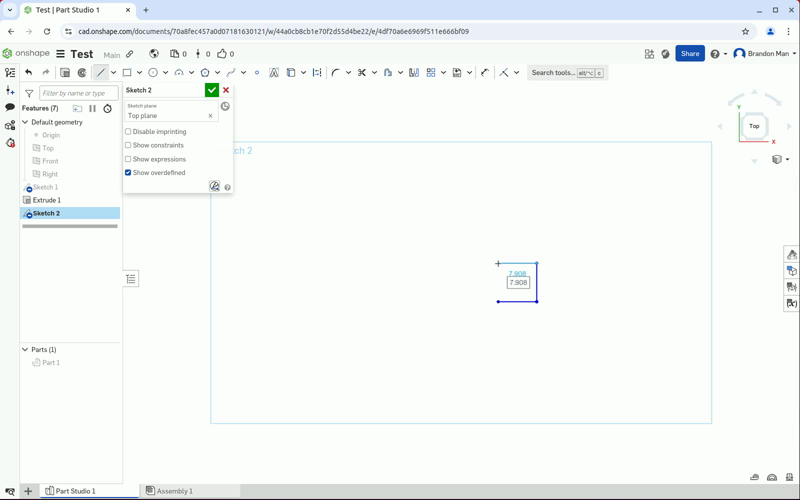
mouse_move(528, 263)
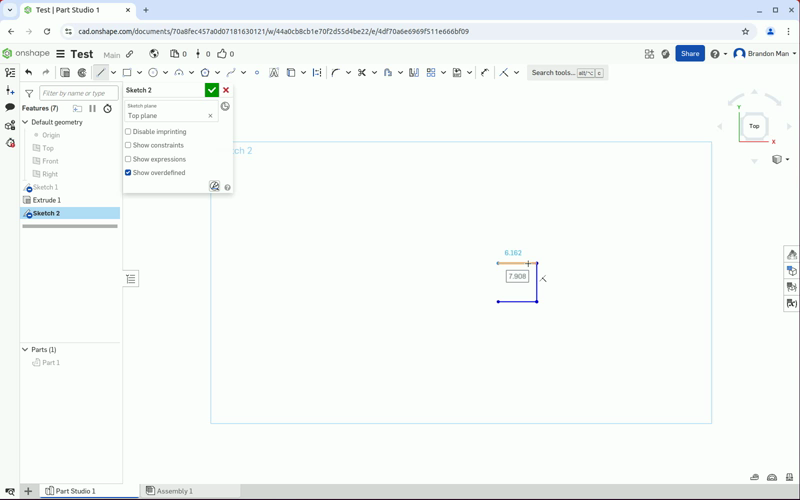
key_down(shift)
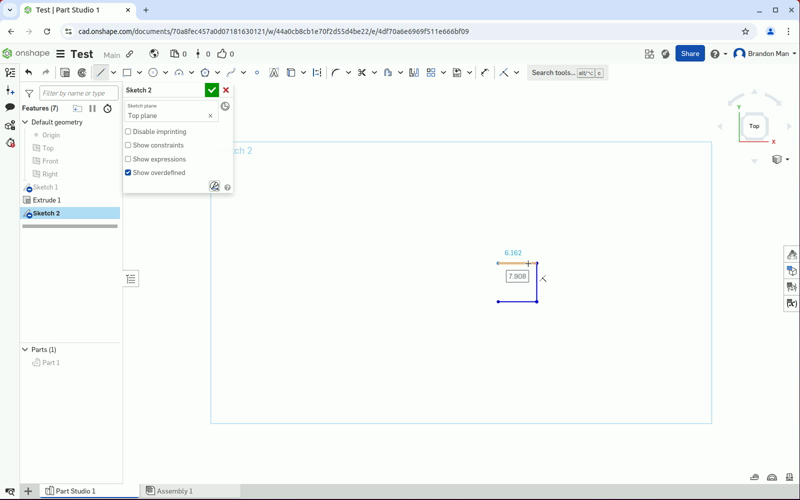
mouse_move(498, 301)
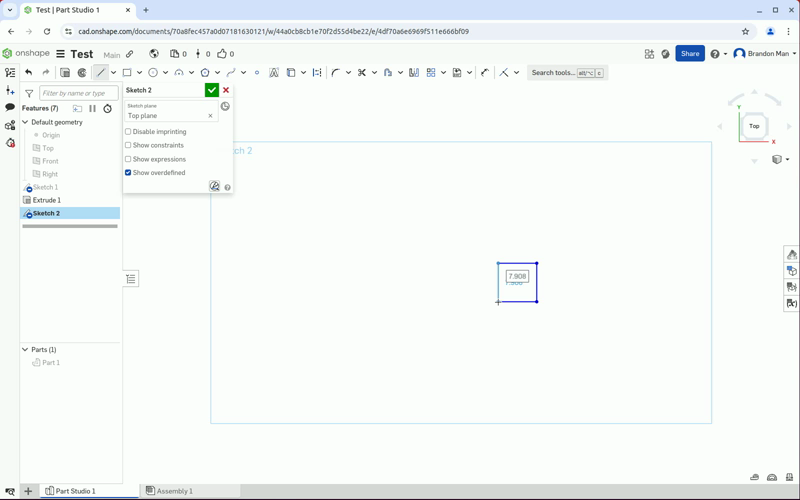
key_up(shift)
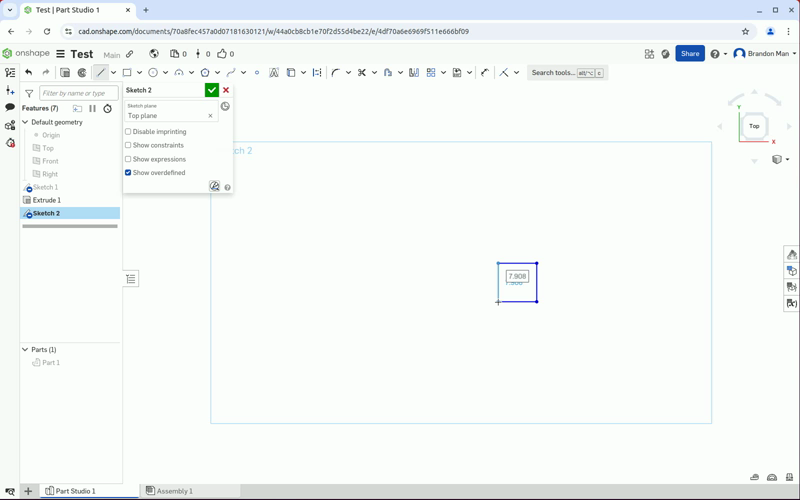
click(498, 301)
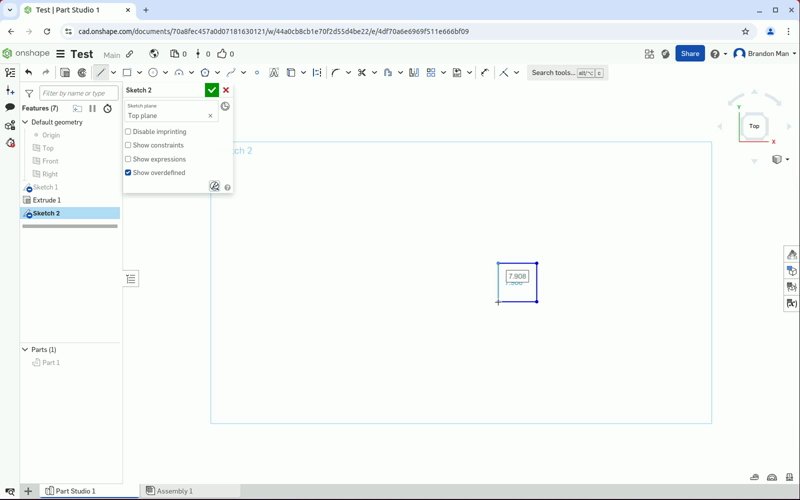
key(esc)
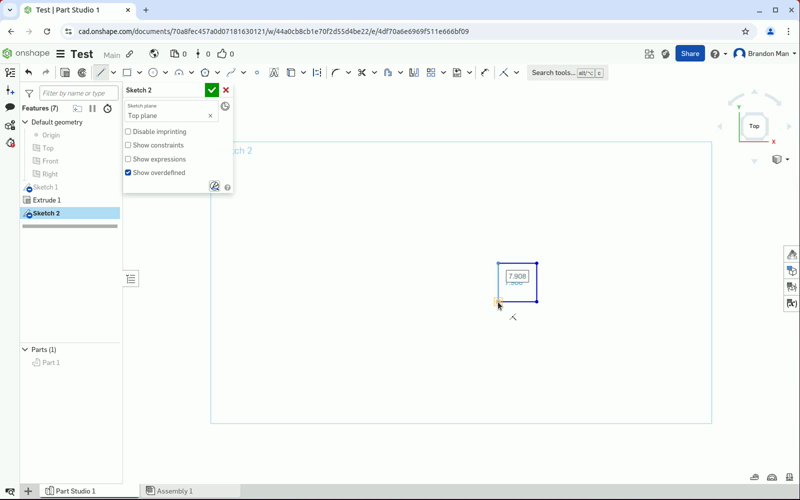
mouse_move(516, 297)
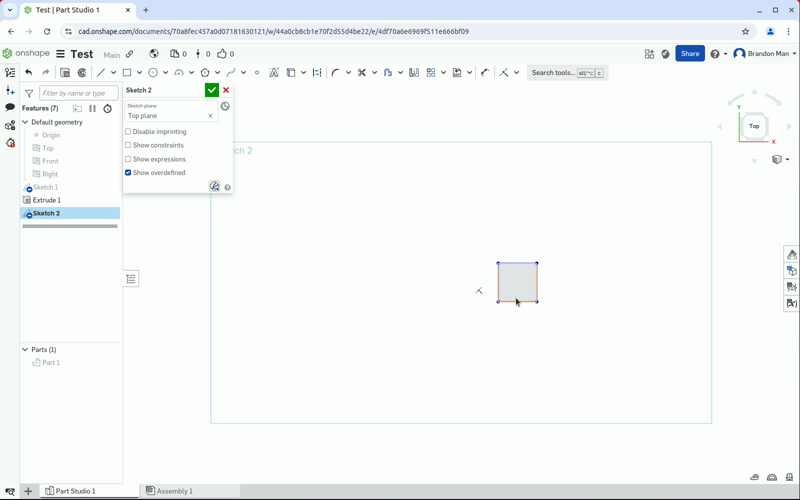
scroll(6)
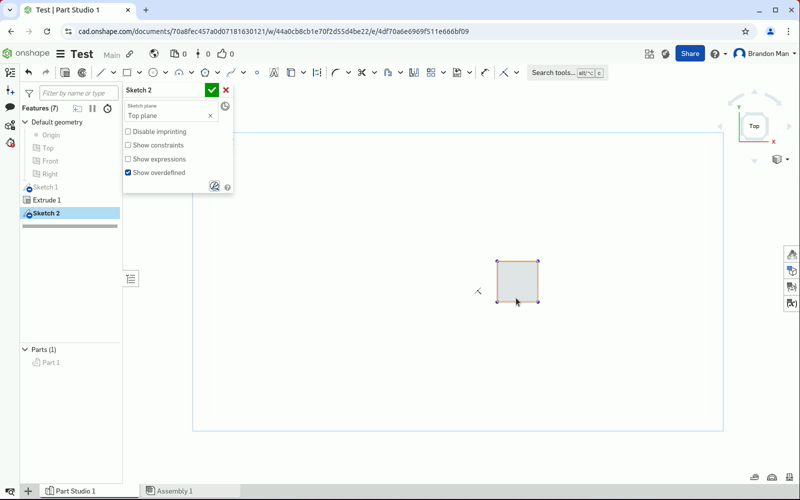
scroll(6)
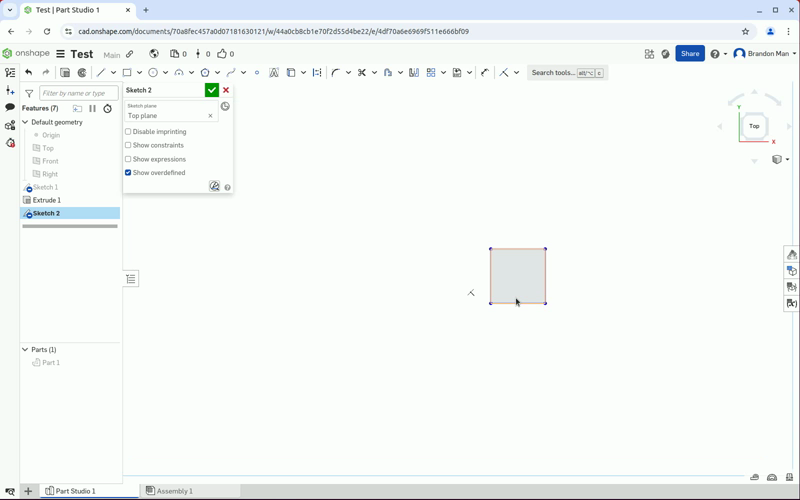
scroll(6)
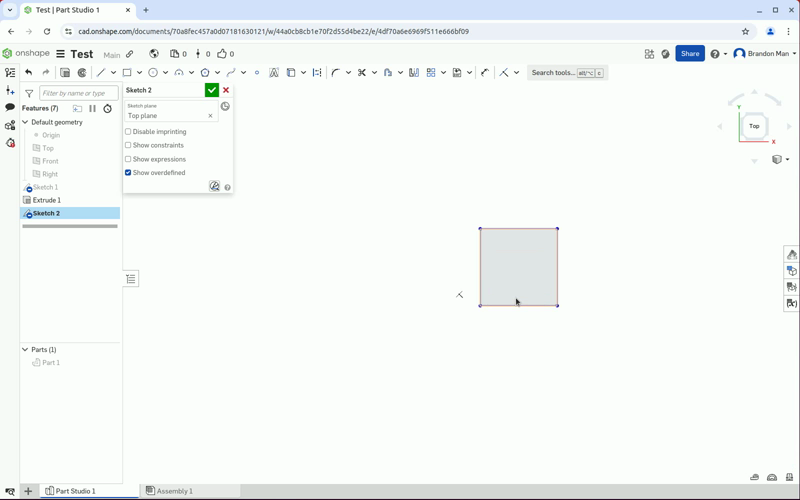
scroll(6)
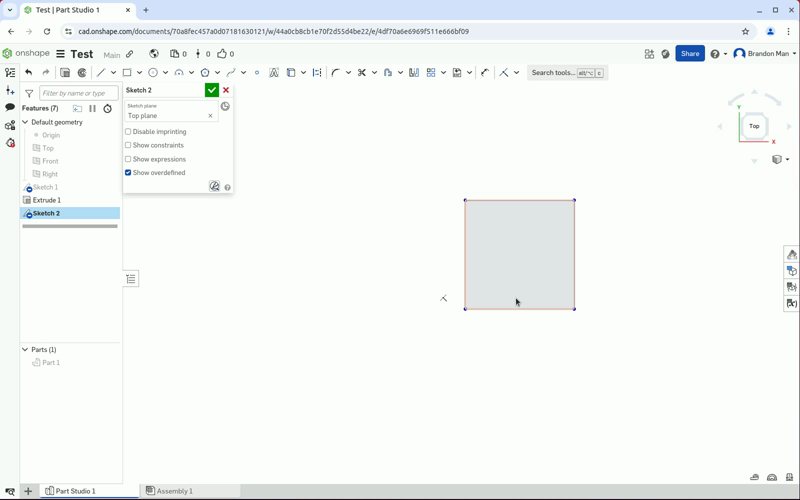
scroll(6)
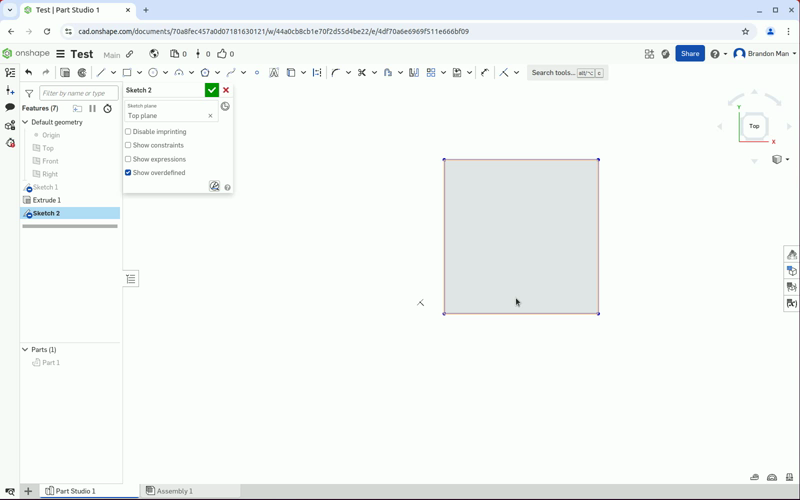
scroll(6)
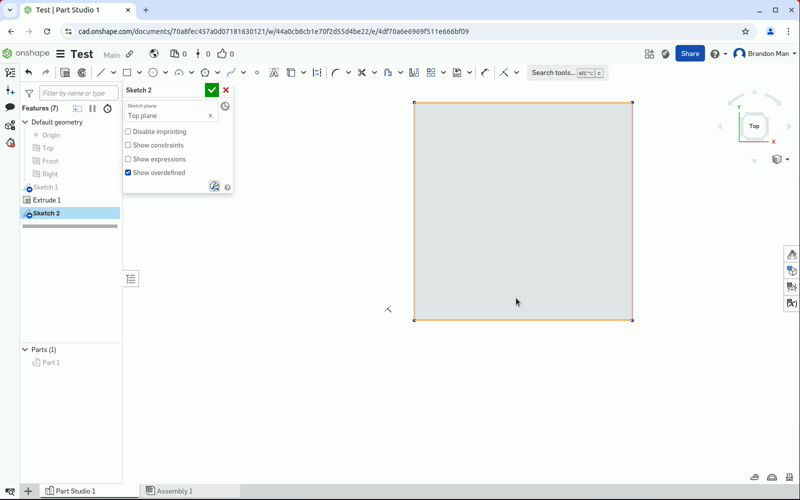
scroll(6)
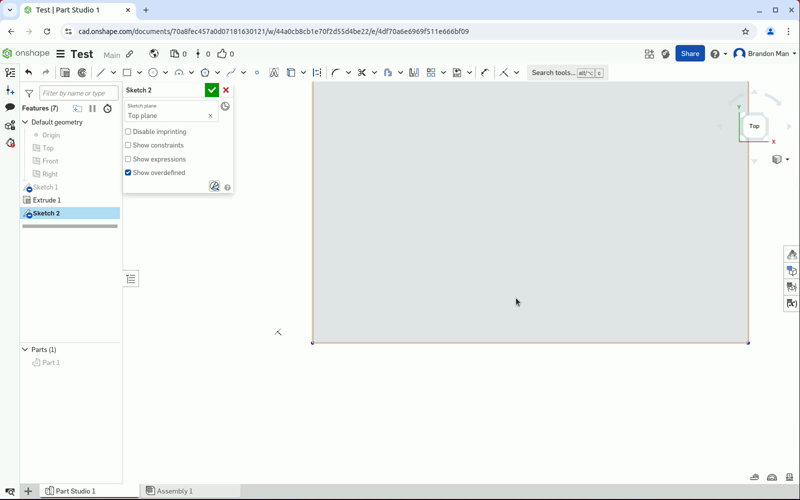
click(516, 297)
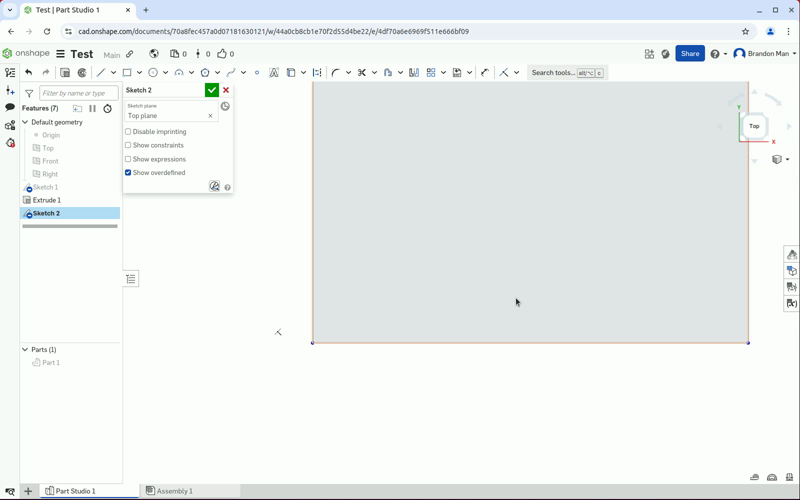
scroll(-6)
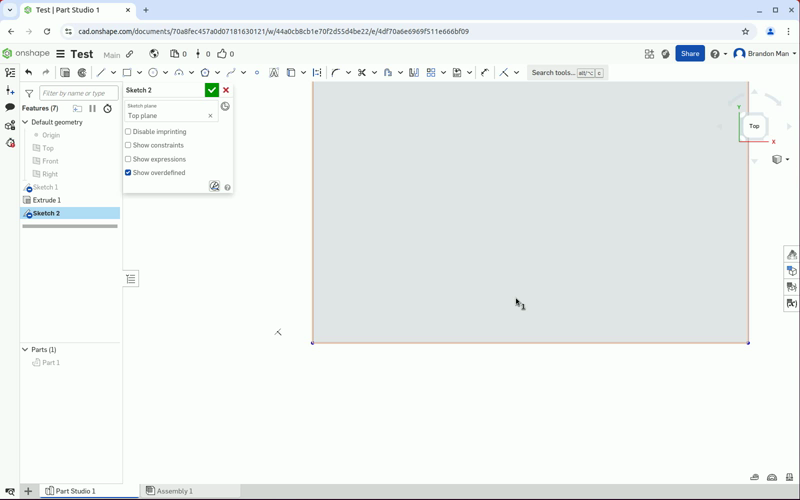
scroll(-6)
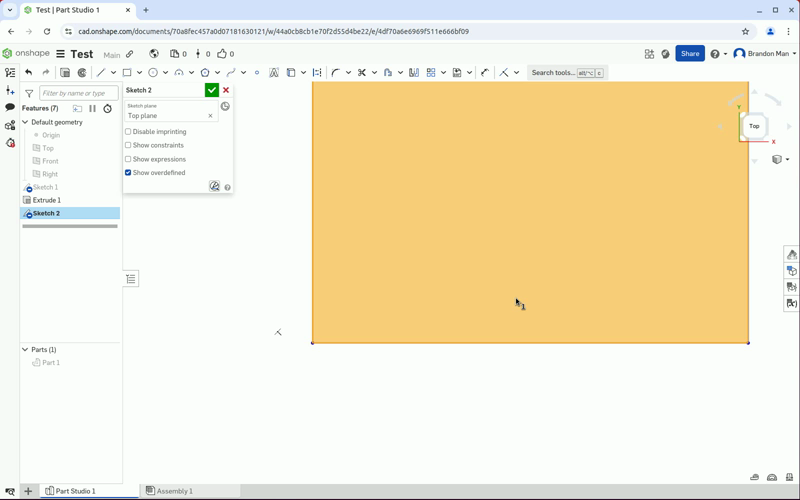
scroll(-6)
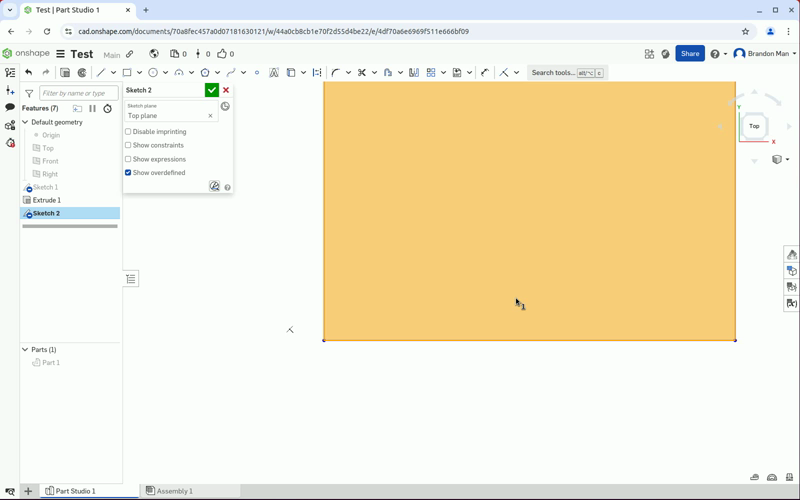
scroll(-6)
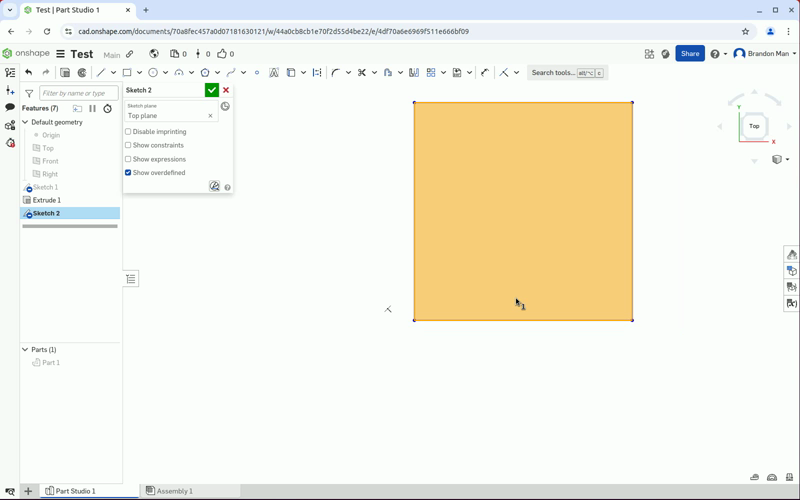
scroll(-6)
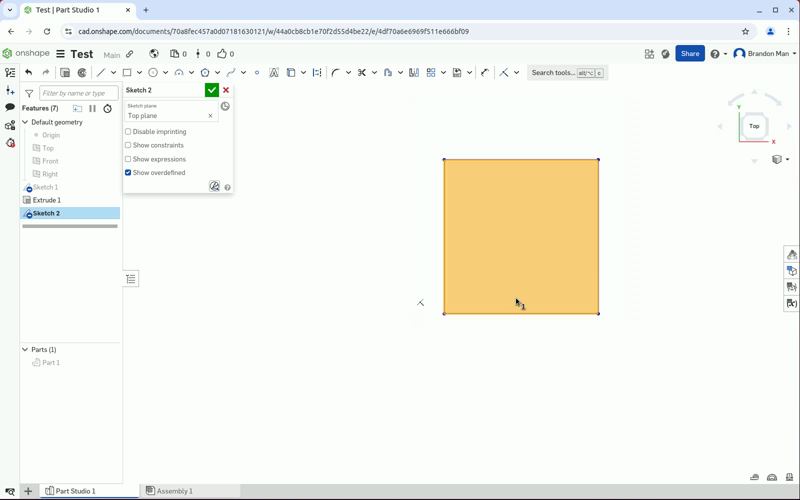
scroll(-6)
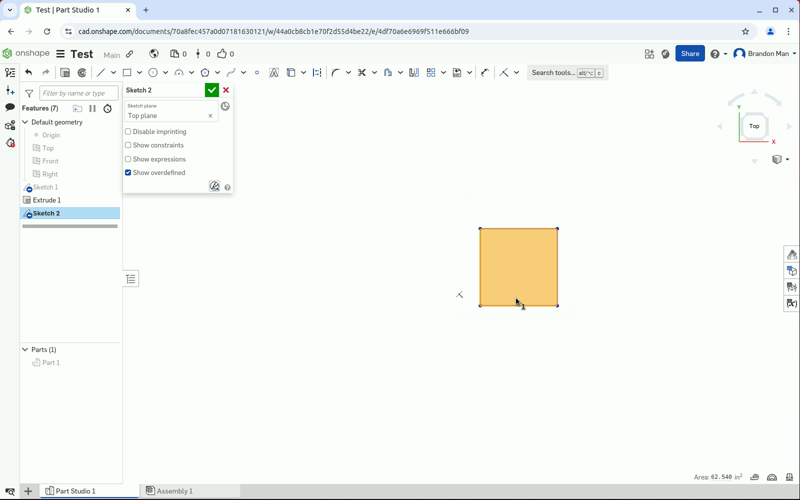
scroll(-6)
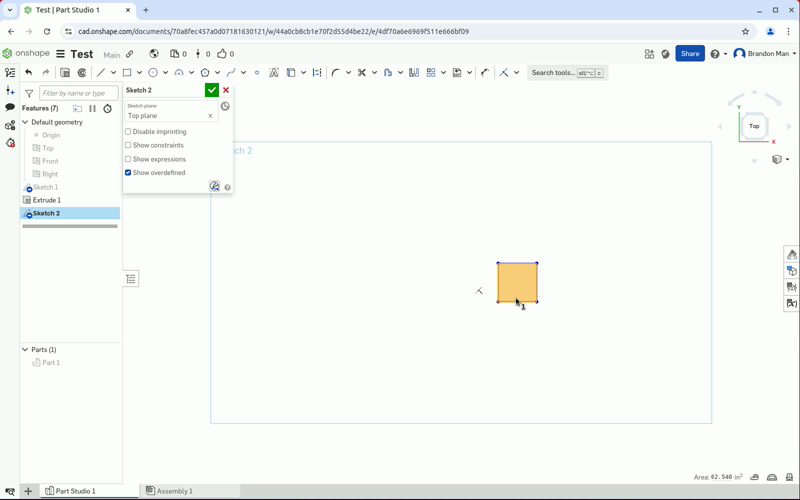
mouse_move(73, 352)
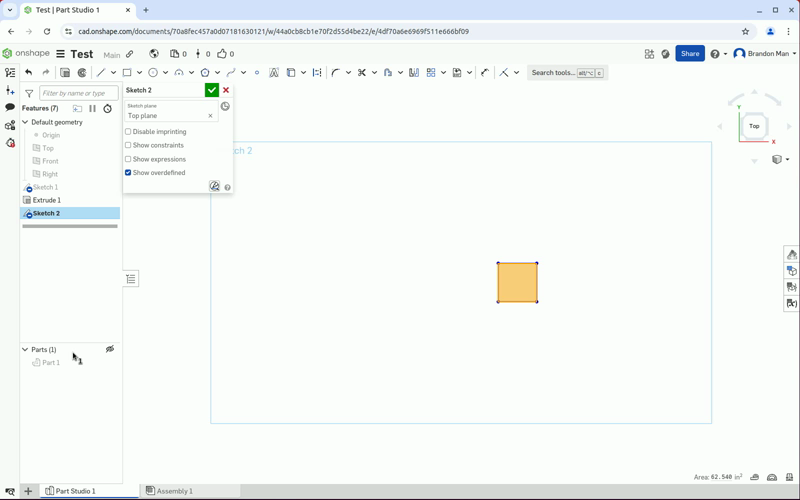
key(shift+y)
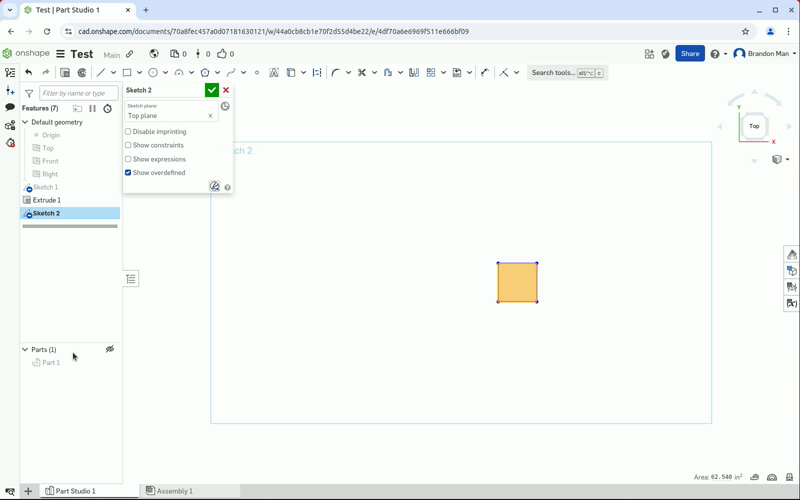
key(shift+e)
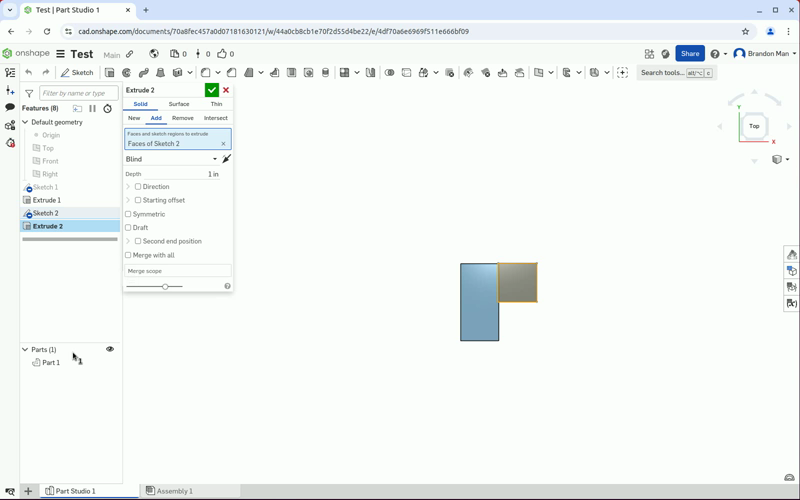
mouse_move(143, 106)
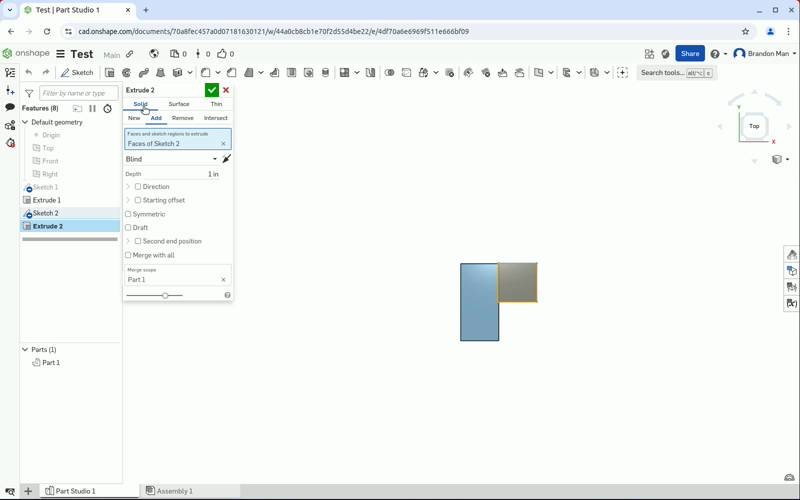
click(143, 106)
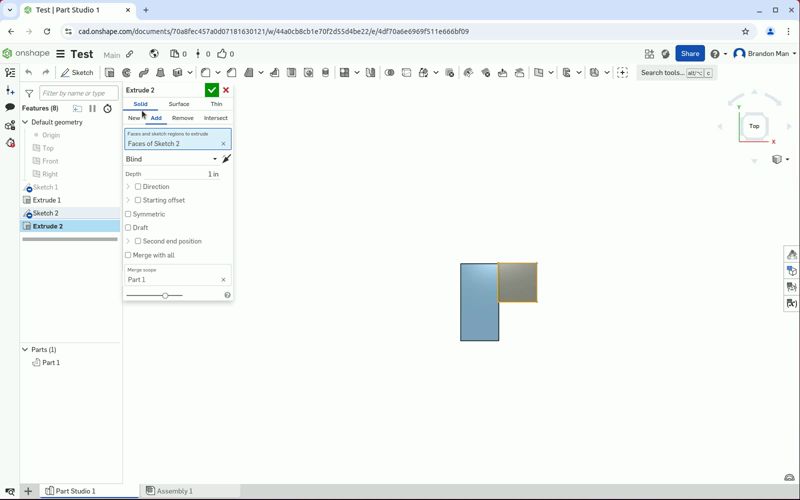
mouse_move(137, 120)
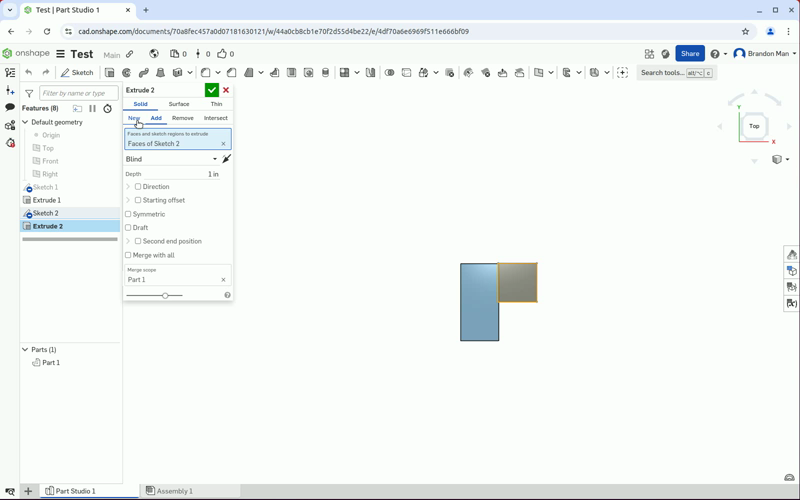
click(137, 120)
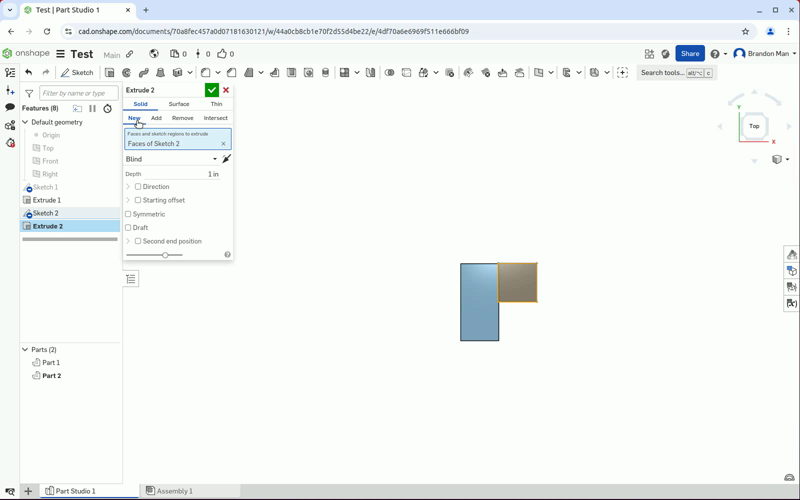
key(tab, 4)
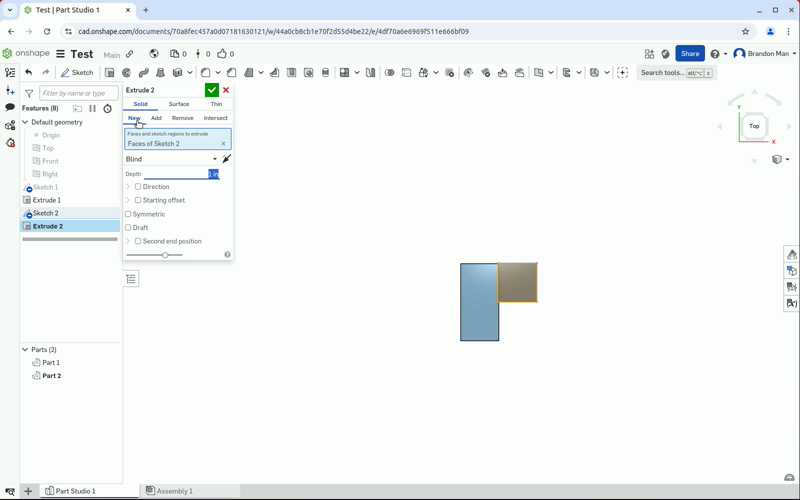
text(0.241)
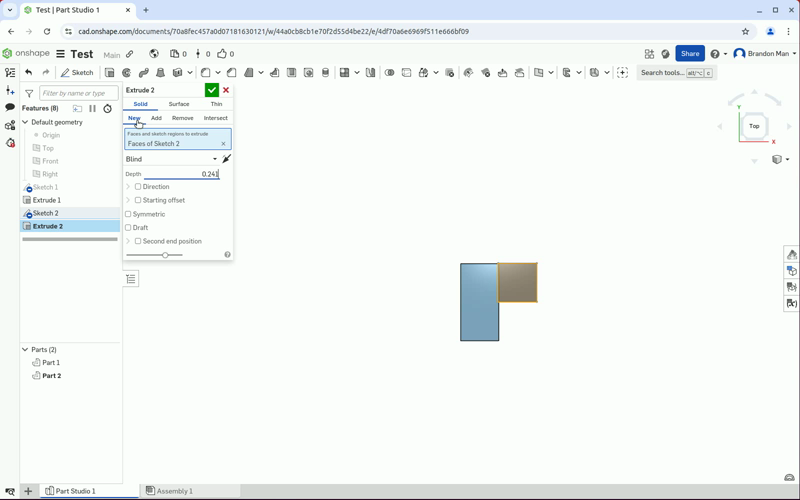
key(enter)
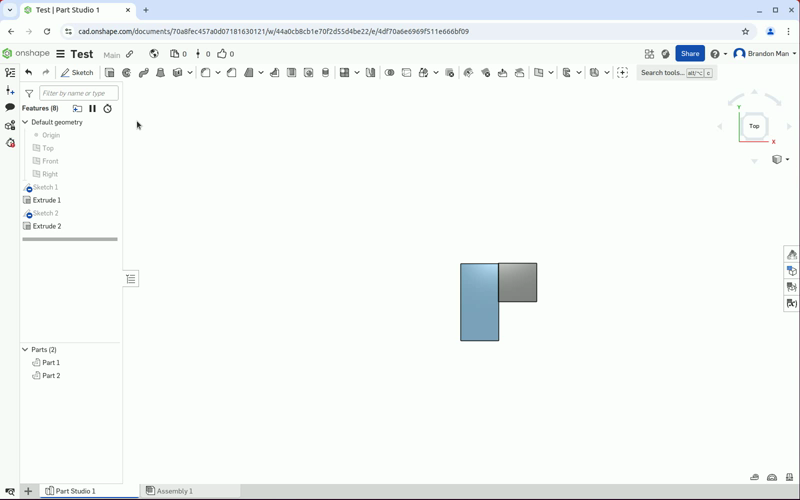
key(shift+h)
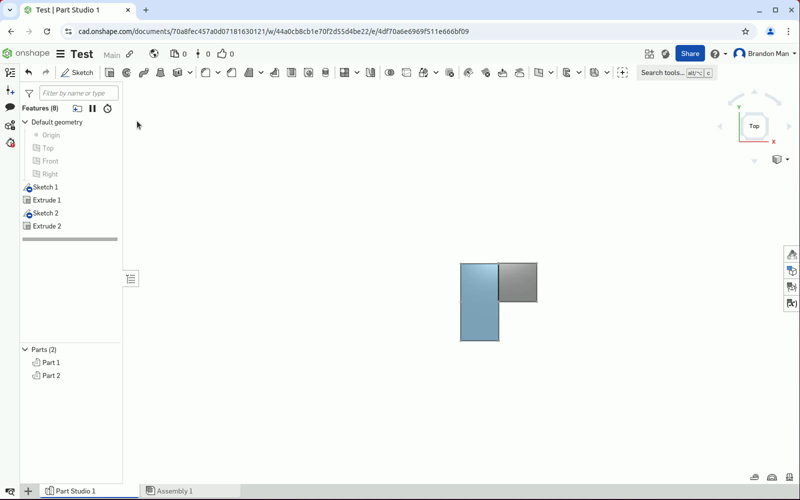
key(shift+h)
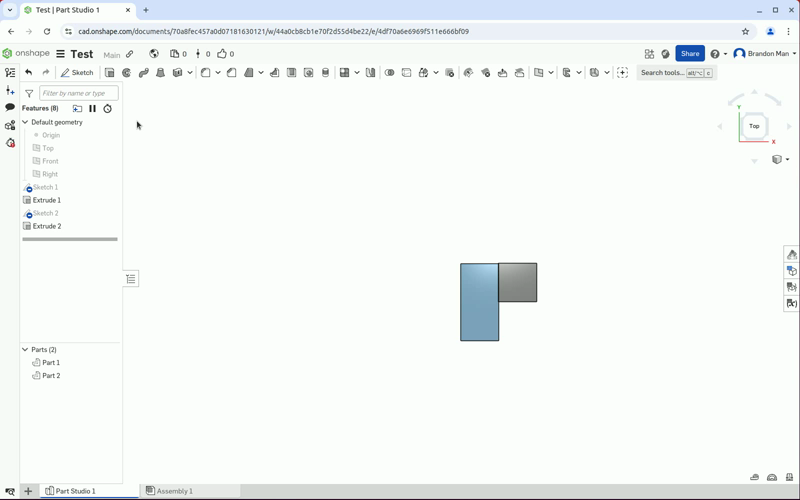
mouse_move(73, 189)
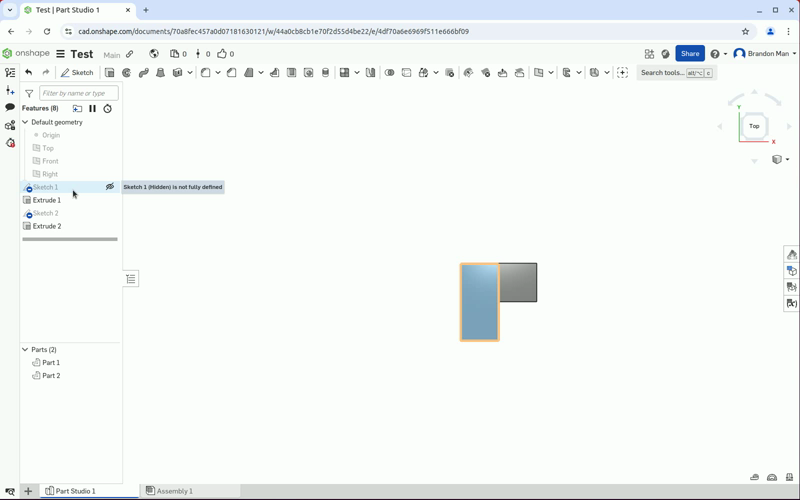
click(73, 189)
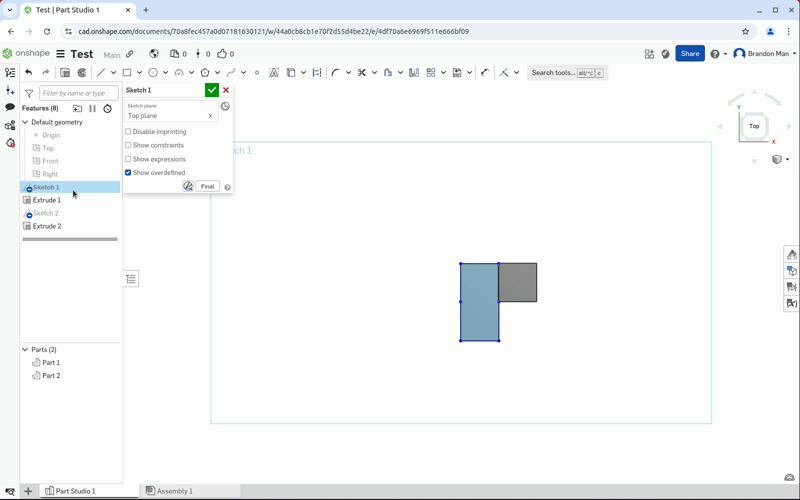
mouse_move(229, 92)
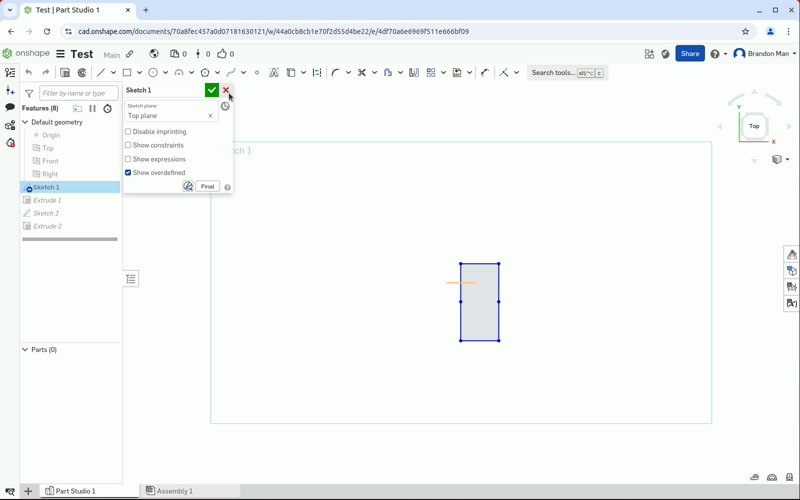
click(229, 92)
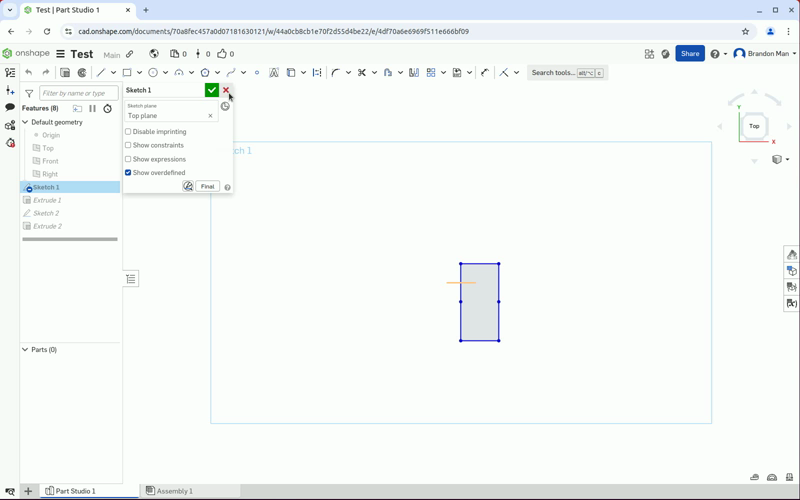
key(shift+s)
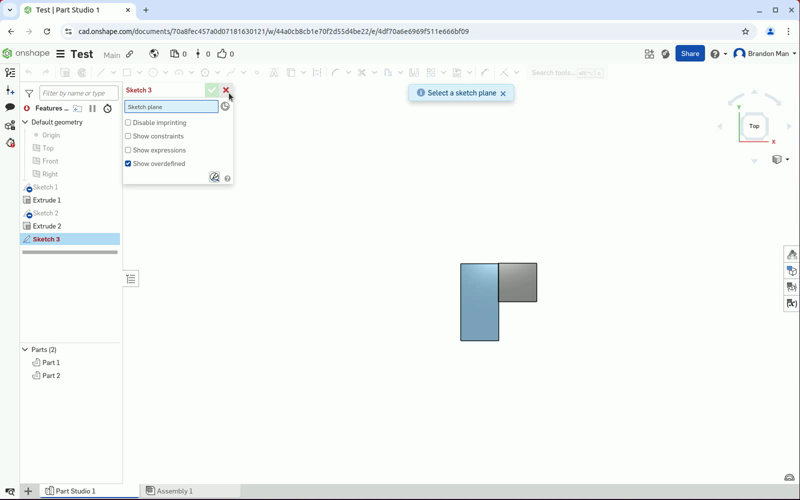
mouse_move(73, 150)
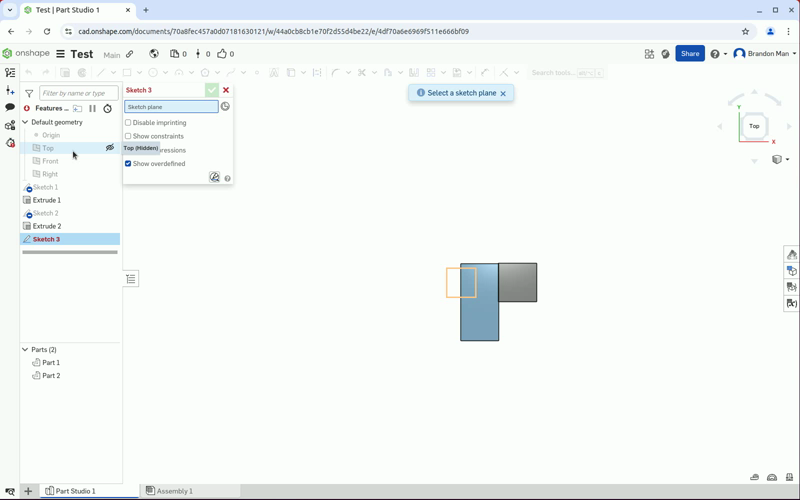
click(73, 150)
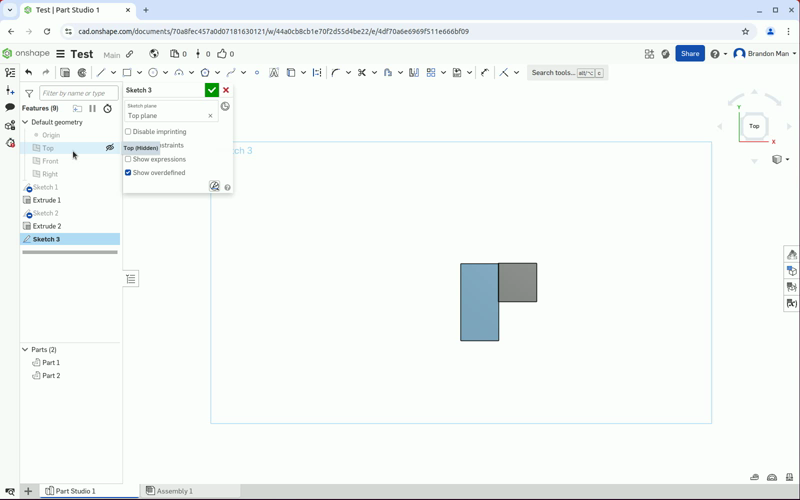
mouse_move(73, 352)
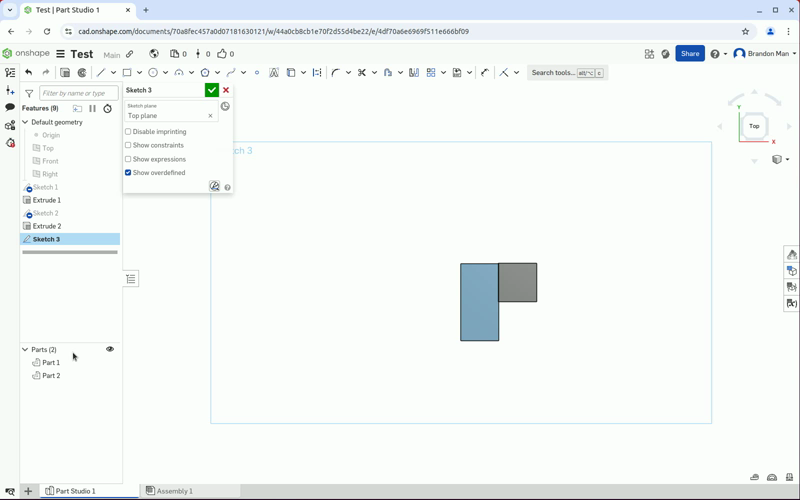
key(y)
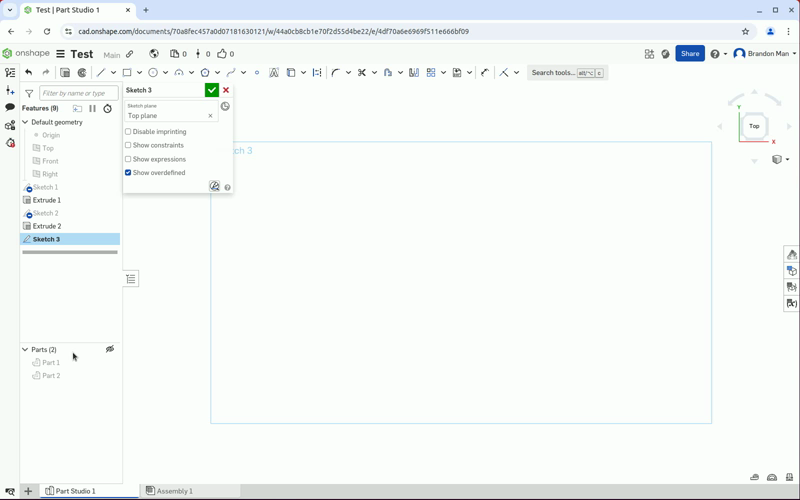
key(l)
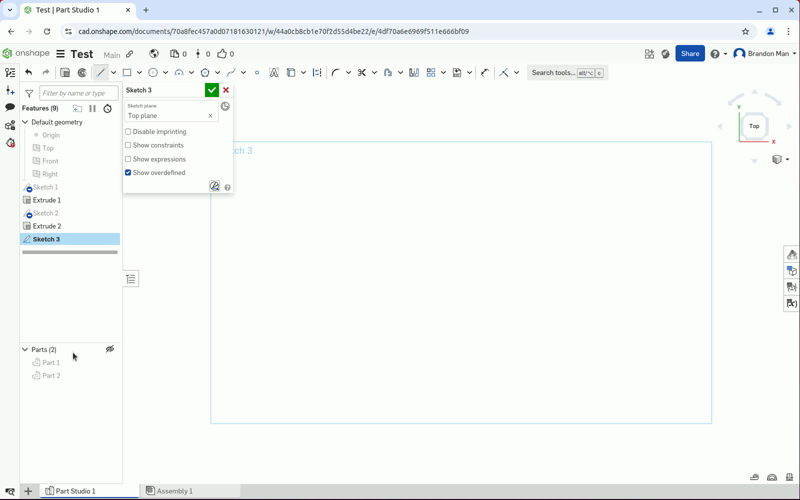
key_down(shift)
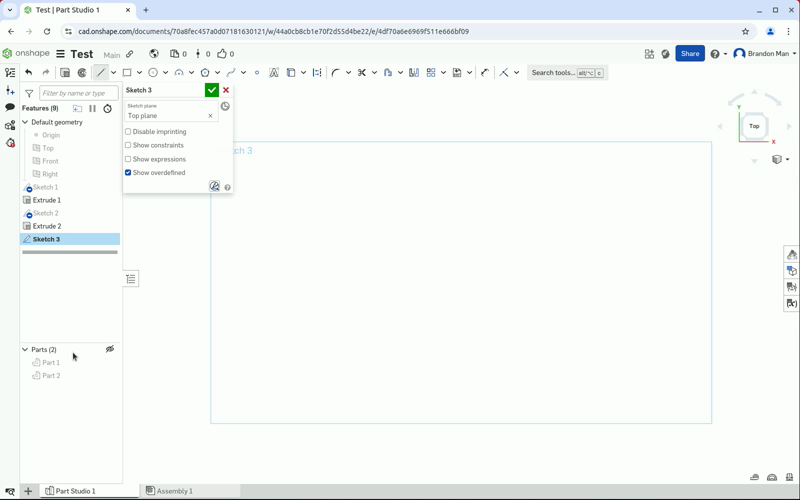
mouse_move(535, 301)
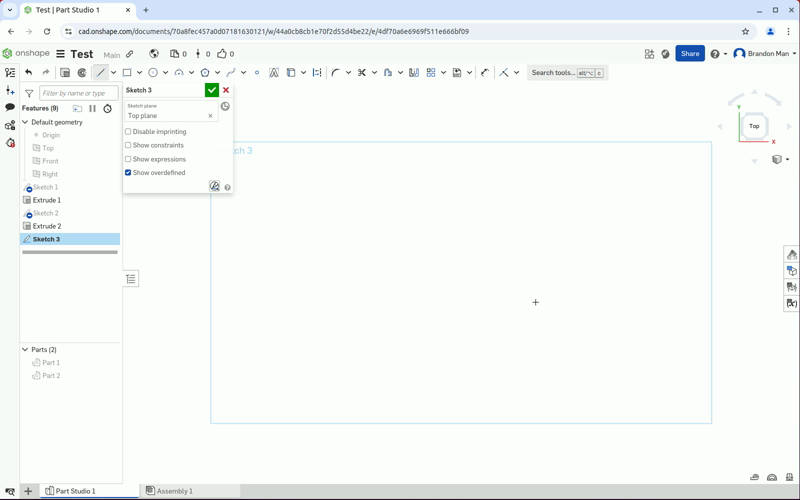
click(535, 301)
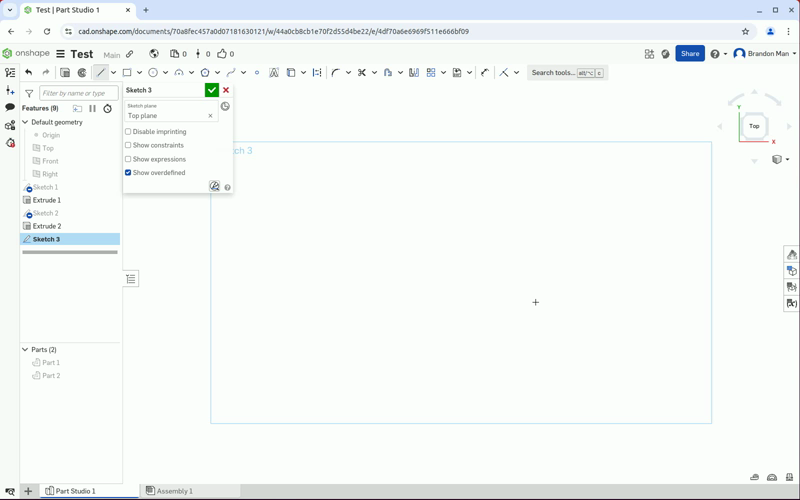
key_up(shift)
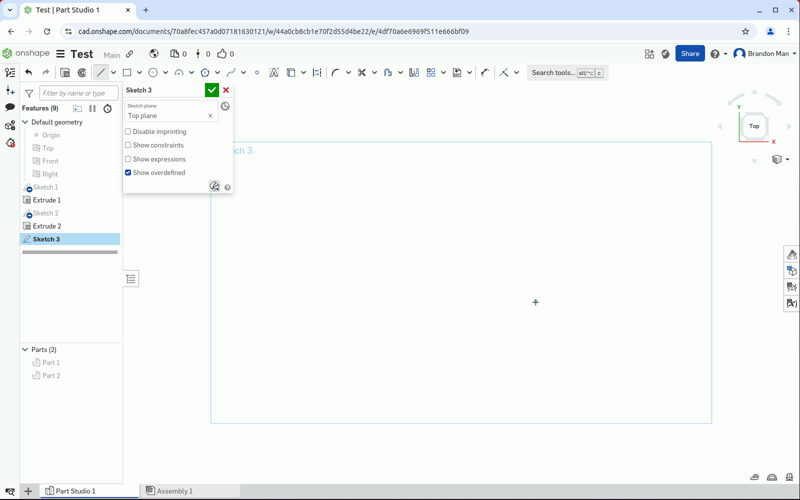
key_down(shift)
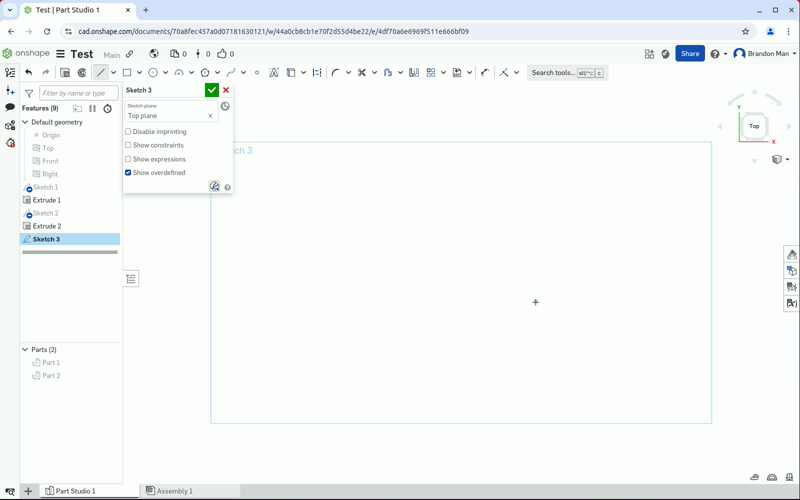
mouse_move(565, 301)
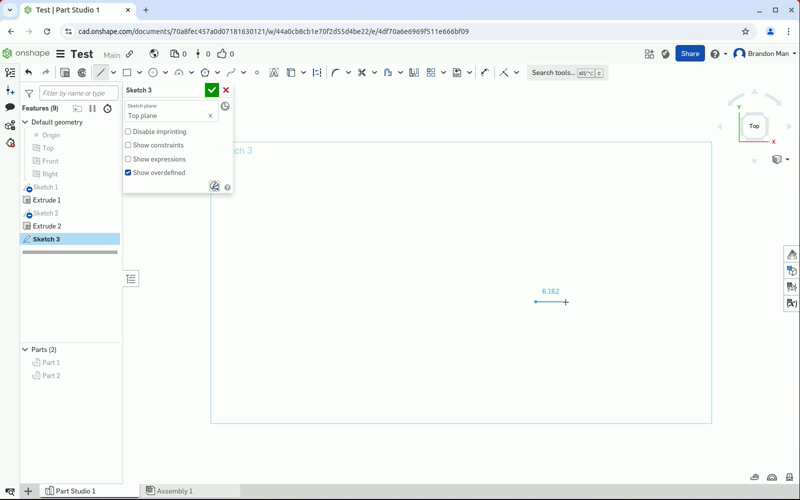
mouse_move(574, 301)
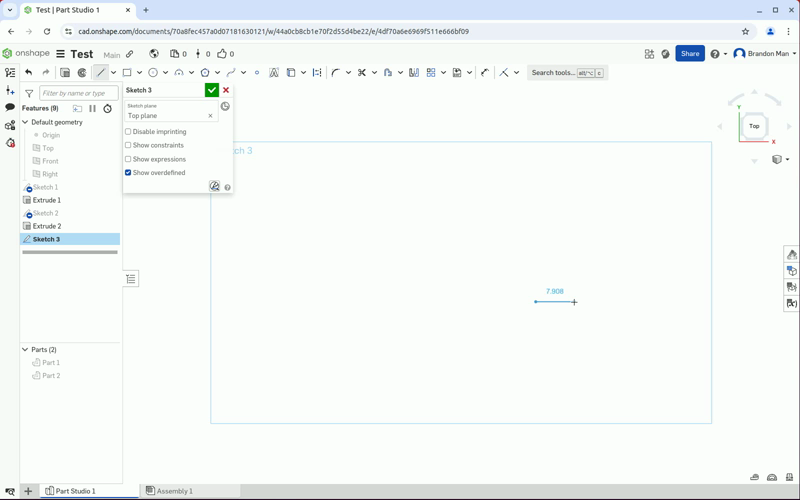
click(574, 301)
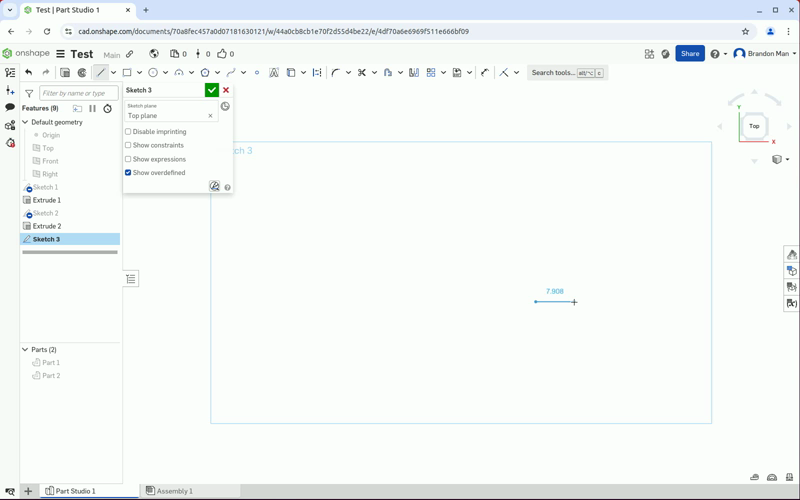
key_up(shift)
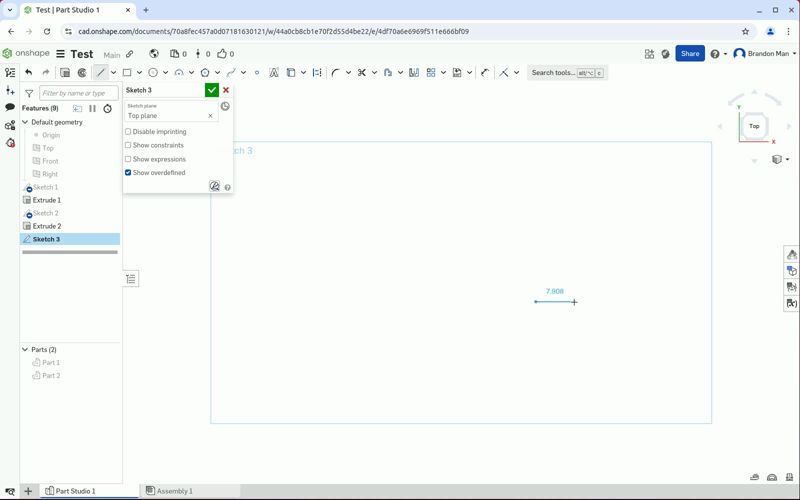
key_down(shift)
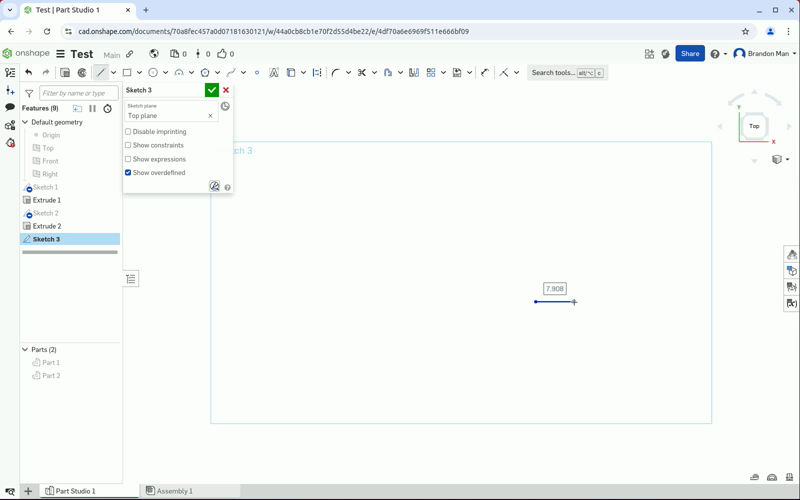
mouse_move(589, 301)
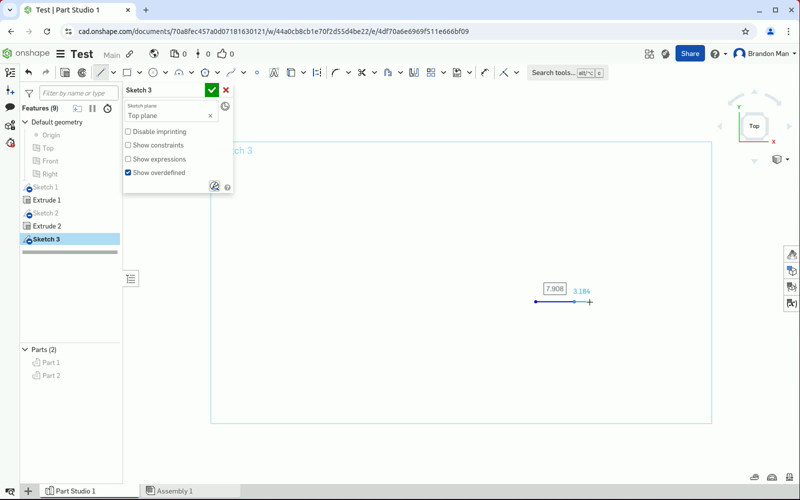
mouse_move(574, 263)
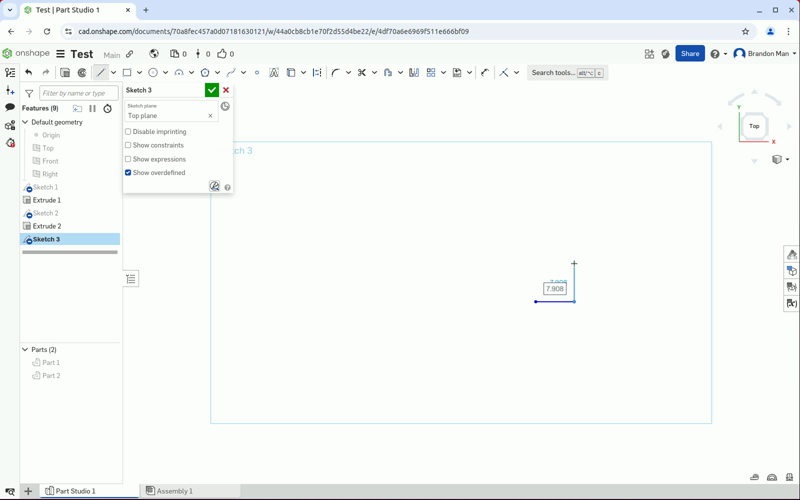
click(574, 263)
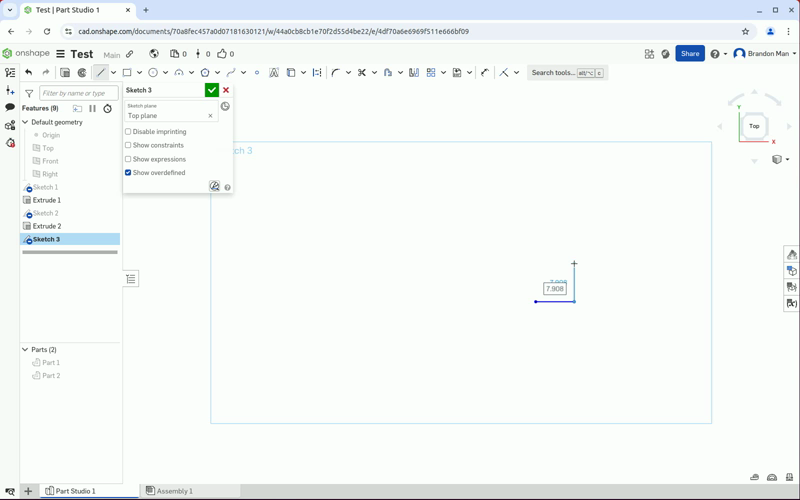
key_up(shift)
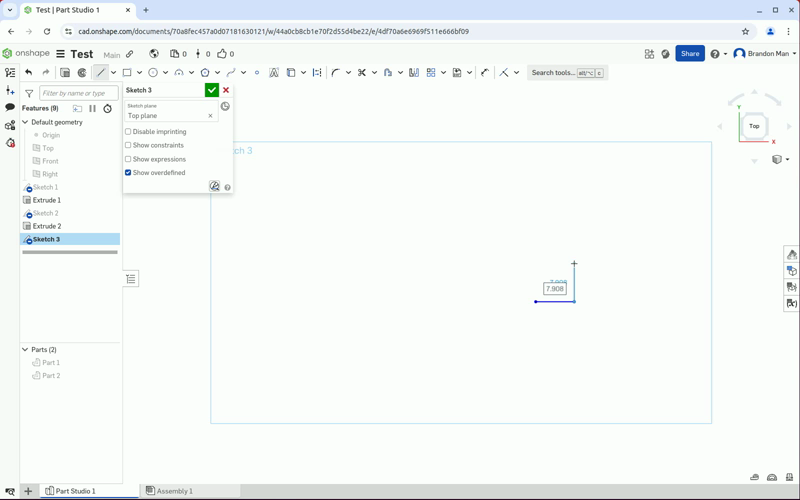
key_down(shift)
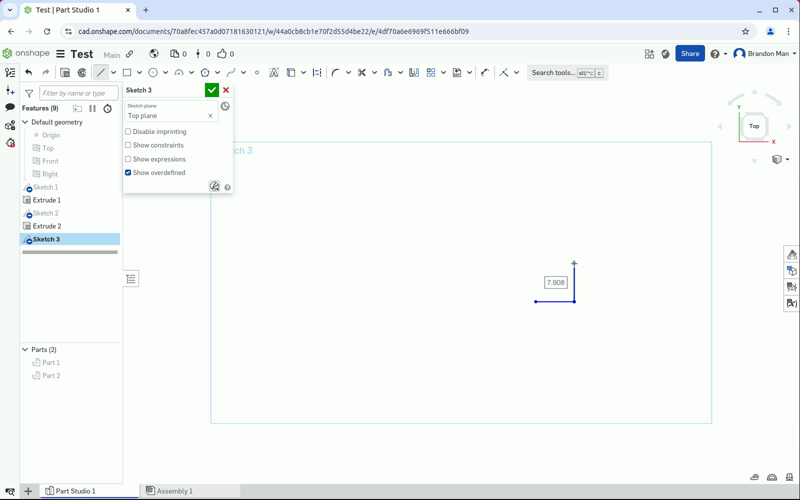
mouse_move(589, 263)
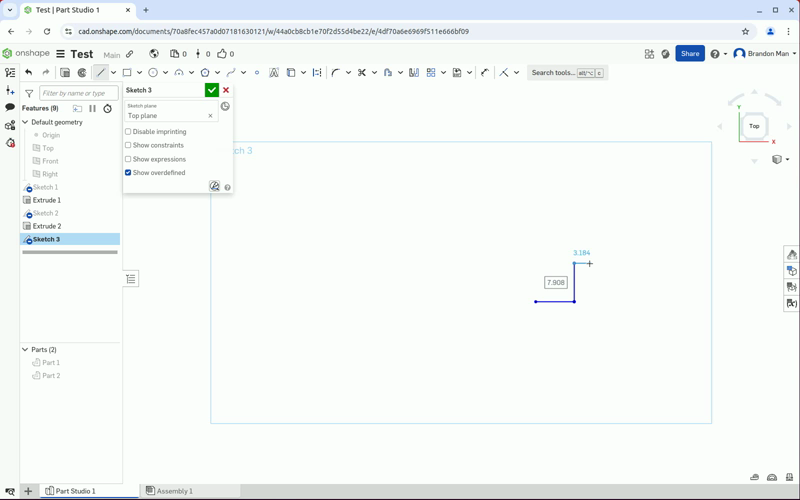
mouse_move(535, 263)
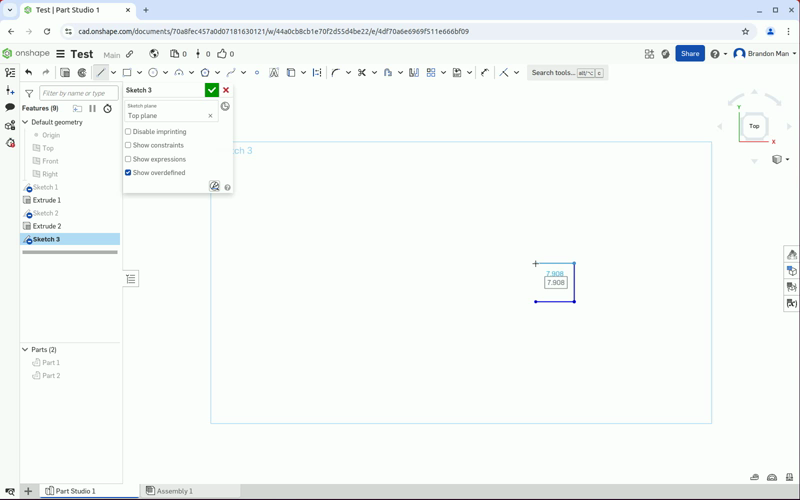
click(535, 263)
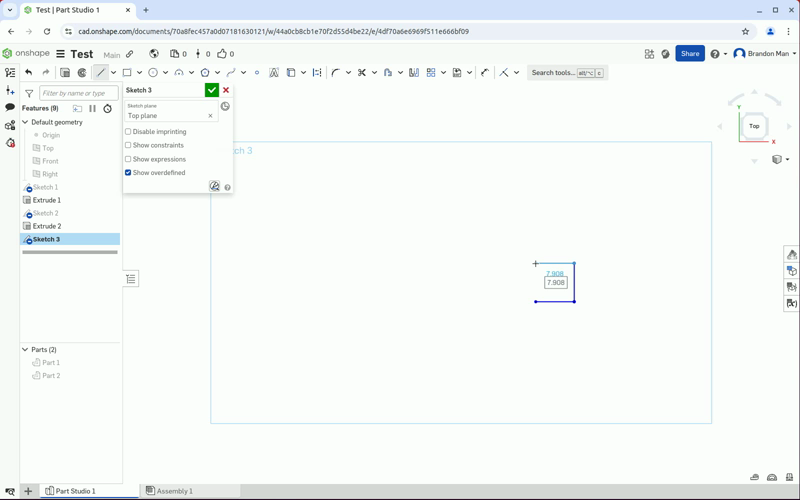
key_up(shift)
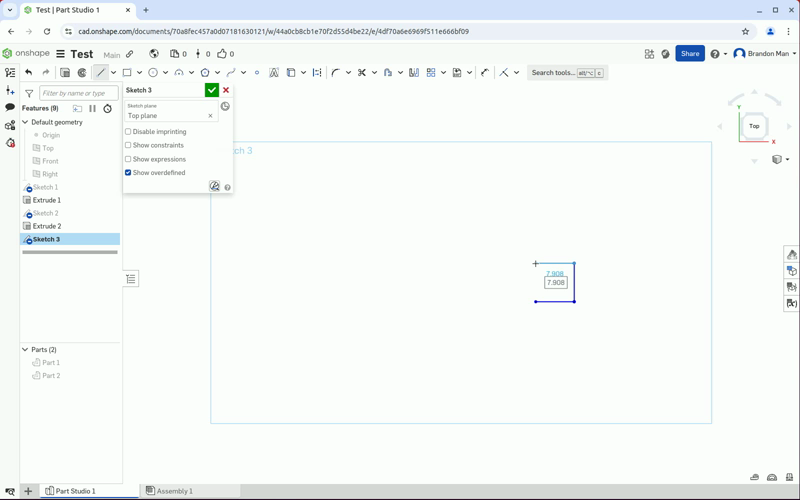
mouse_move(565, 263)
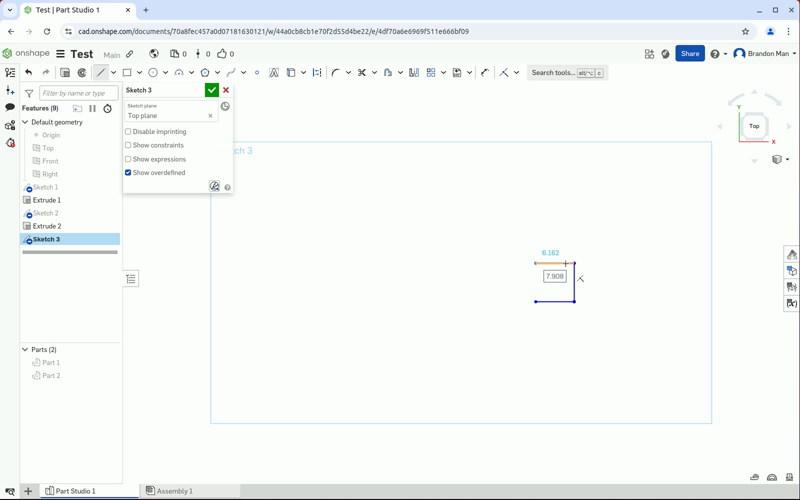
key_down(shift)
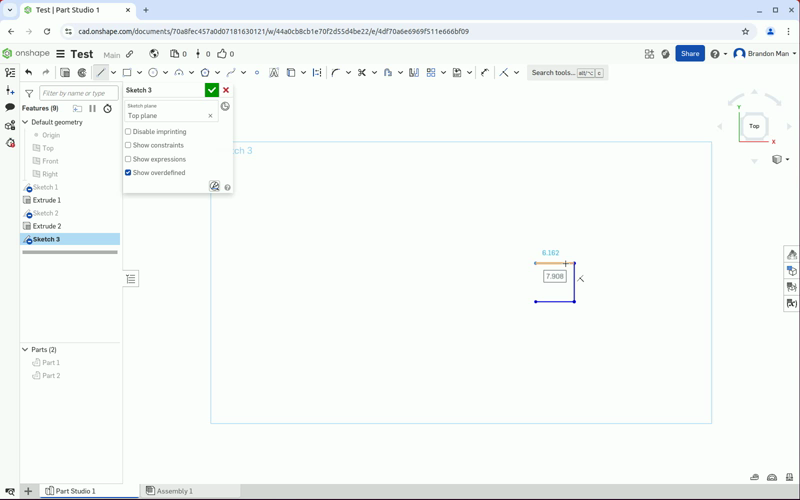
mouse_move(535, 301)
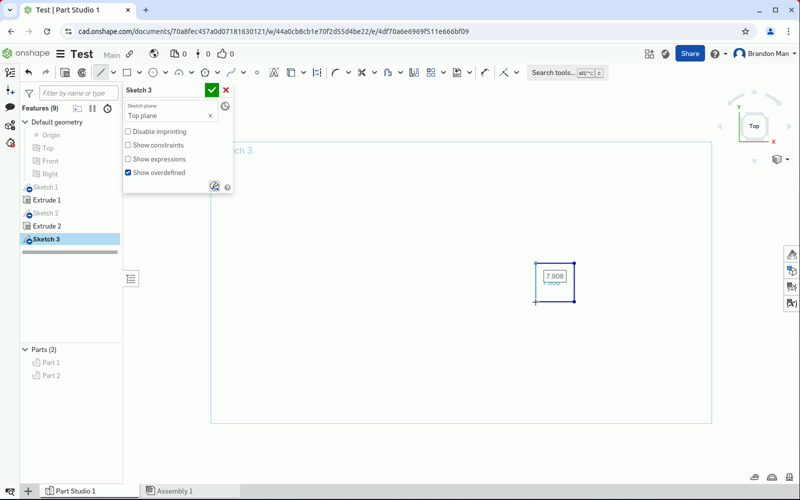
key_up(shift)
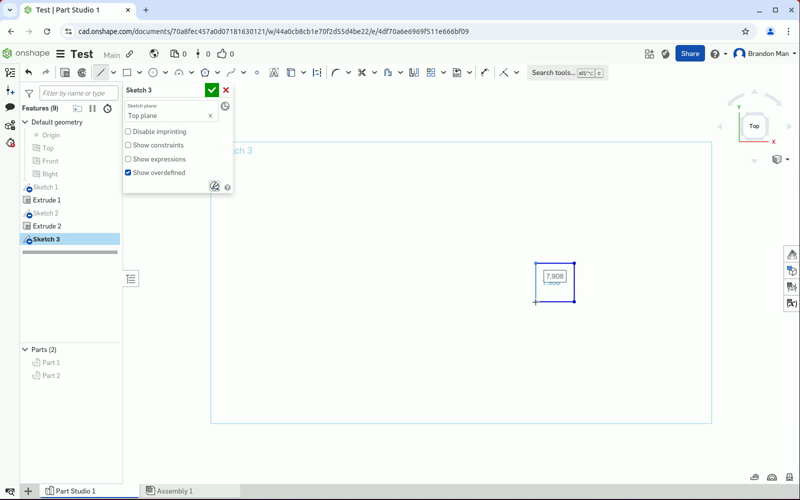
click(535, 301)
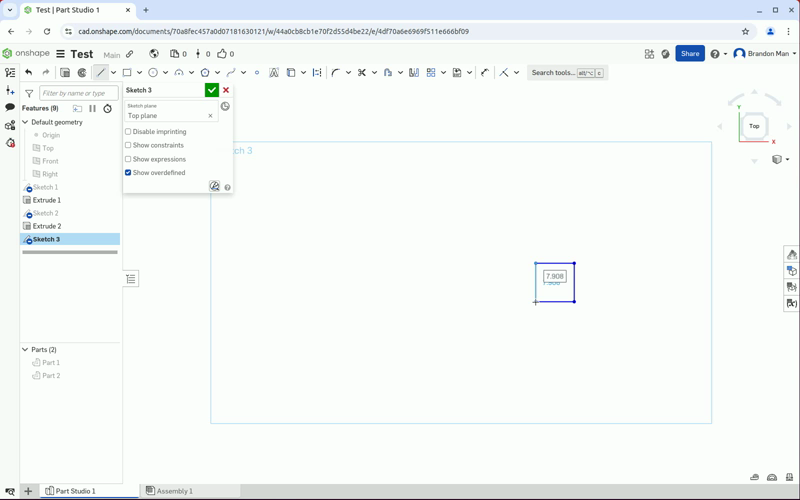
key(esc)
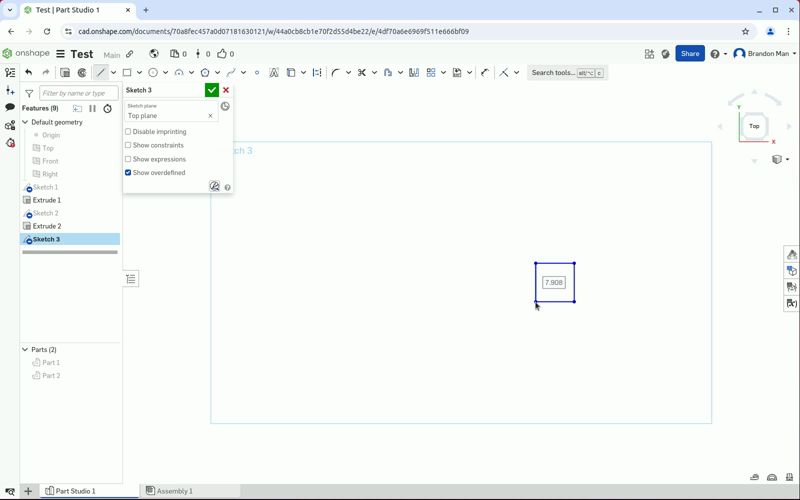
mouse_move(545, 278)
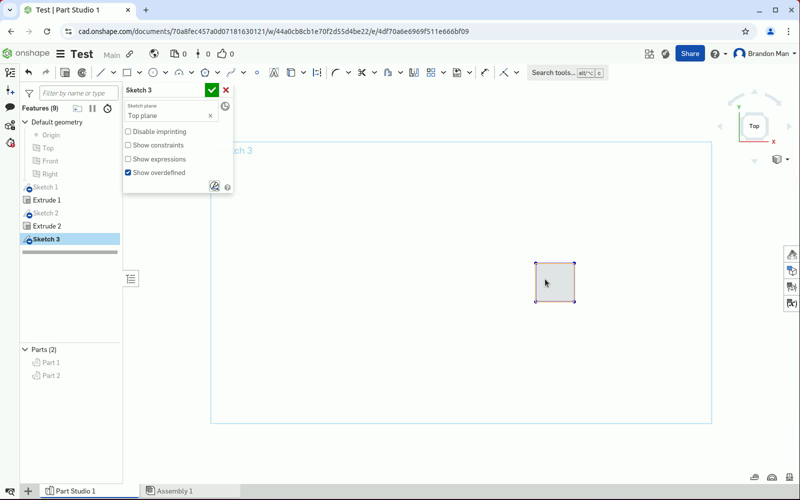
scroll(6)
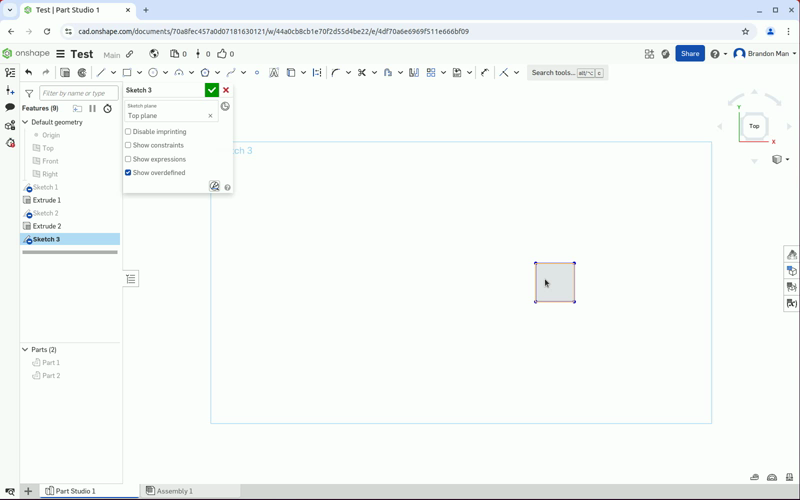
scroll(6)
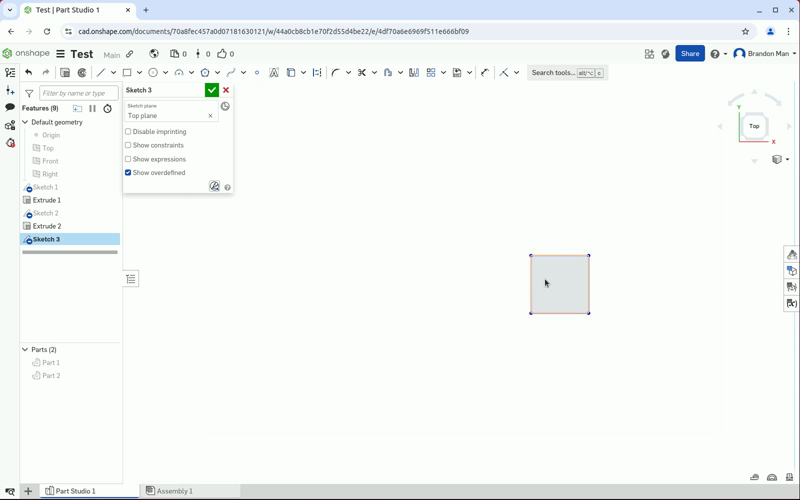
scroll(6)
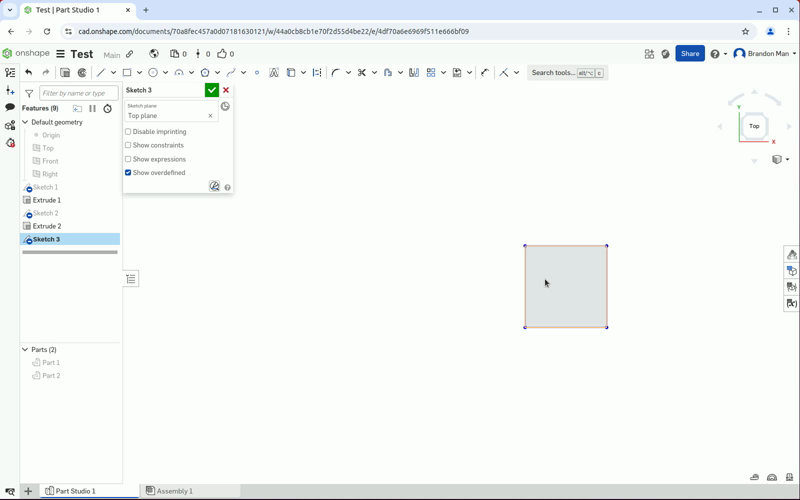
scroll(6)
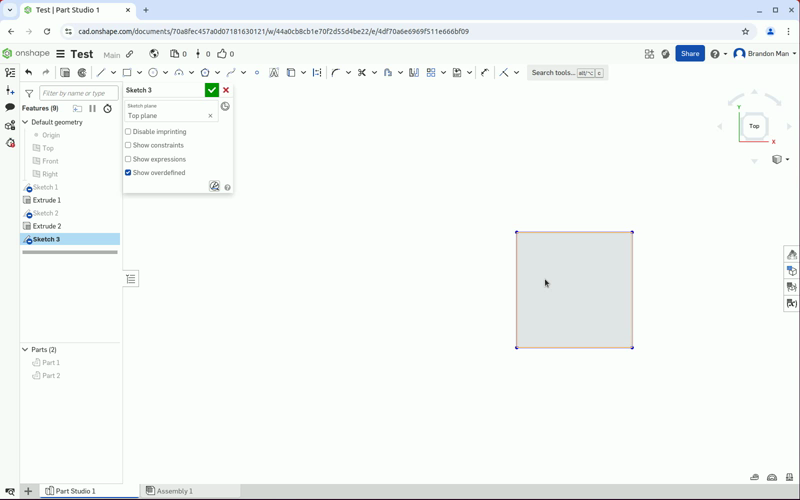
scroll(6)
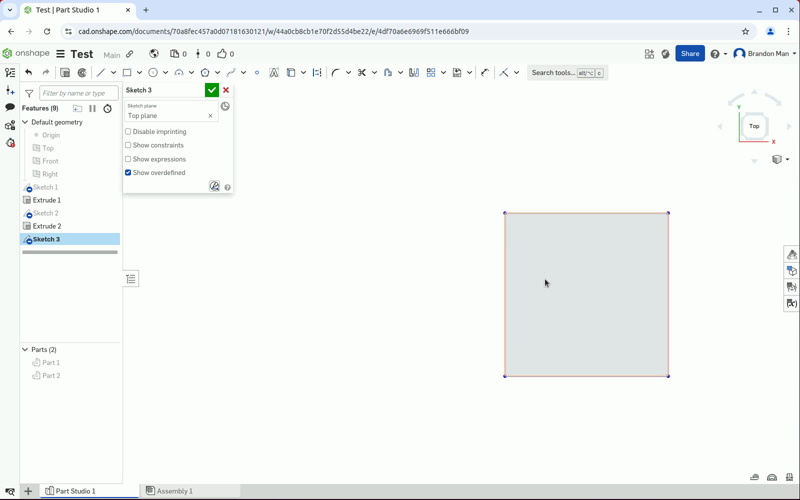
scroll(6)
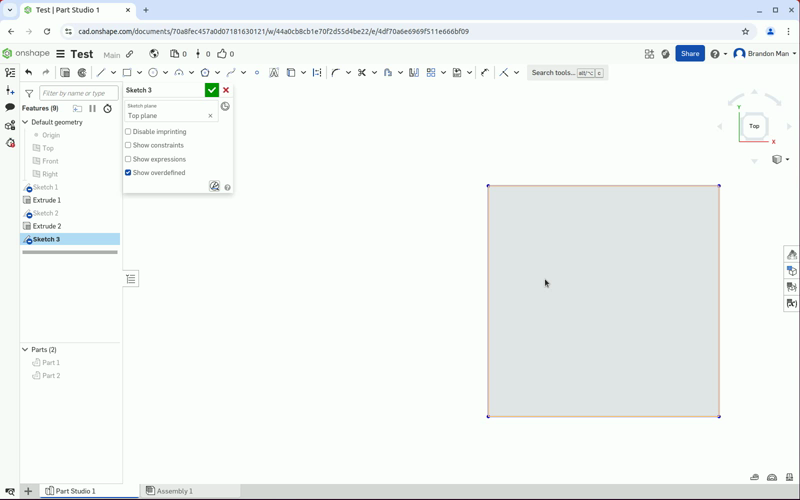
scroll(6)
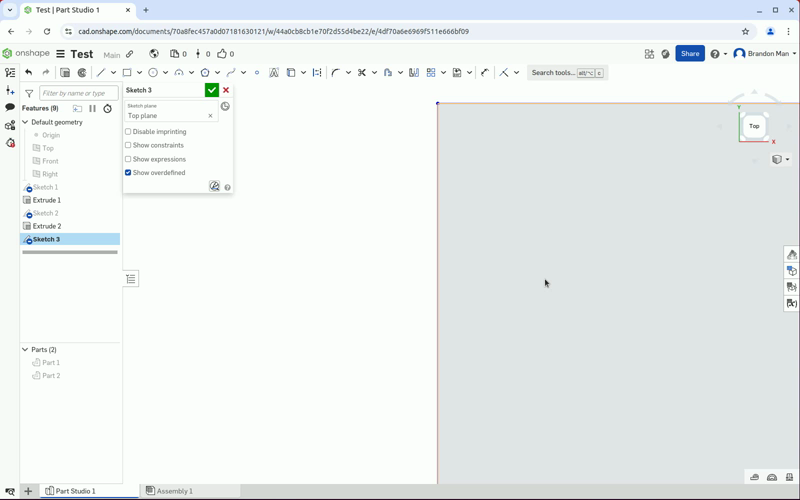
click(545, 278)
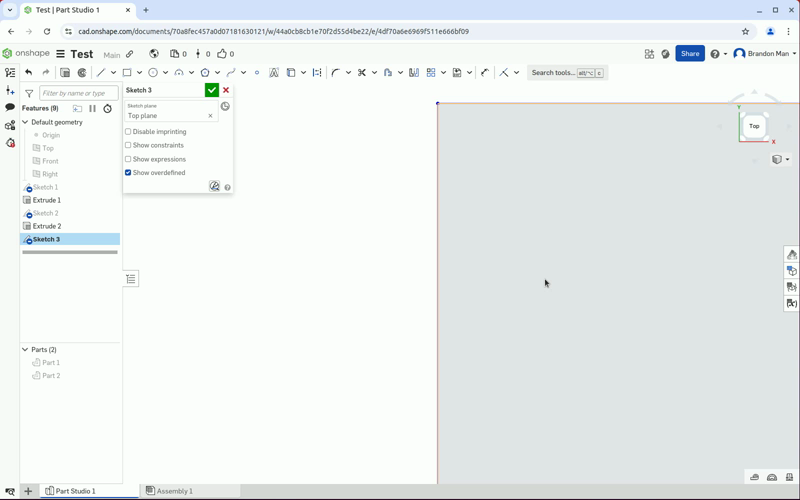
scroll(-6)
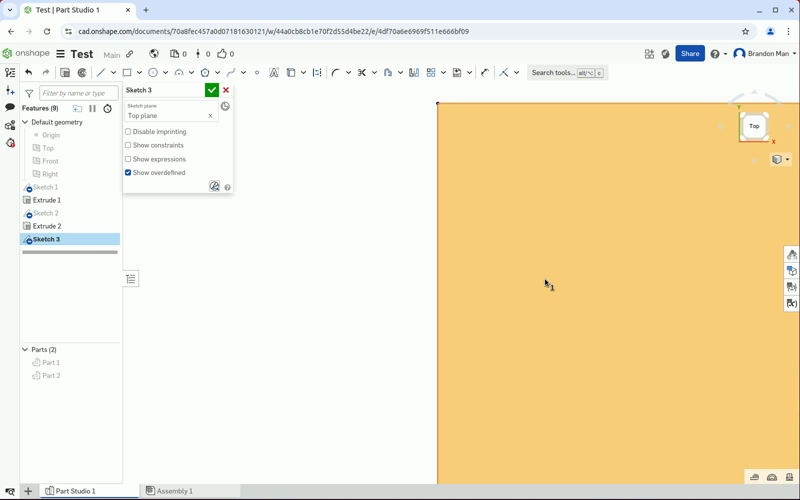
scroll(-6)
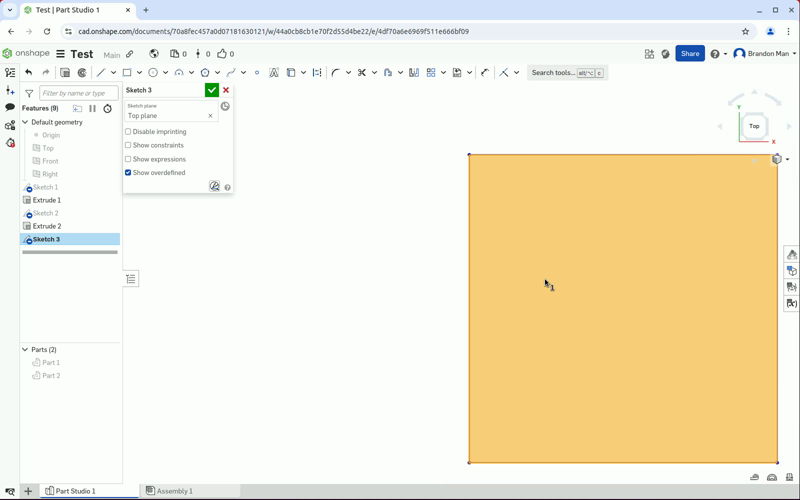
scroll(-6)
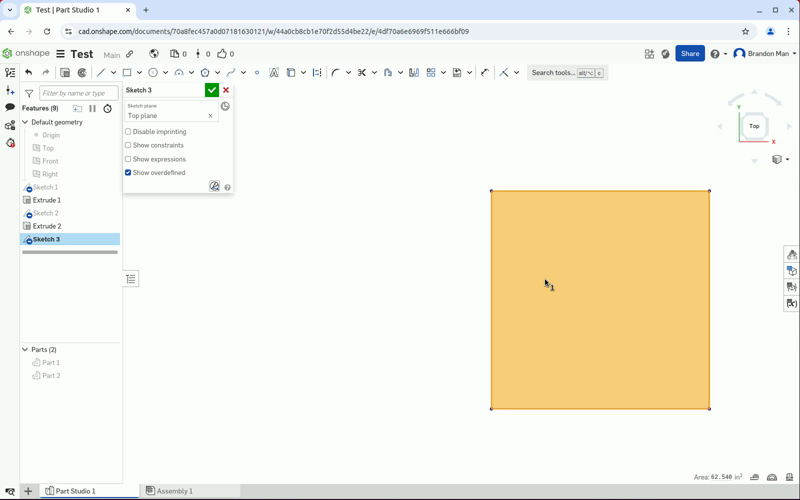
scroll(-6)
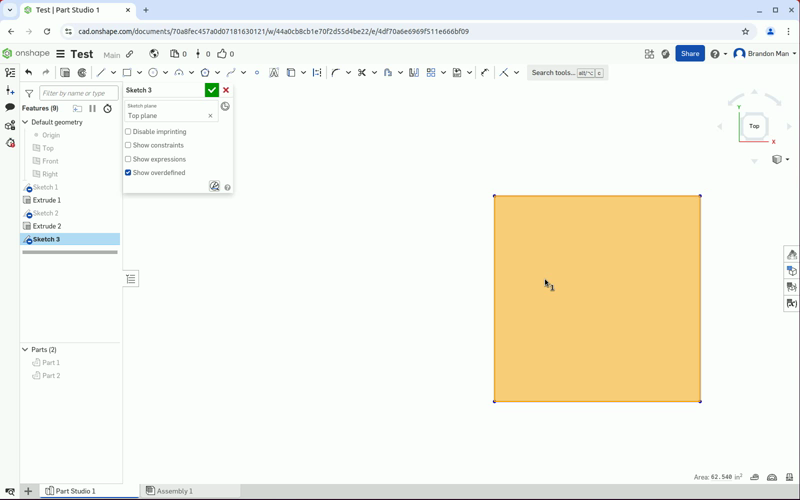
scroll(-6)
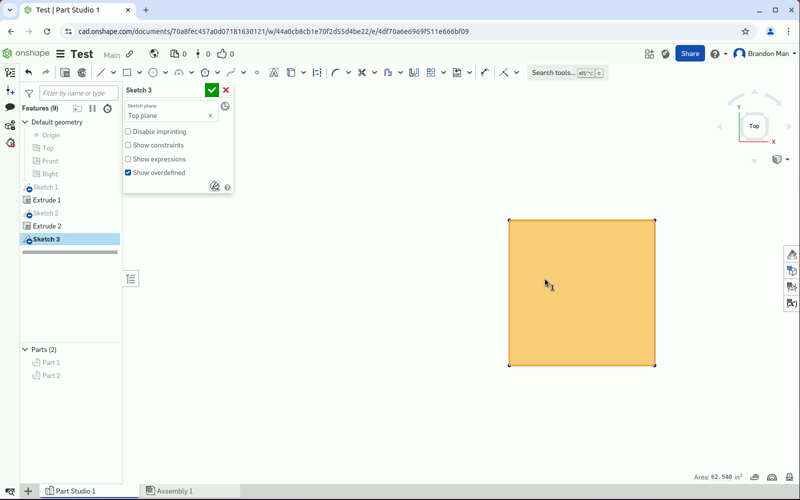
scroll(-6)
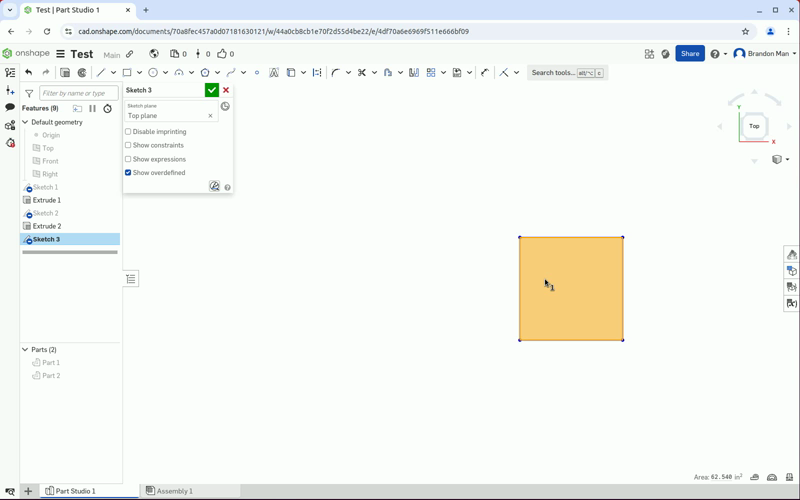
scroll(-6)
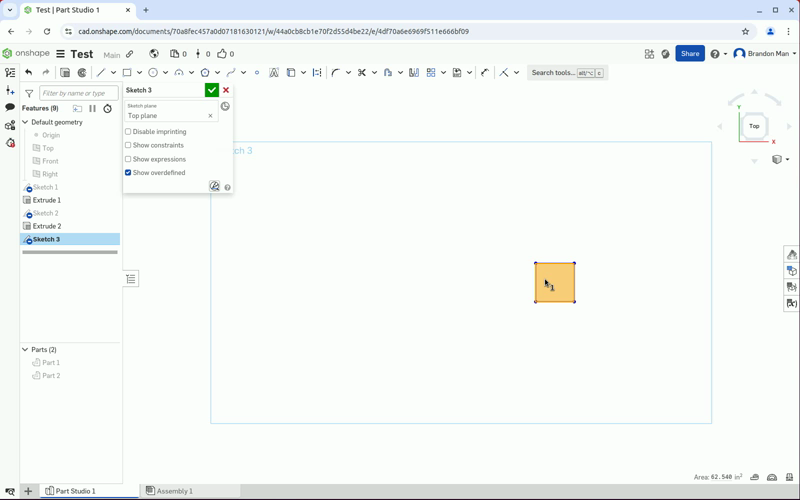
mouse_move(73, 352)
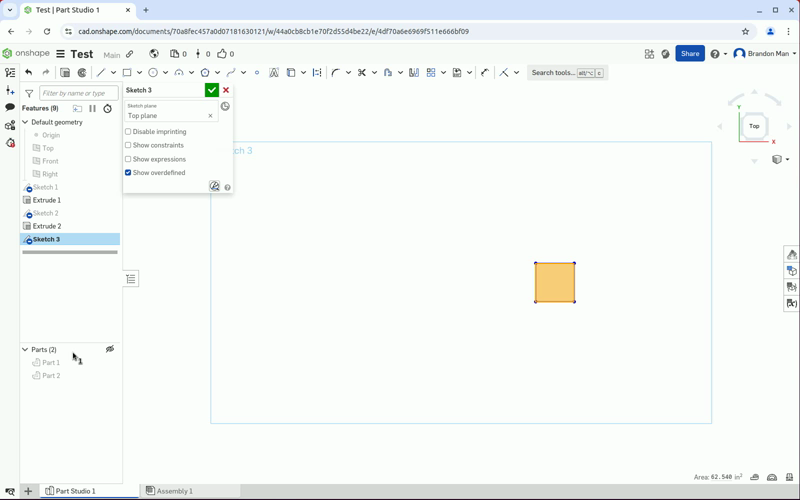
key(shift+y)
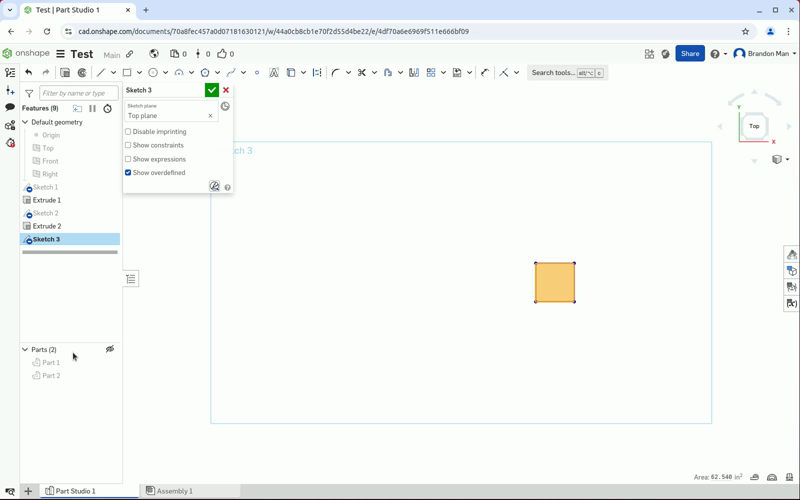
key(shift+e)
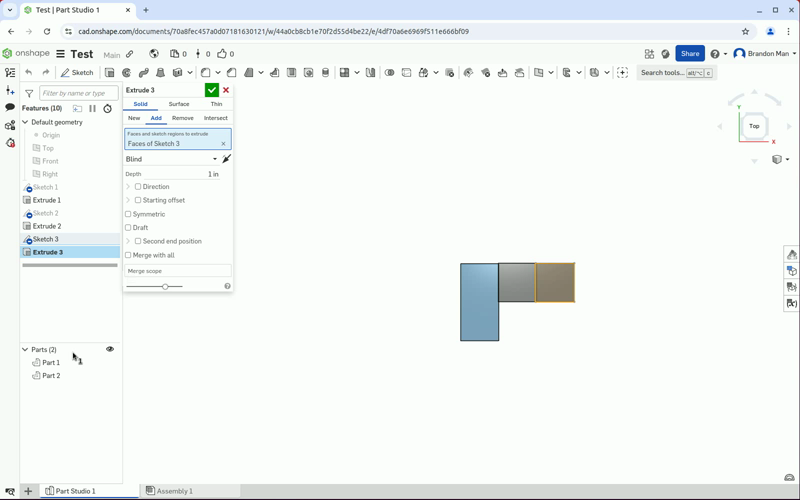
mouse_move(143, 106)
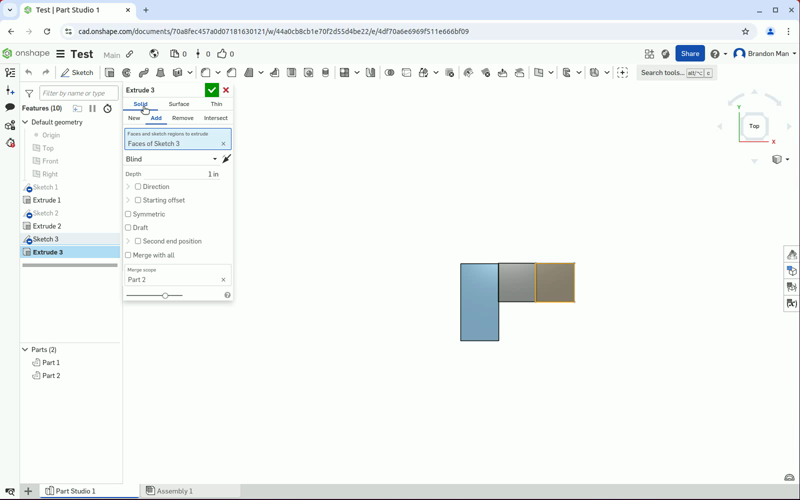
click(143, 106)
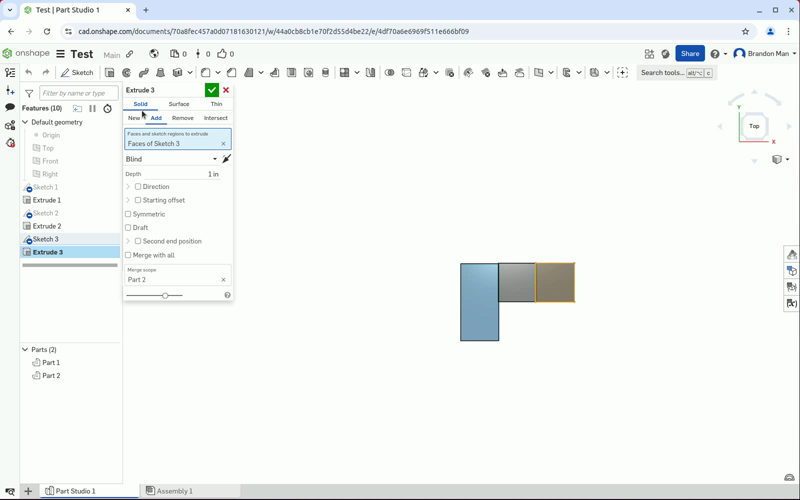
mouse_move(137, 120)
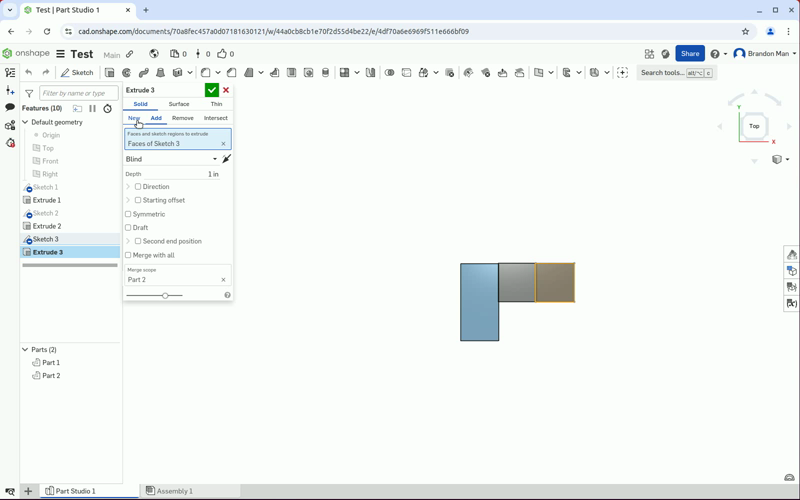
click(137, 120)
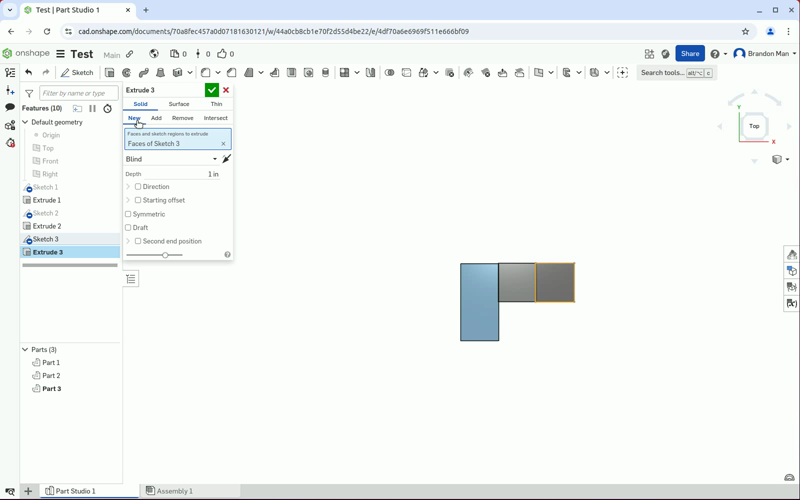
key(tab, 4)
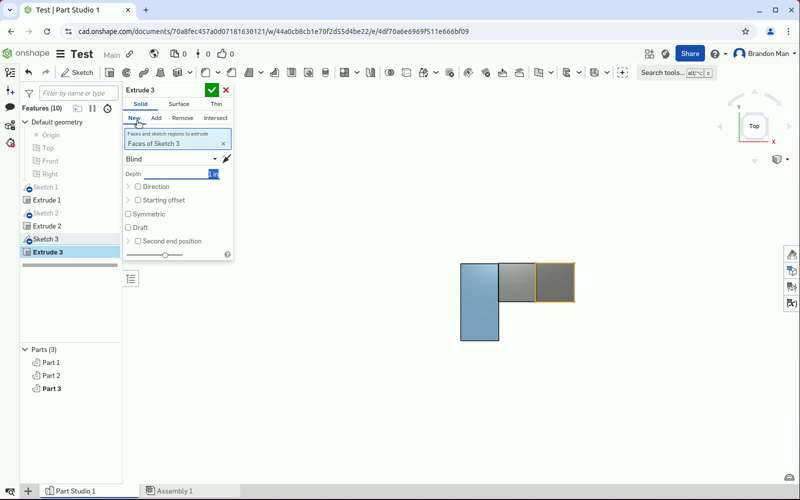
text(0.241)
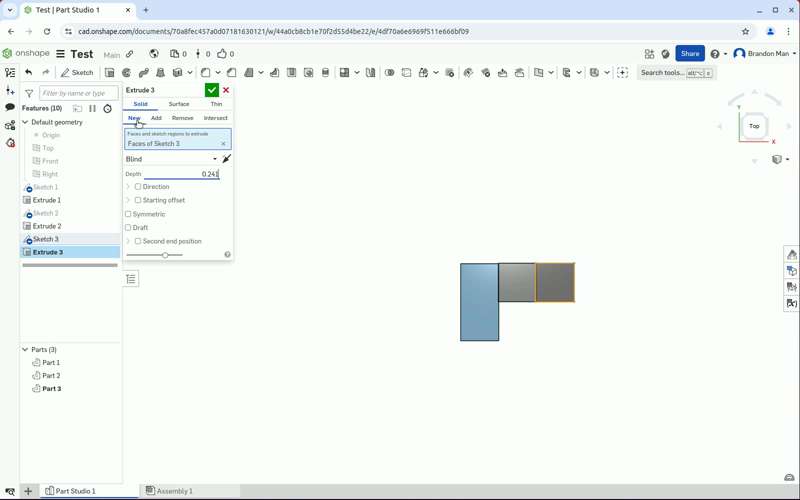
key(enter)
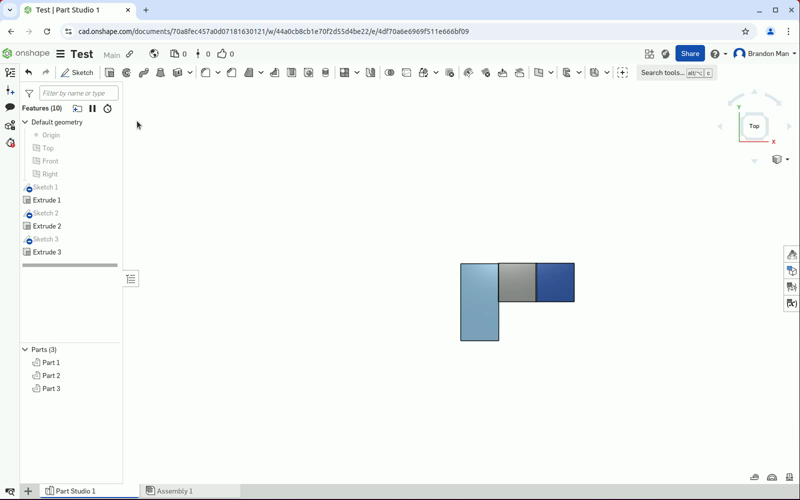
key(shift+h)
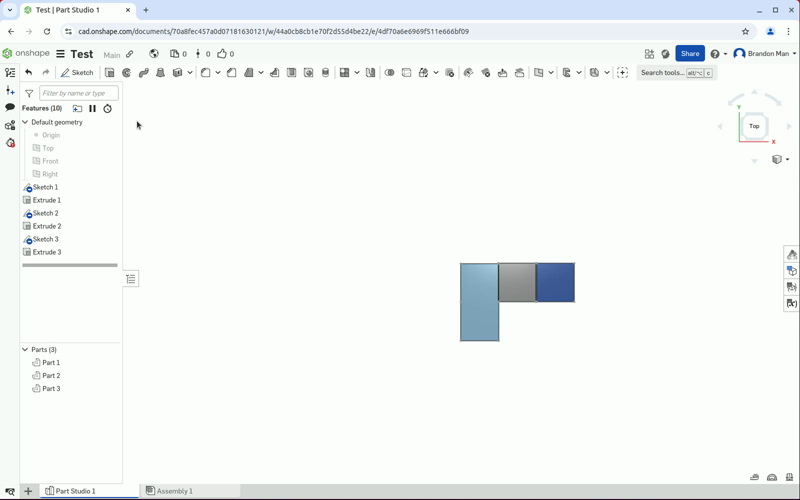
key(shift+h)
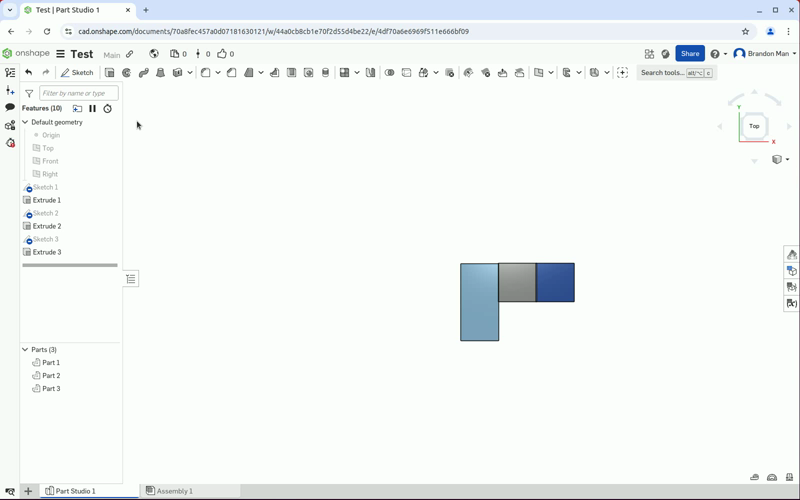
mouse_move(73, 189)
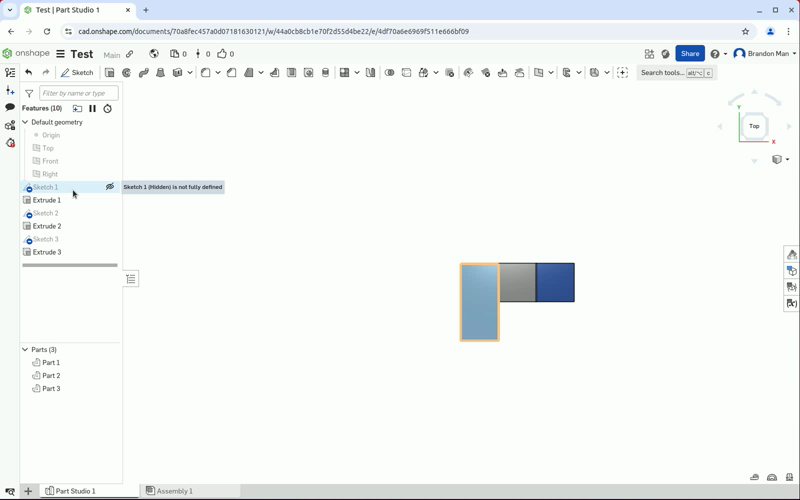
click(73, 189)
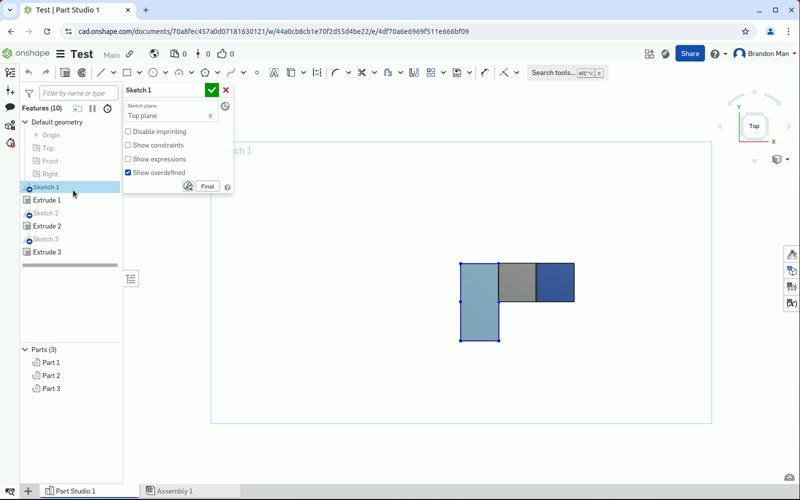
mouse_move(229, 92)
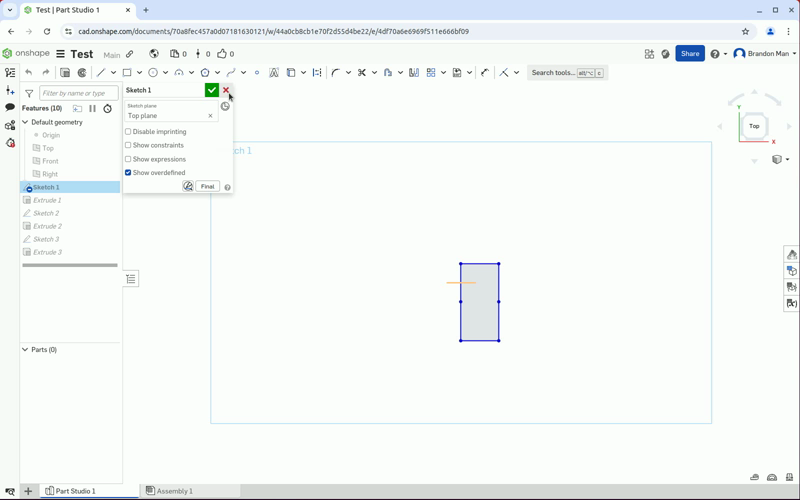
click(229, 92)
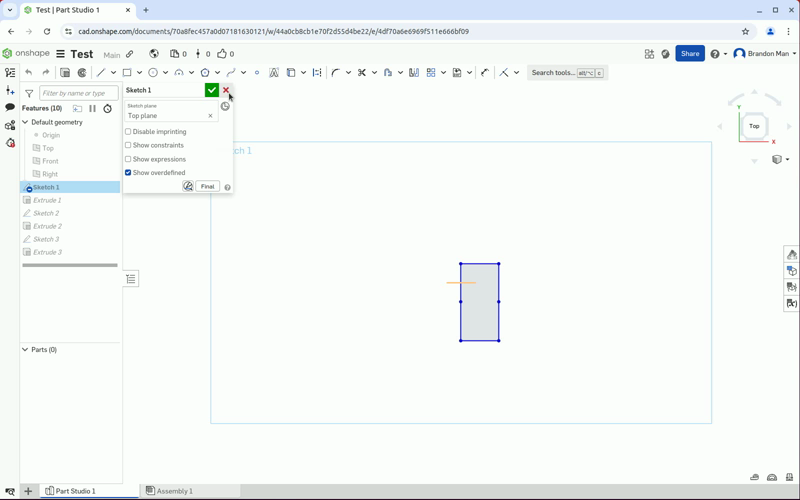
key(shift+s)
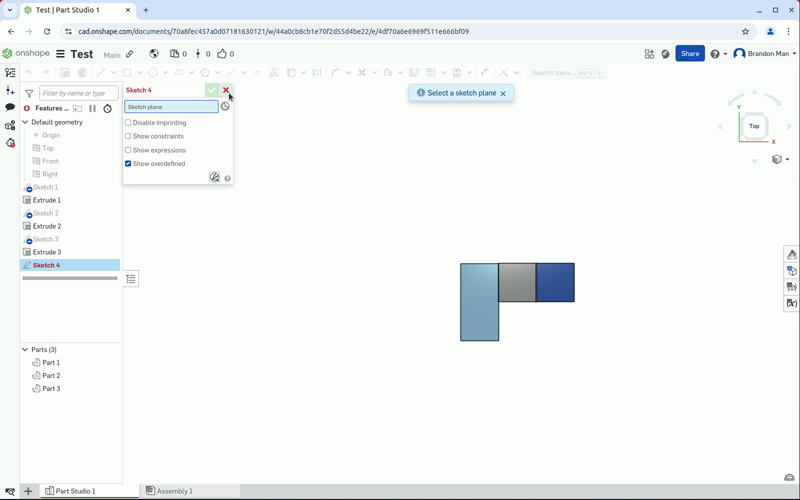
mouse_move(73, 150)
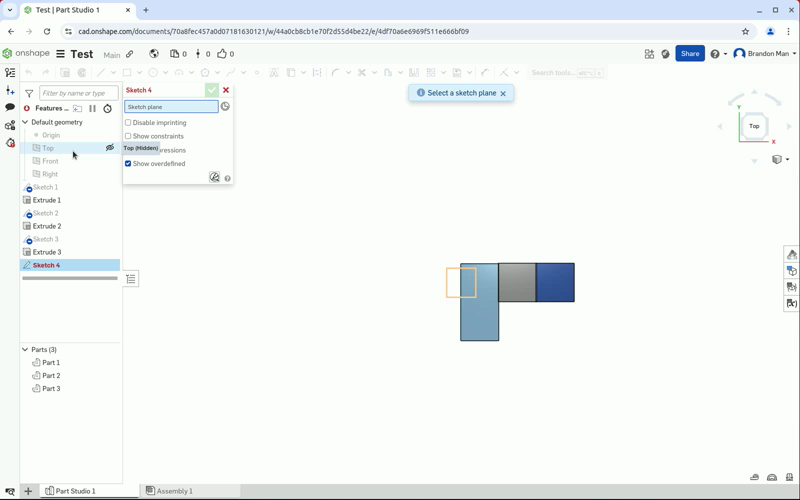
click(73, 150)
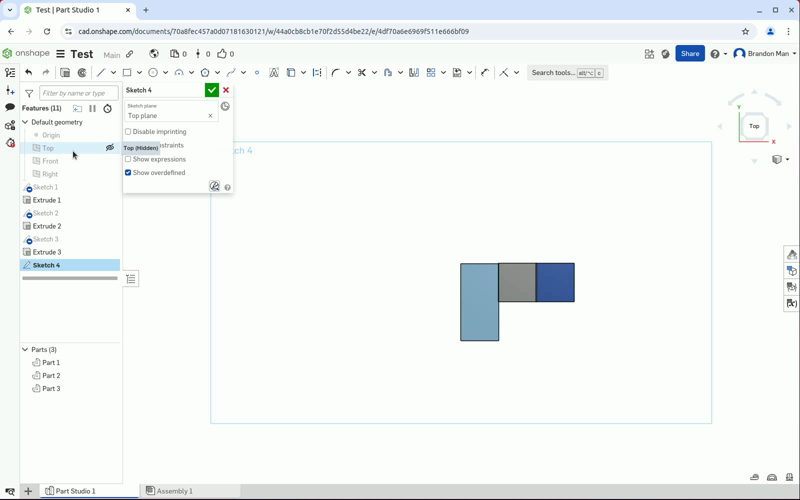
mouse_move(73, 352)
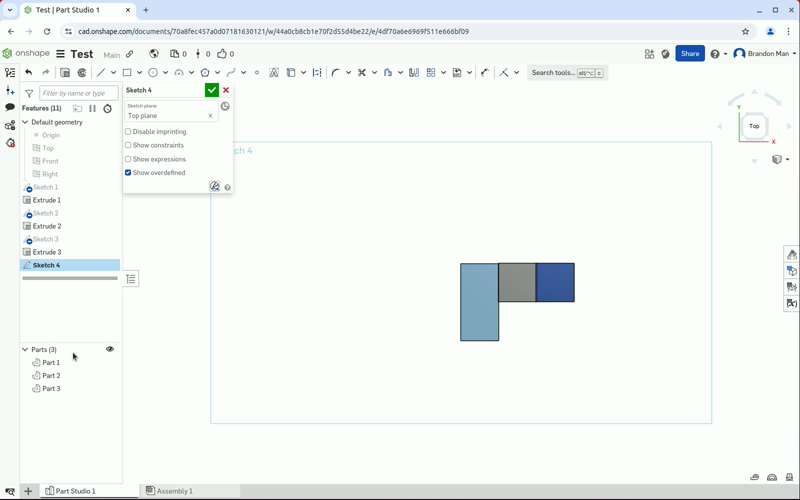
key(y)
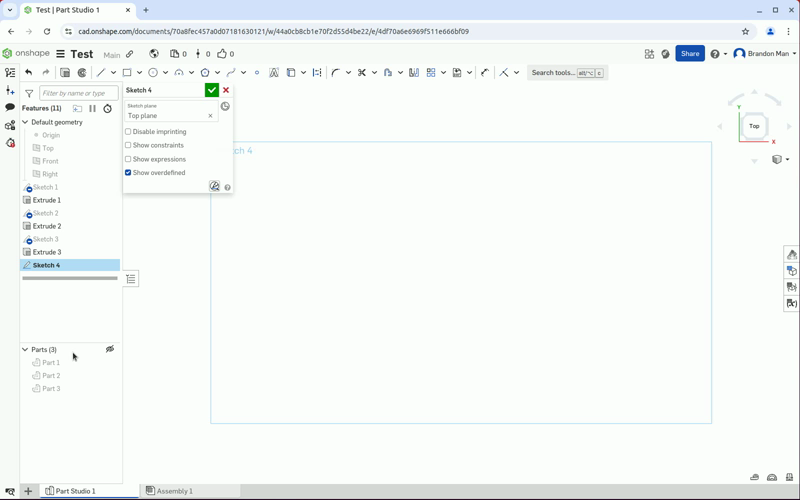
key(l)
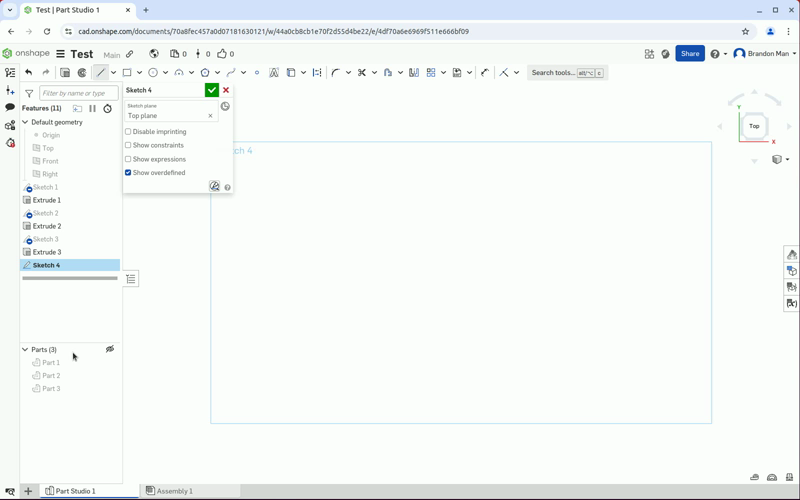
key_down(shift)
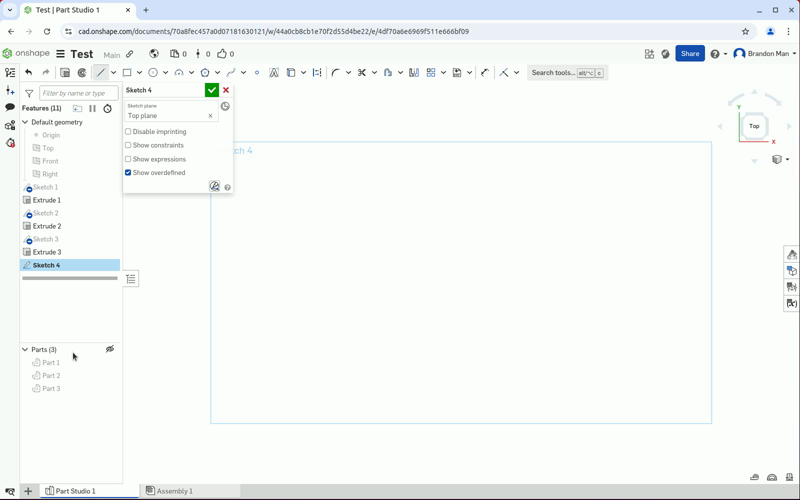
mouse_move(460, 301)
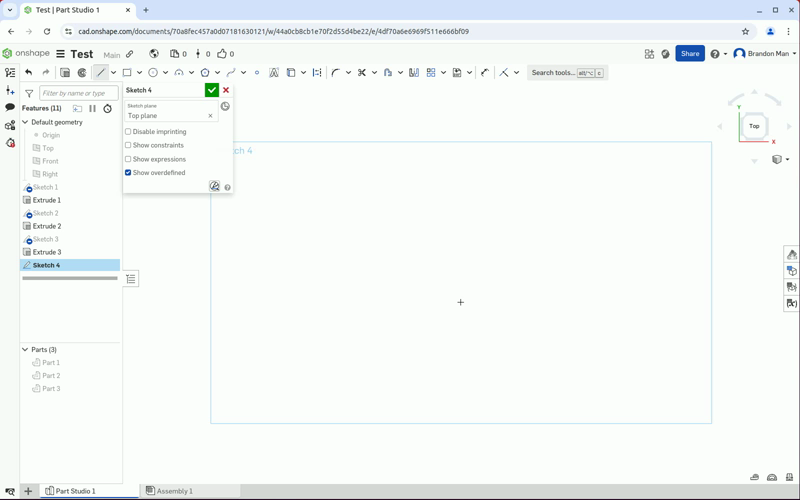
click(460, 301)
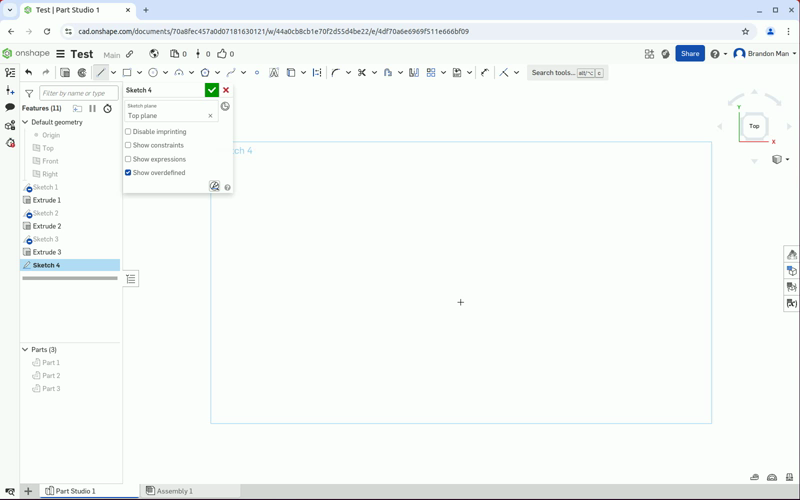
key_up(shift)
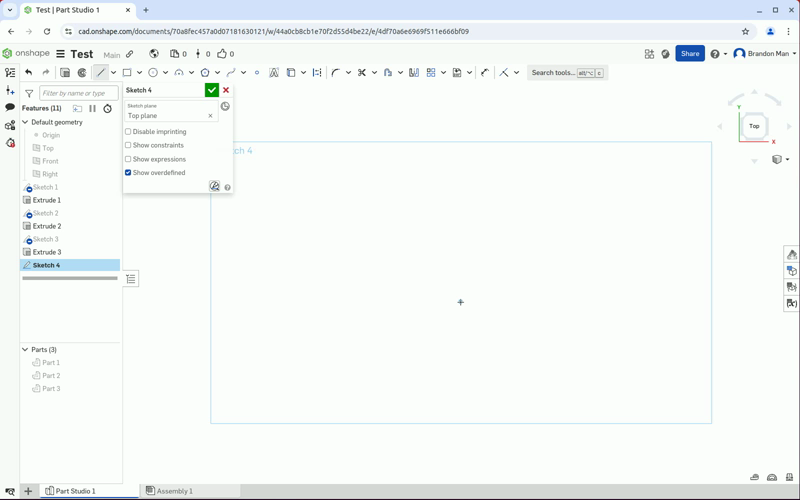
key_down(shift)
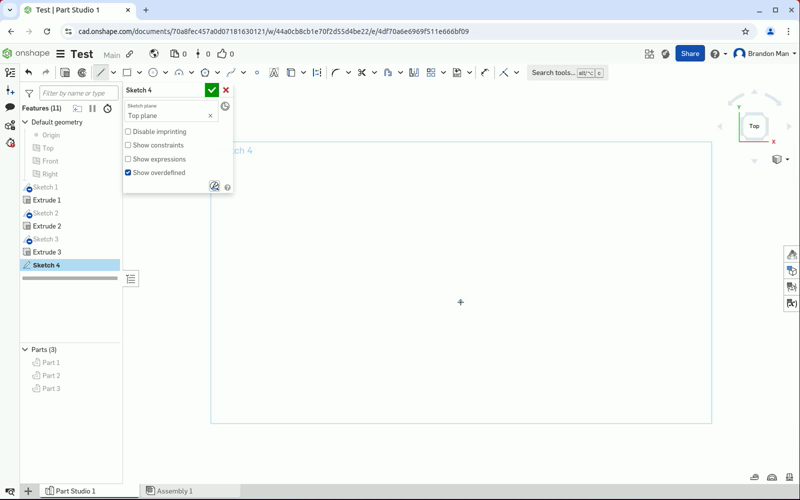
mouse_move(573, 301)
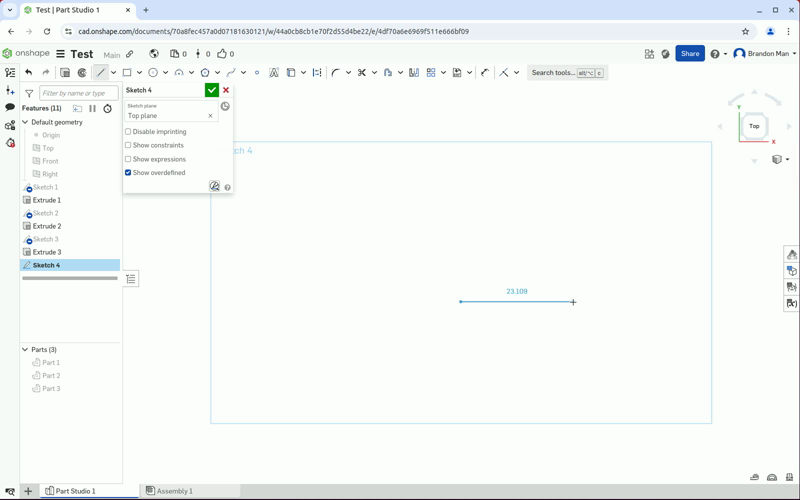
click(573, 301)
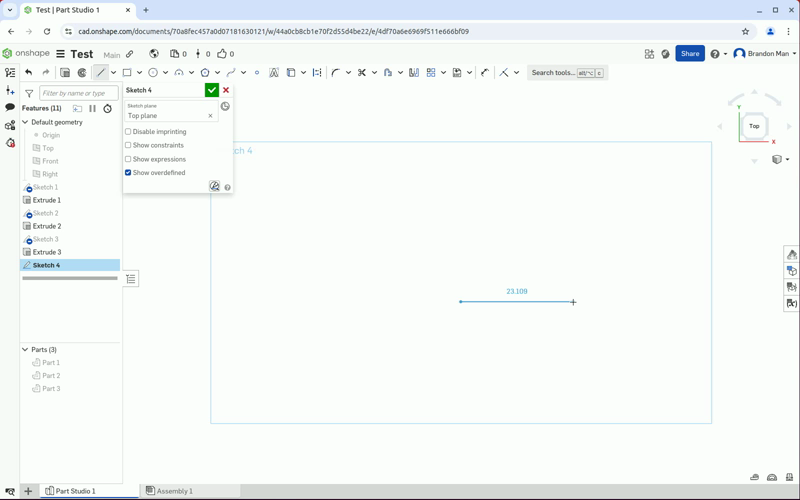
key_up(shift)
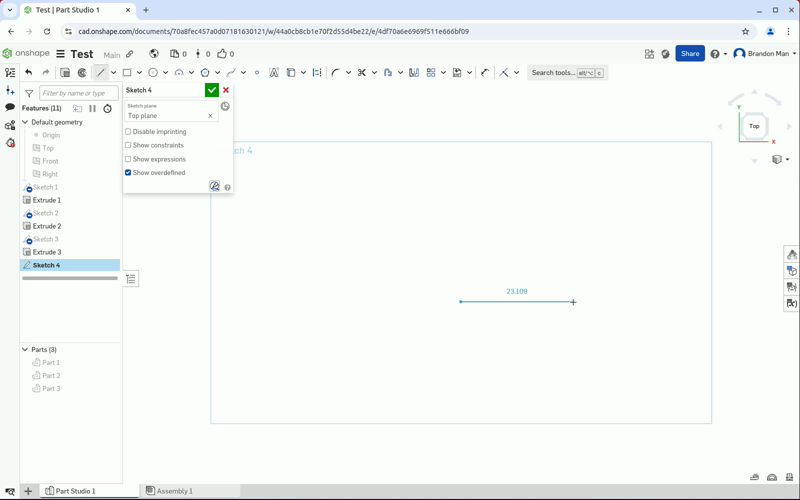
key_down(shift)
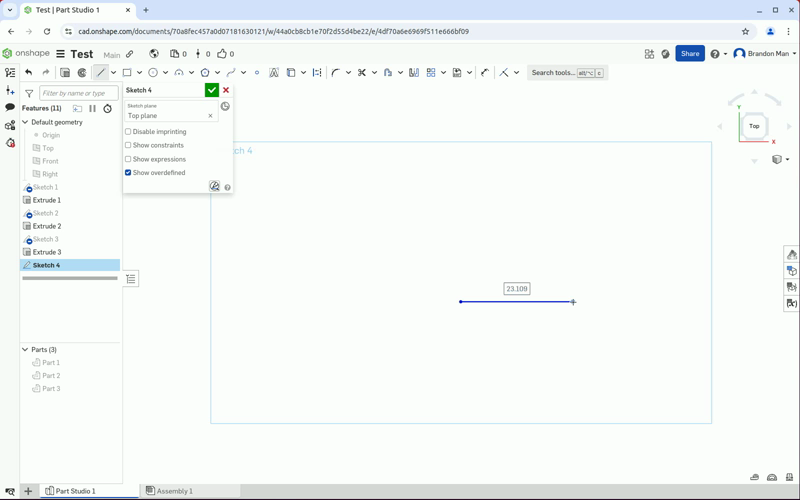
mouse_move(589, 301)
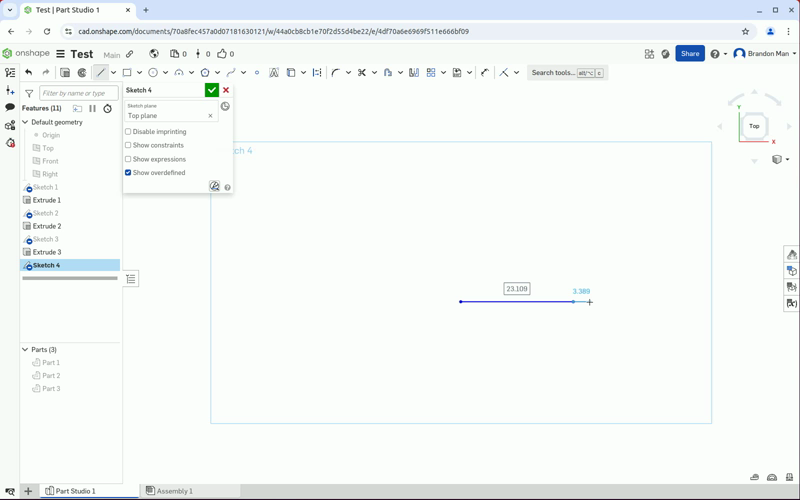
mouse_move(573, 263)
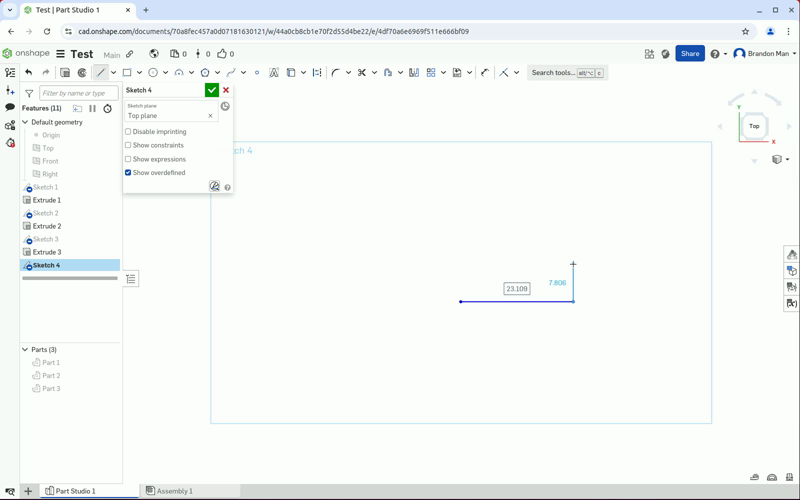
click(573, 263)
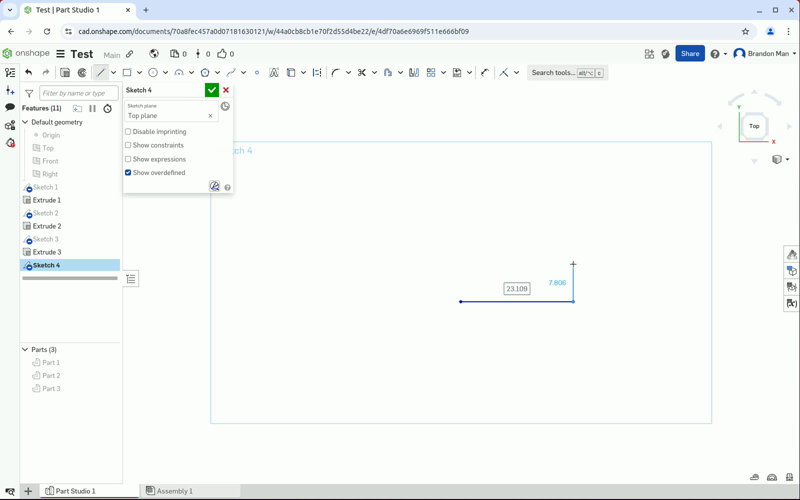
key_up(shift)
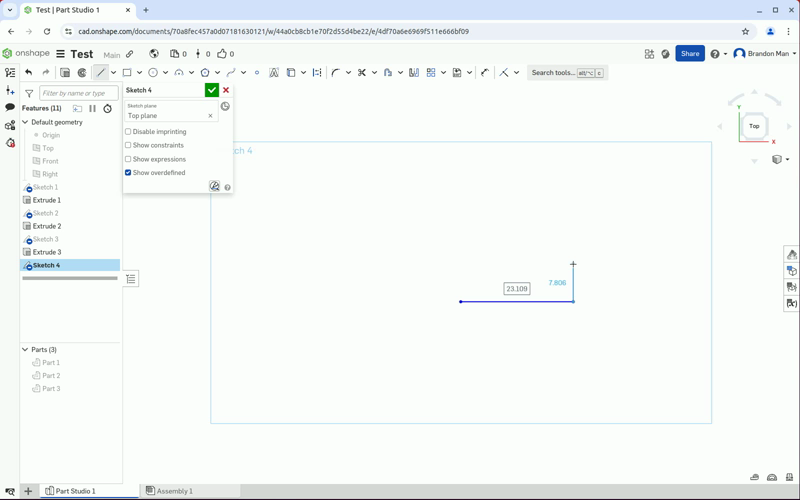
key_down(shift)
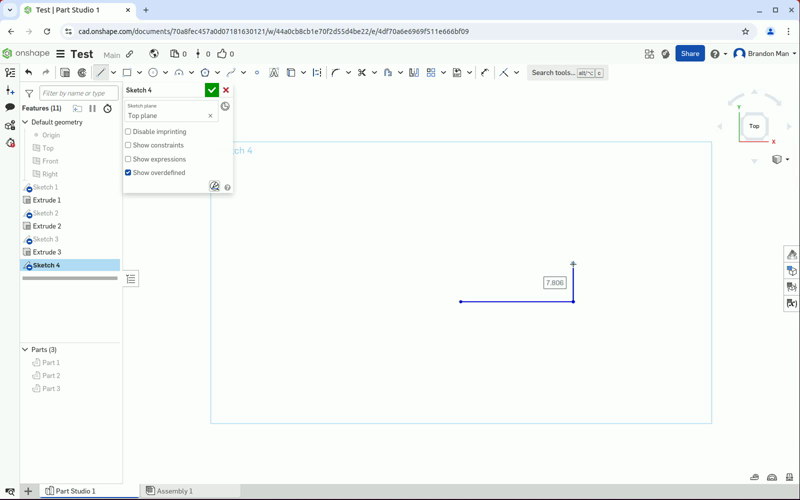
mouse_move(460, 263)
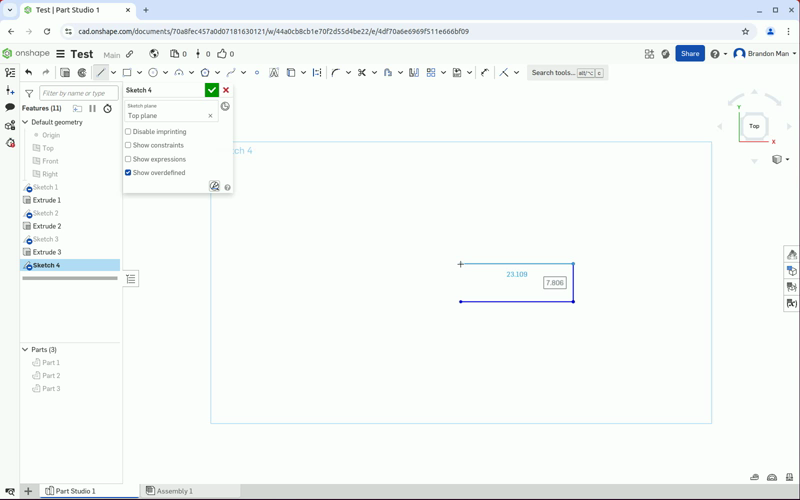
click(460, 263)
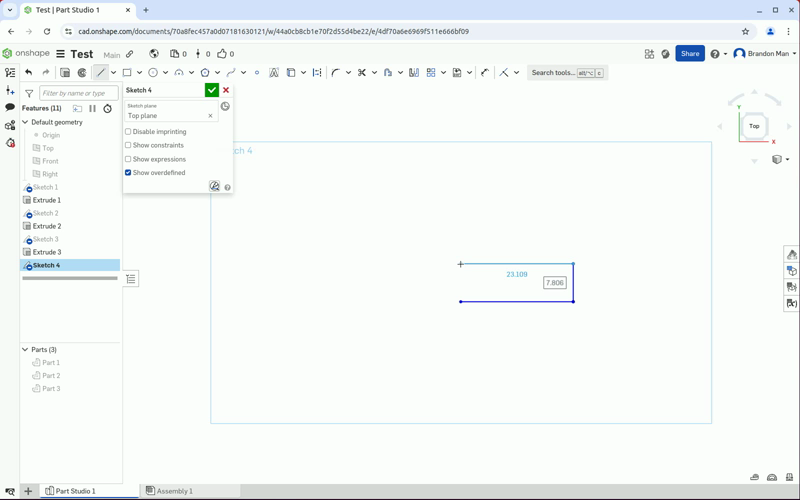
key_up(shift)
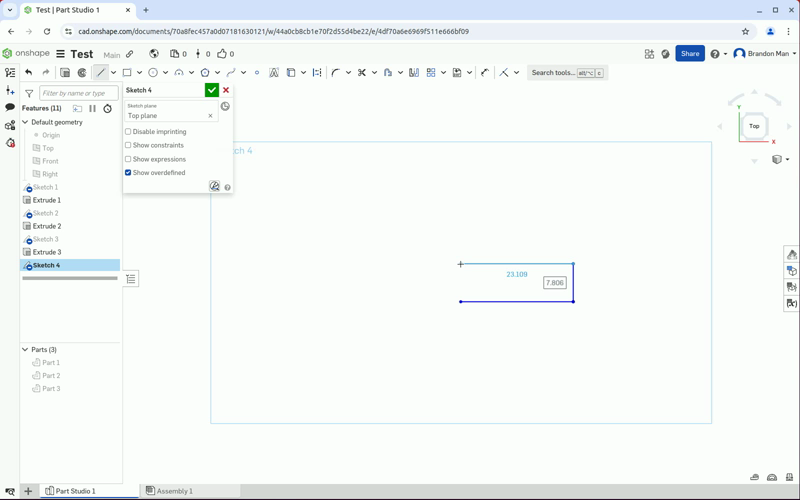
mouse_move(490, 263)
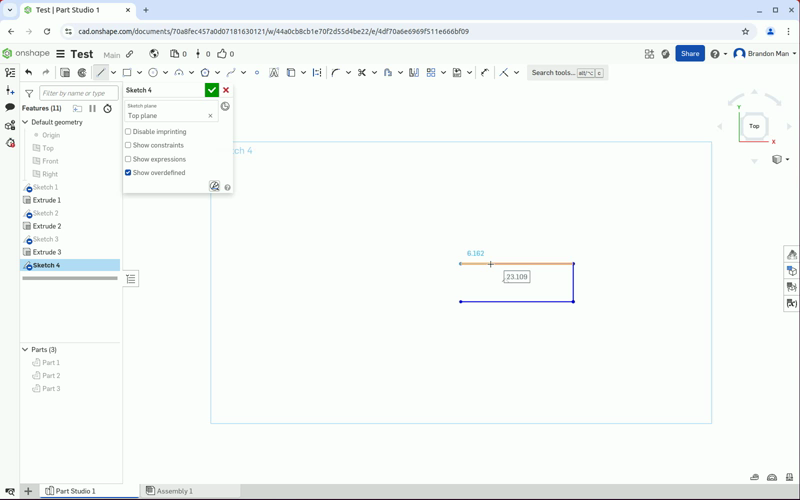
key_down(shift)
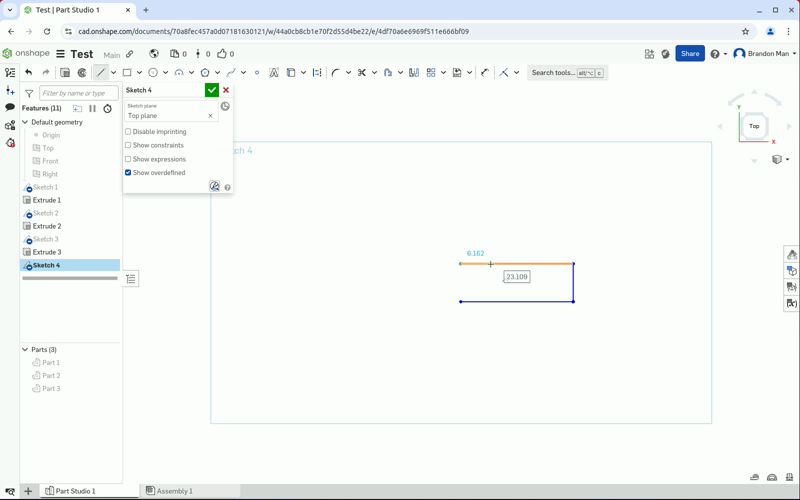
mouse_move(460, 301)
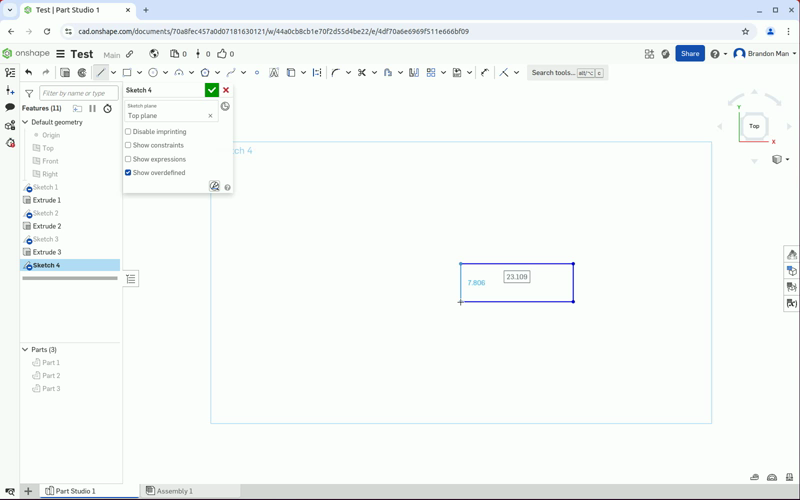
key_up(shift)
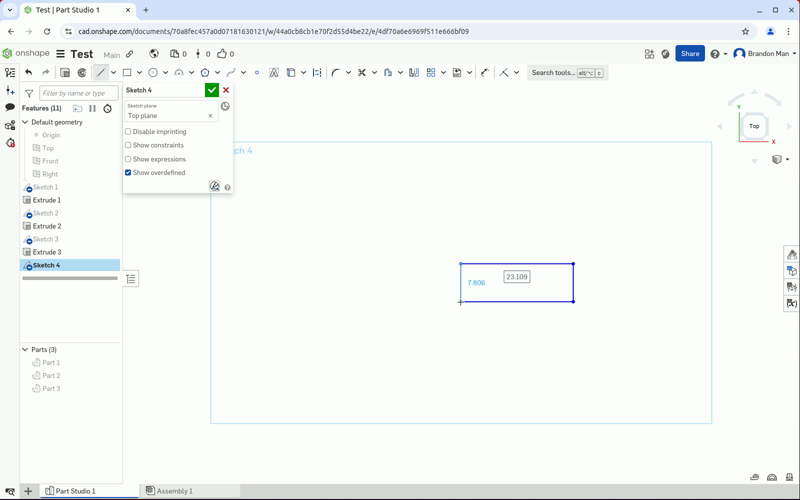
click(460, 301)
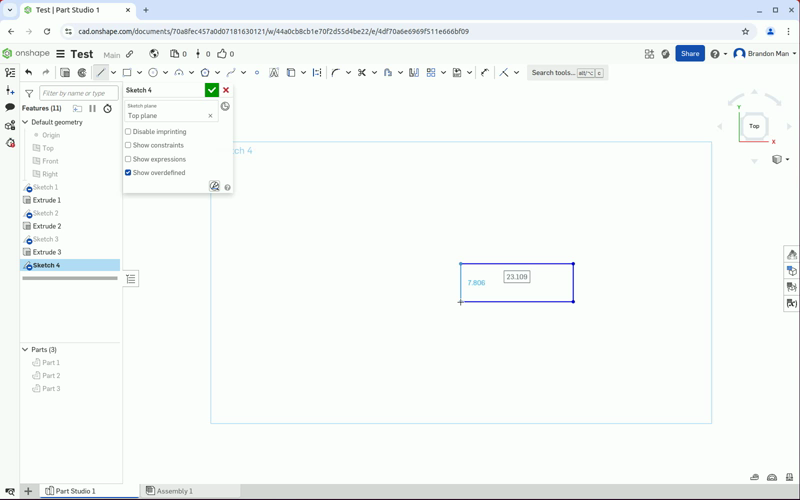
key(esc)
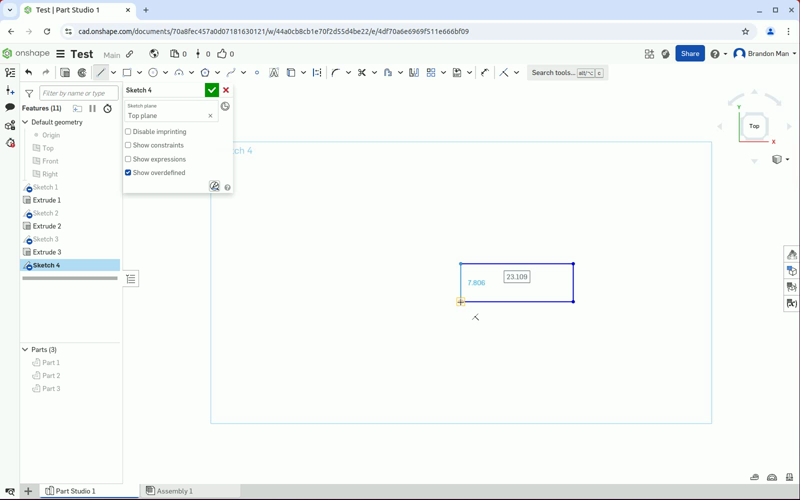
mouse_move(540, 291)
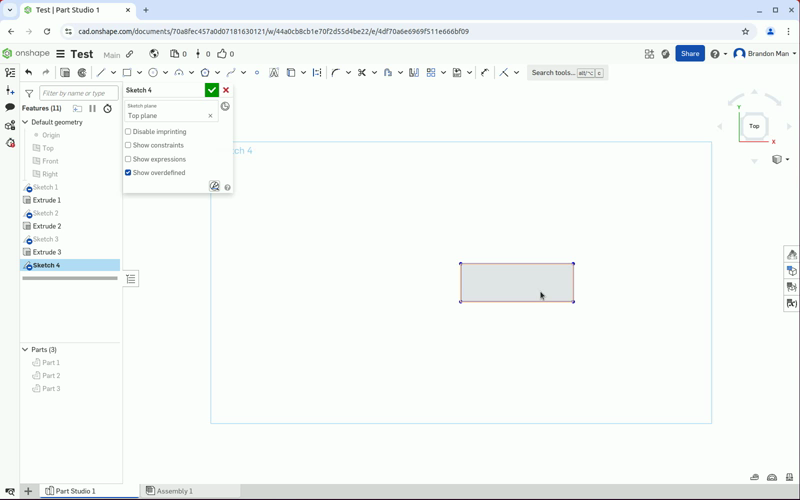
click(540, 291)
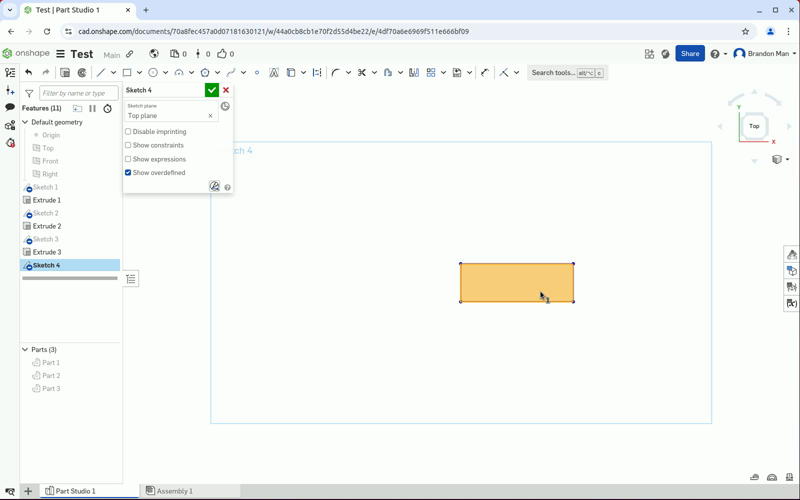
mouse_move(73, 352)
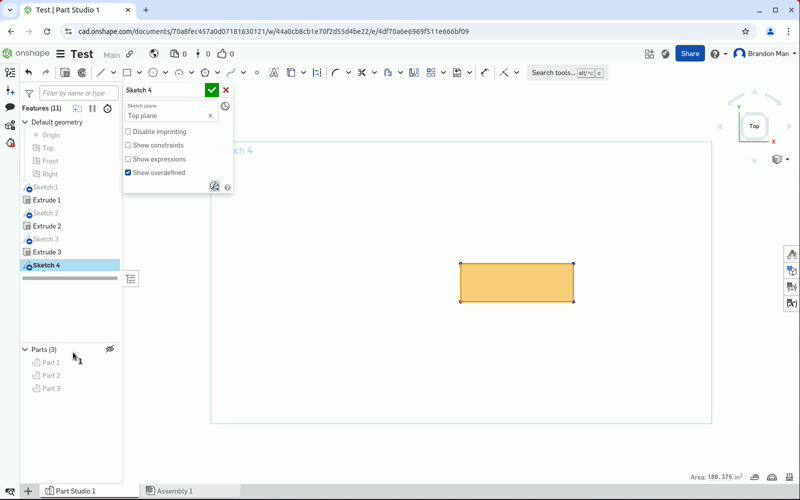
key(shift+y)
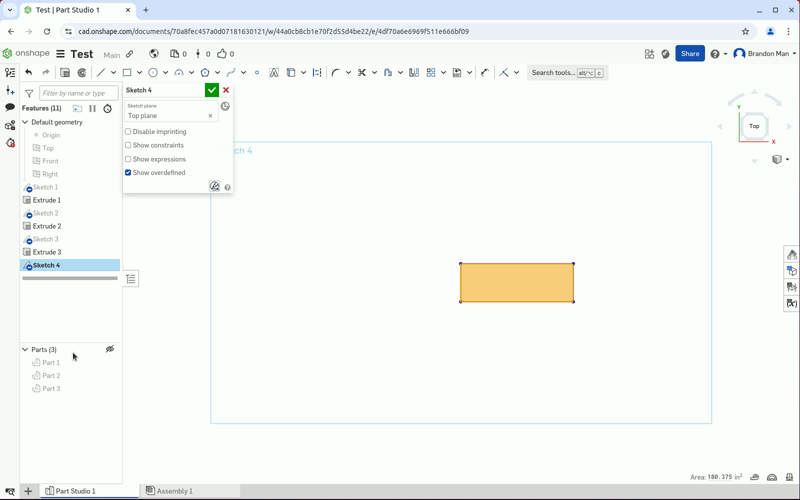
key(shift+e)
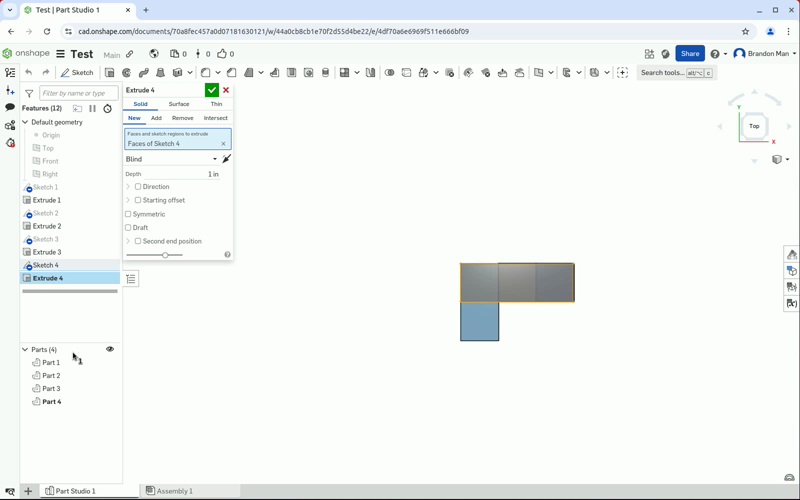
mouse_move(143, 106)
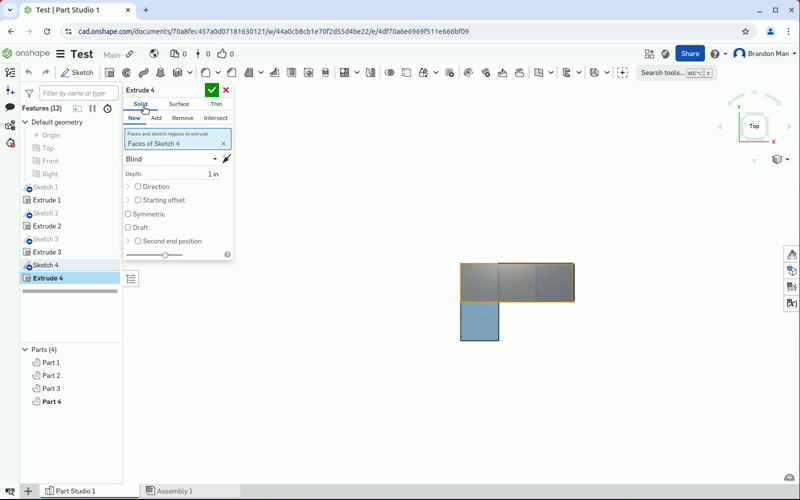
click(143, 106)
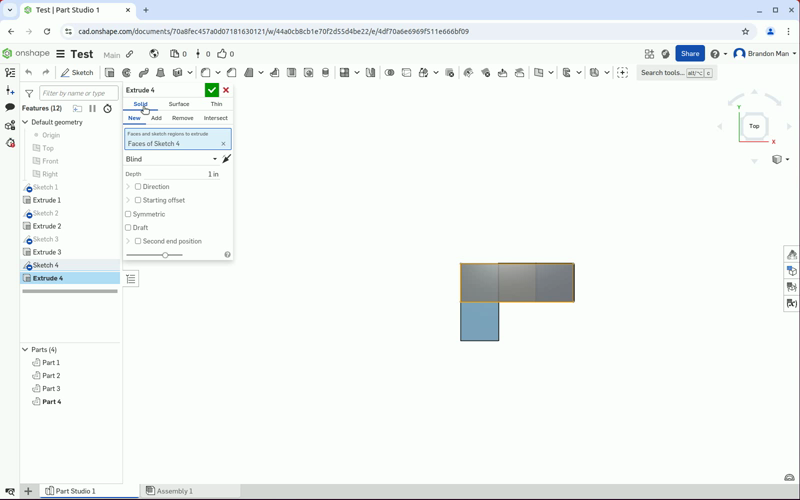
mouse_move(137, 120)
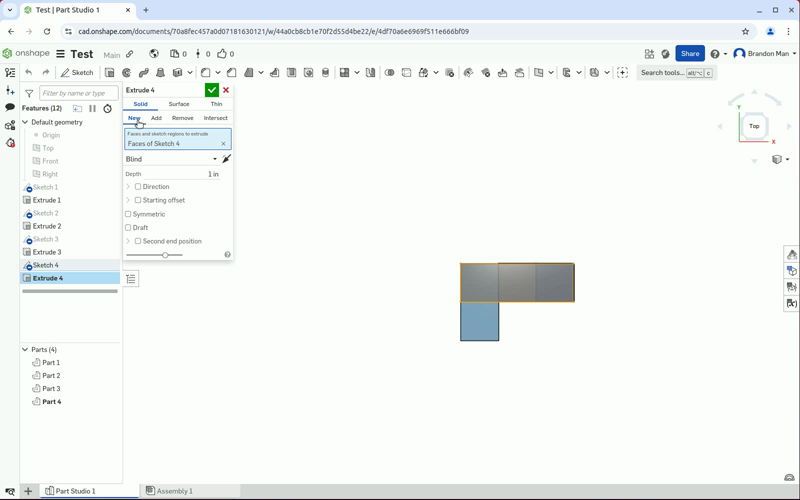
click(137, 120)
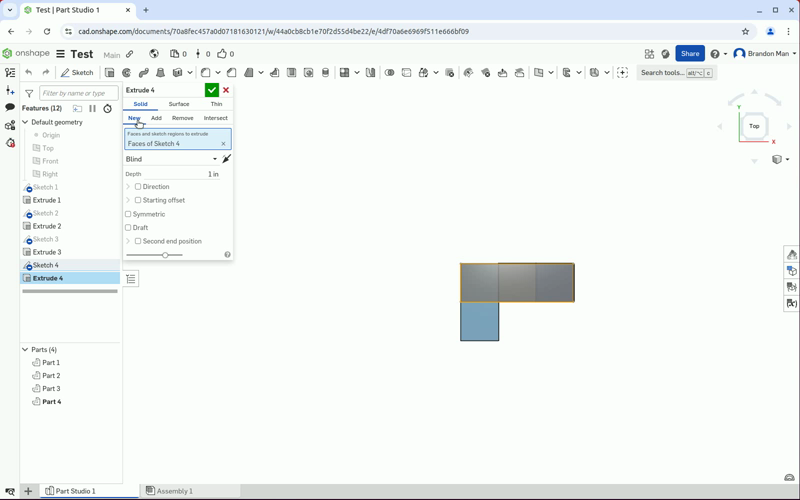
key(tab, 4)
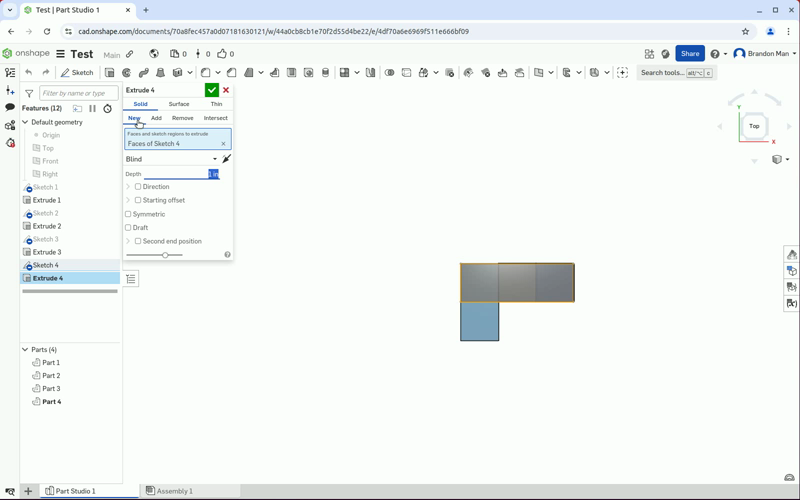
text(-0.241)
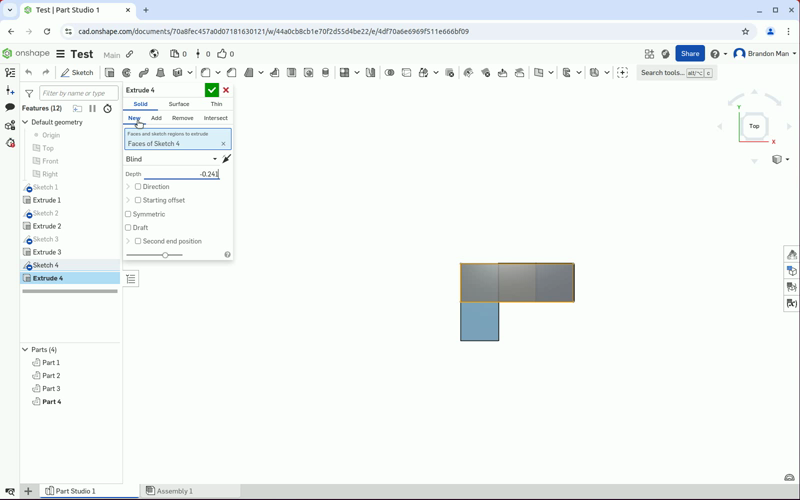
key(enter)
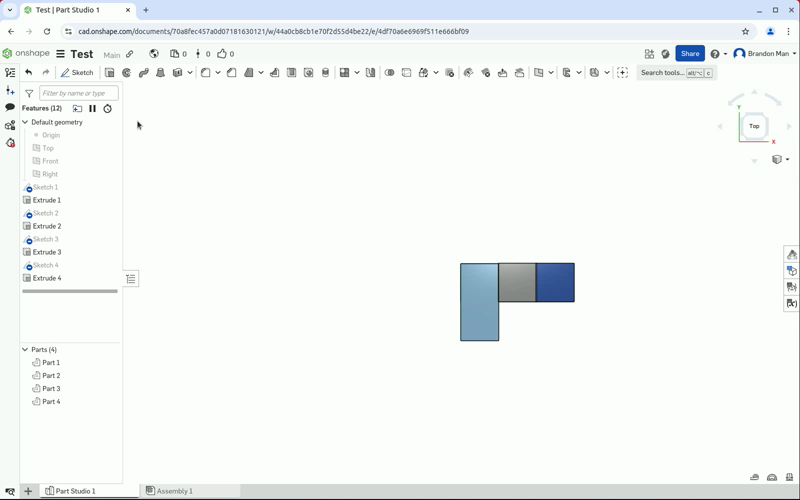
key(shift+h)
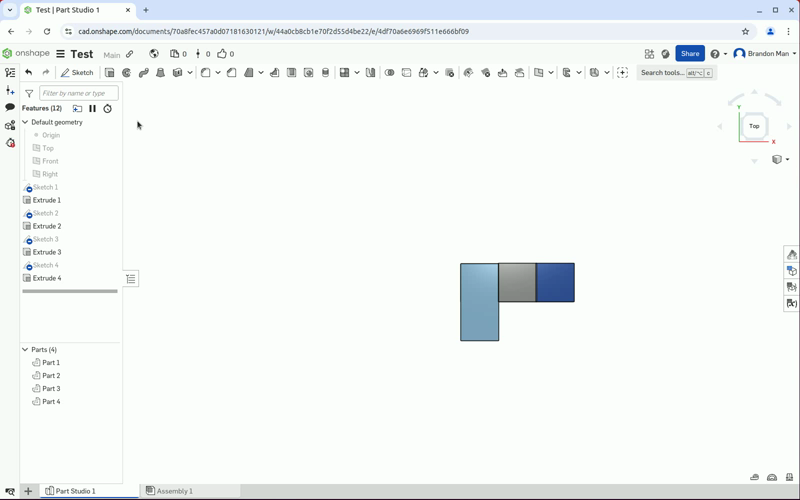
key(shift+h)
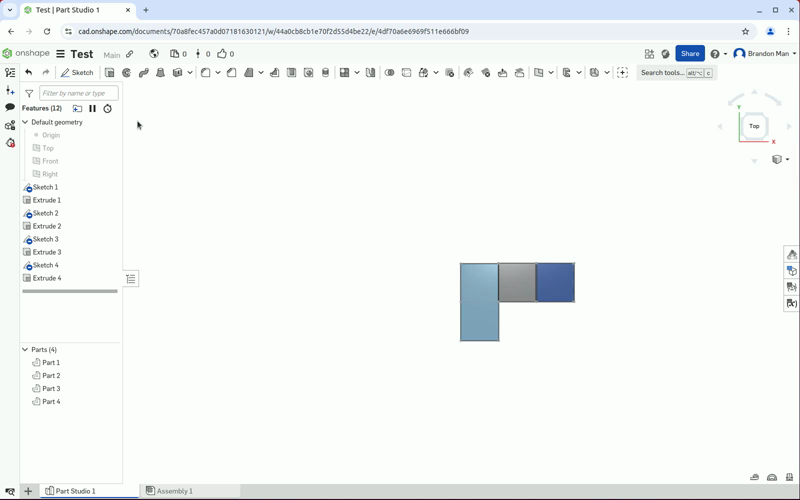
key(shift+7)
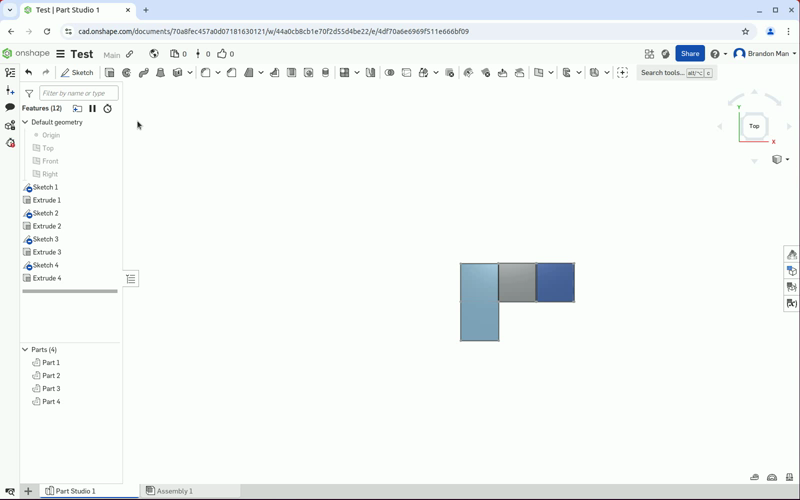
key(up, 3)
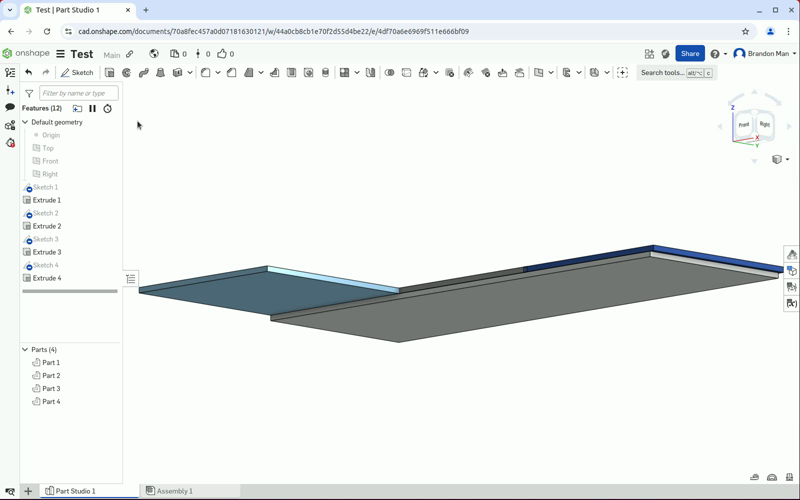
key(left, 3)
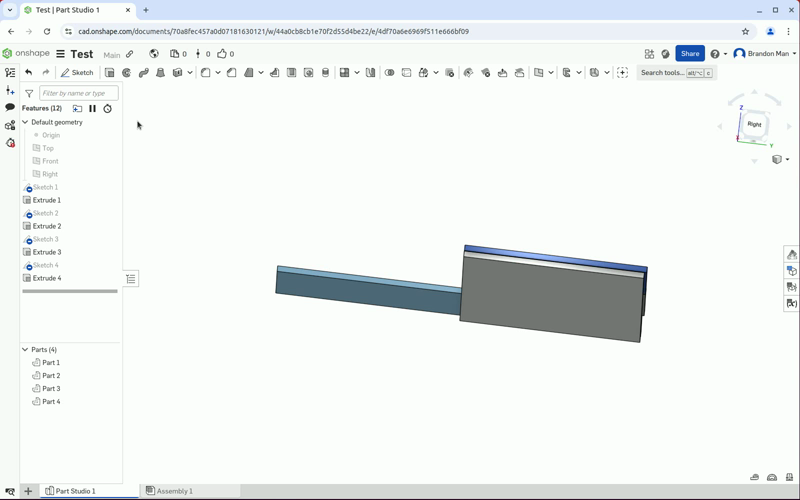
key(right, 3)
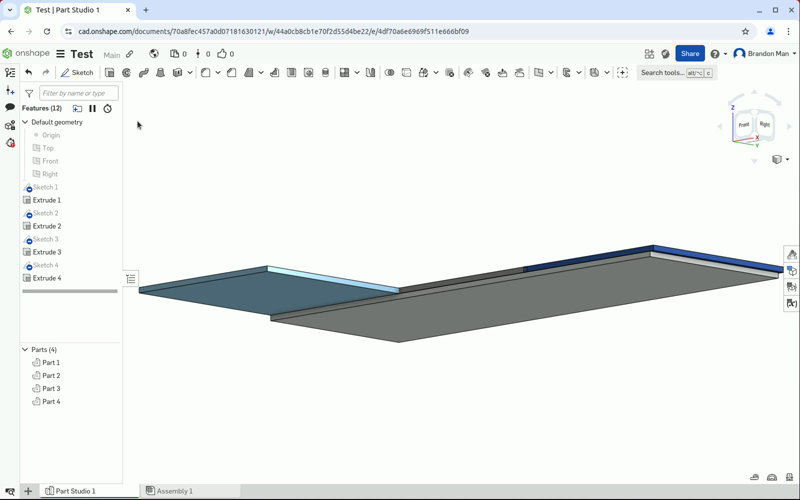
key(down, 3)
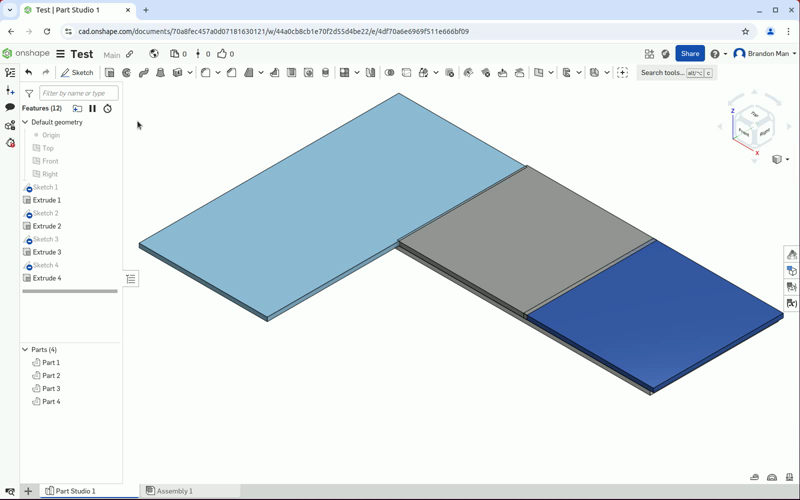
mouse_move(73, 189)
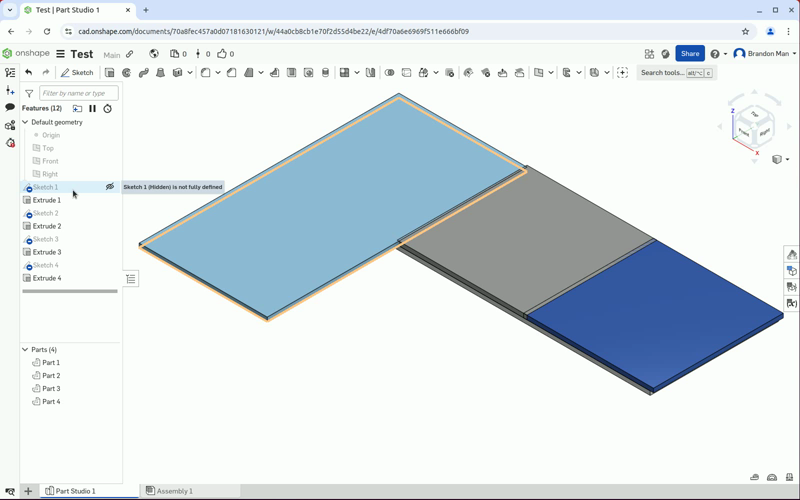
click(73, 189)